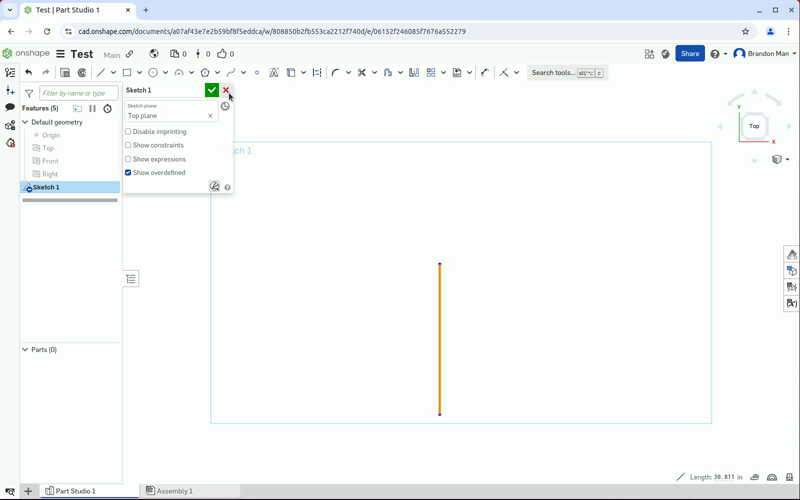
key(shift+h)
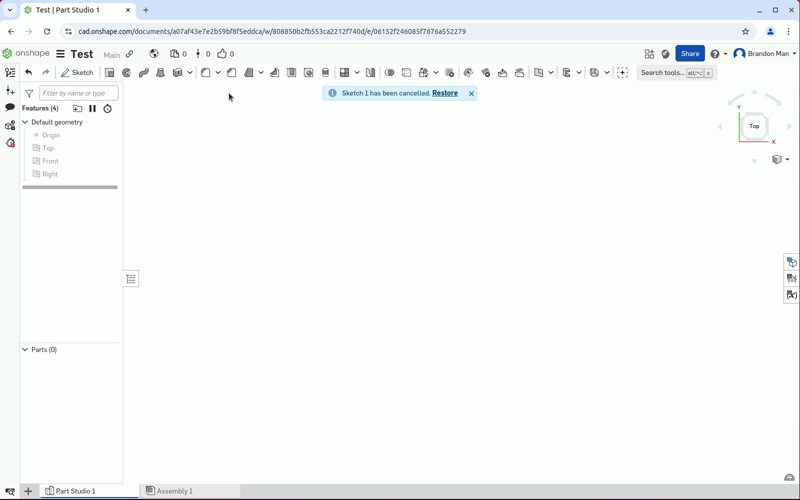
mouse_move(73, 352)
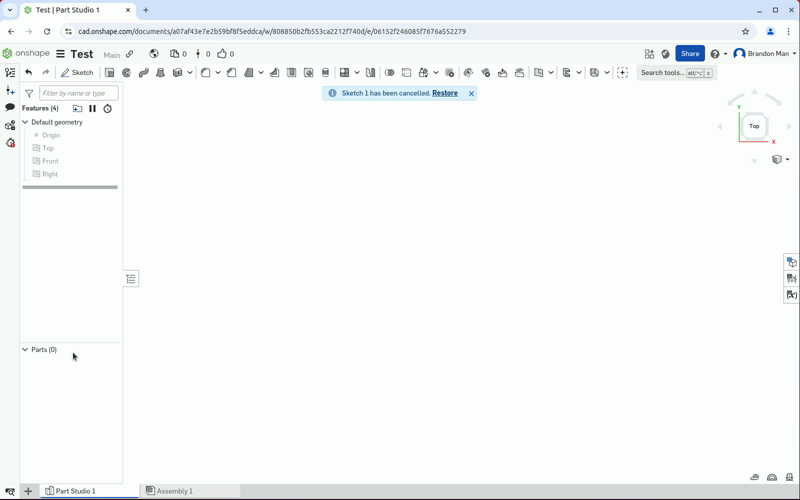
key(y)
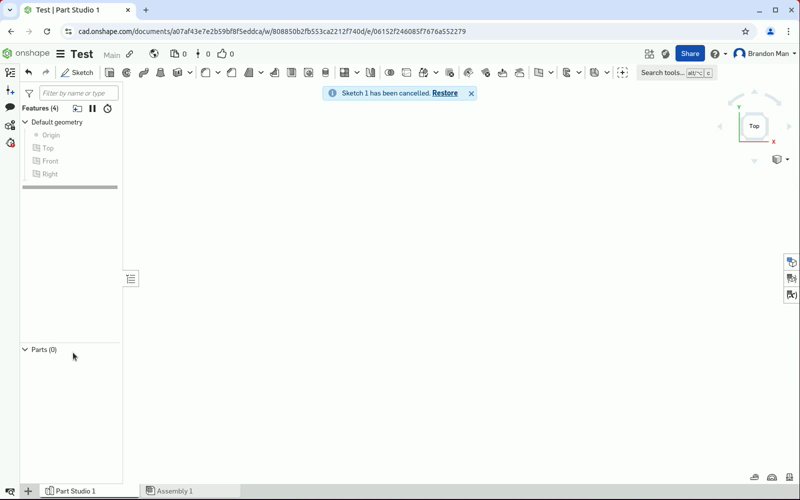
key(shift+p)
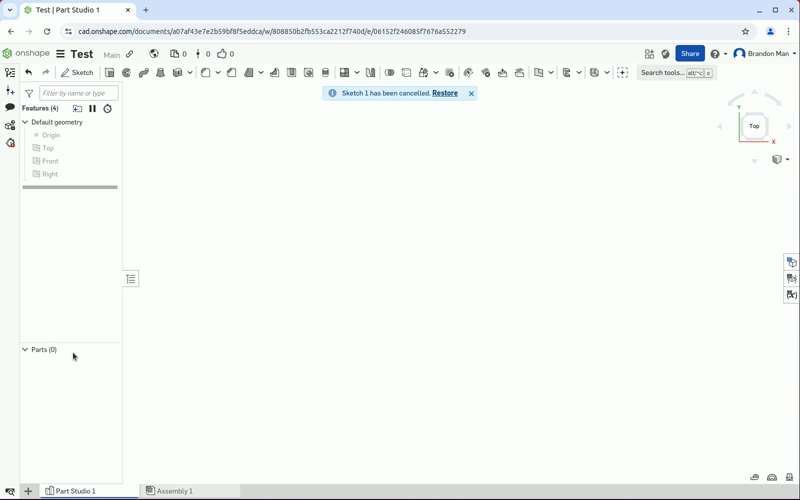
key(space)
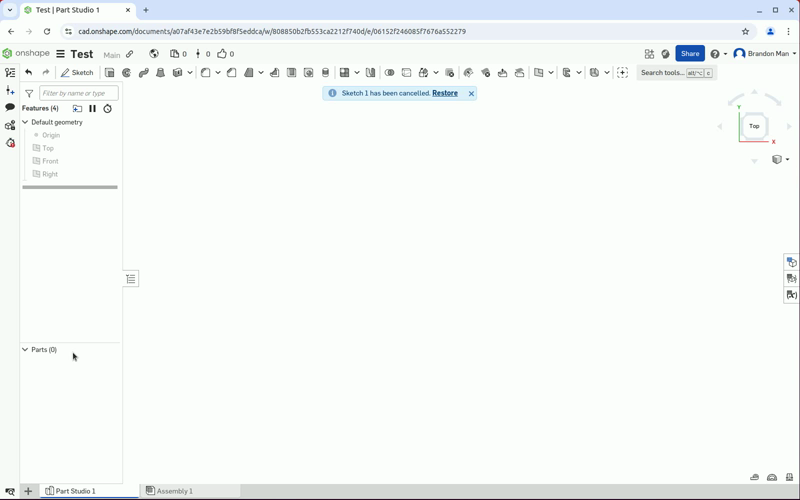
key_down(shift)
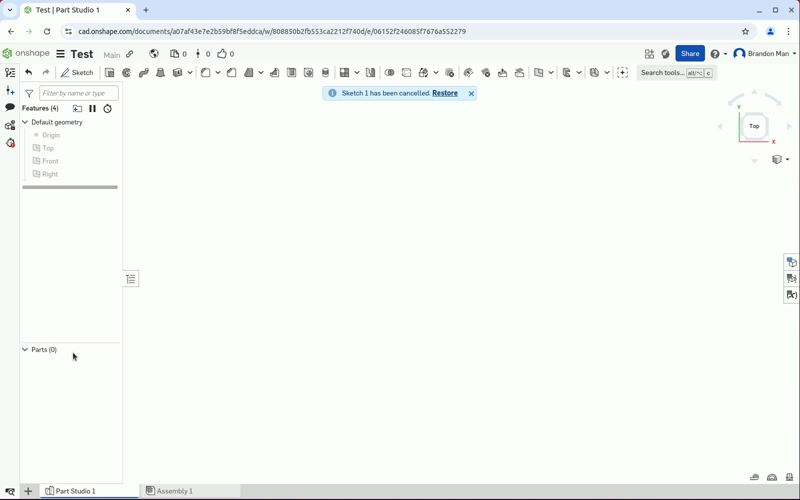
key(up)
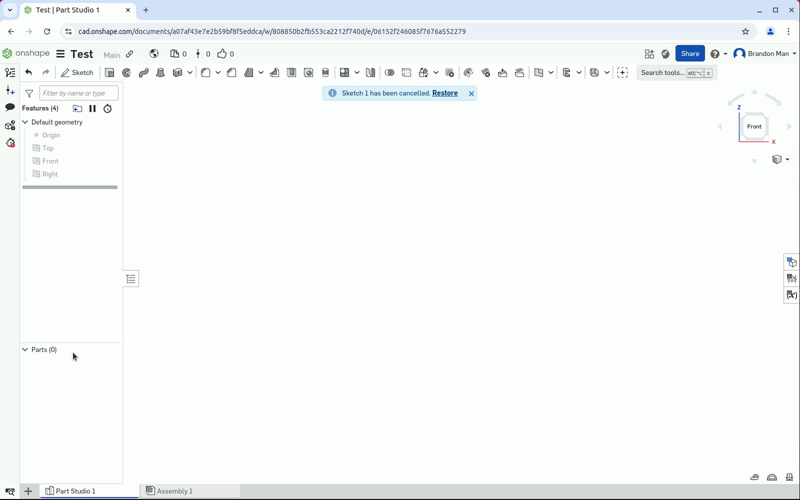
key_up(shift)
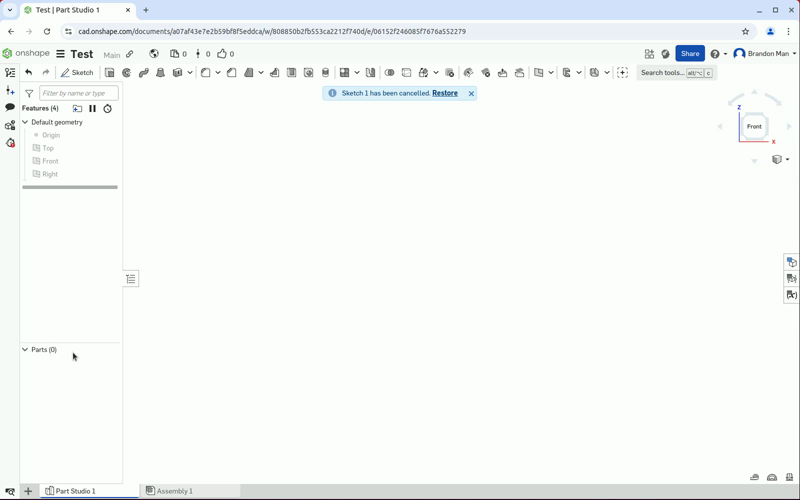
mouse_move(73, 352)
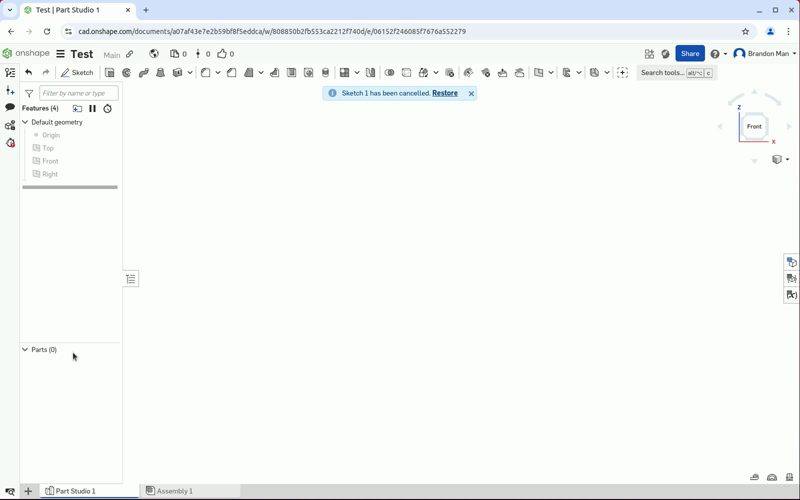
key(shift+y)
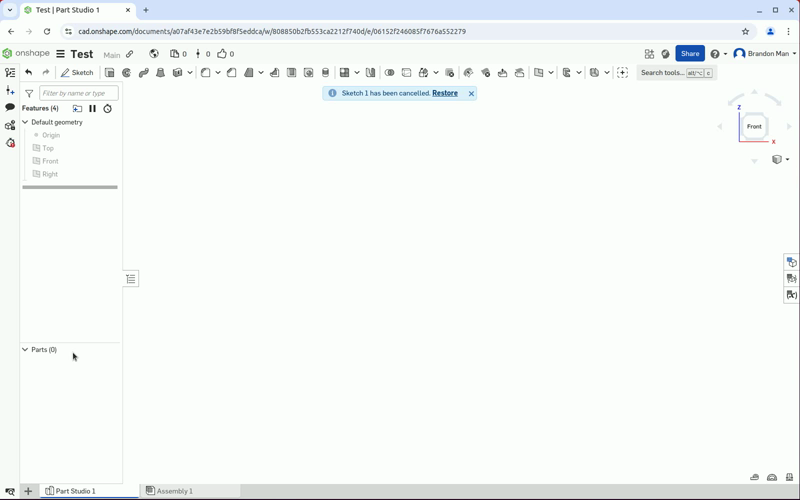
key(shift+s)
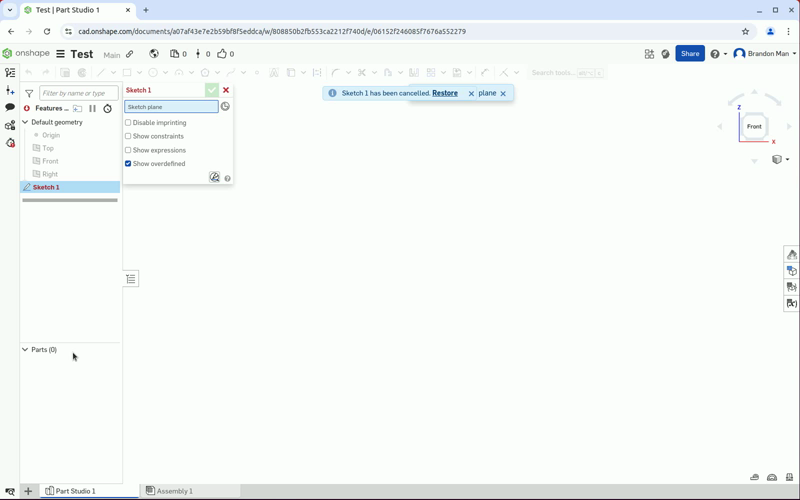
mouse_move(73, 163)
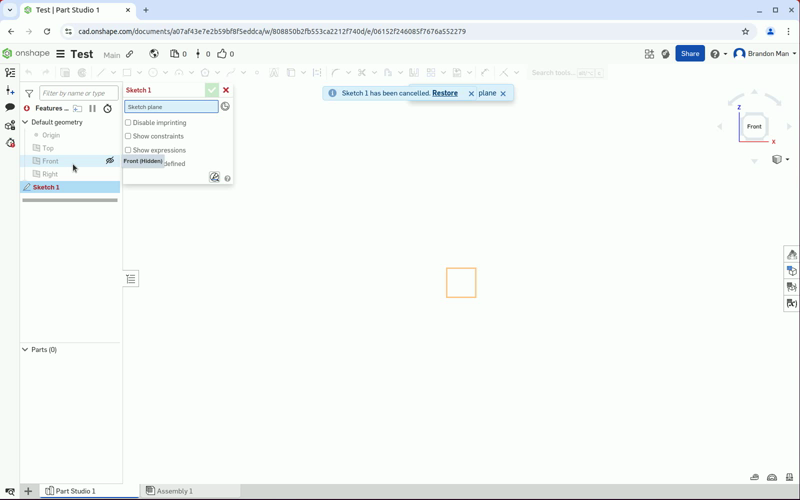
click(73, 163)
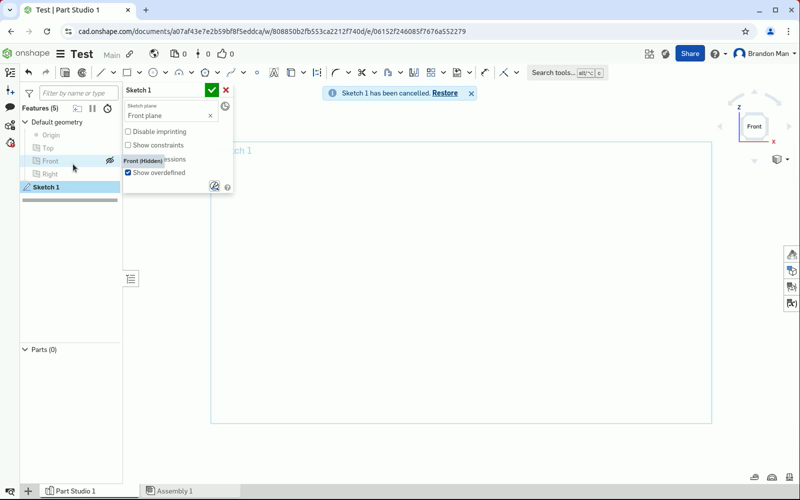
mouse_move(73, 352)
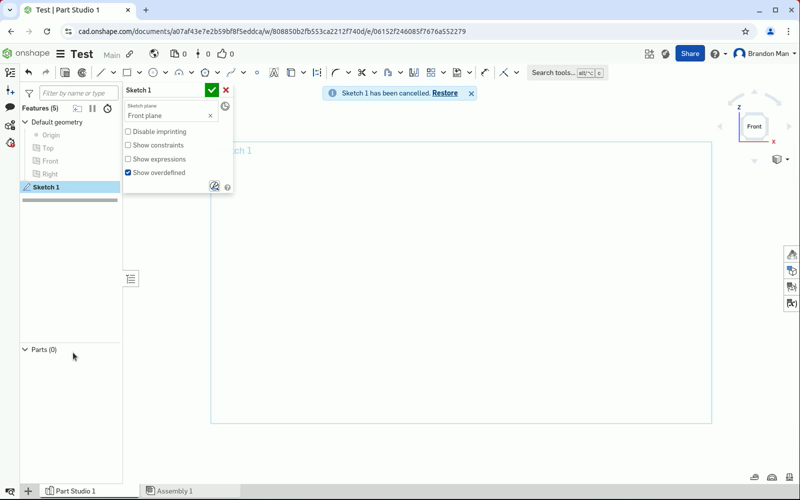
key(y)
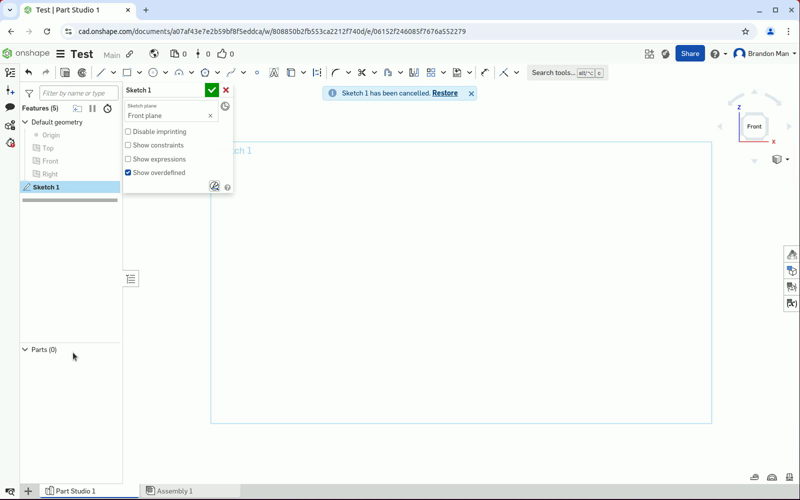
key(l)
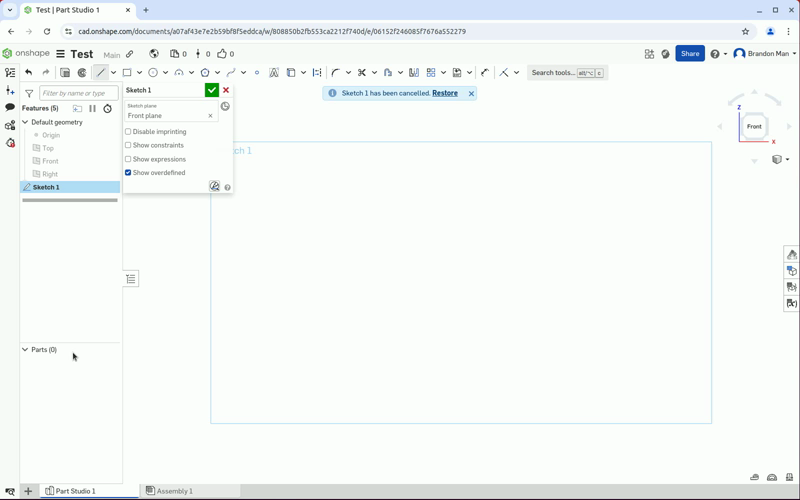
key_down(shift)
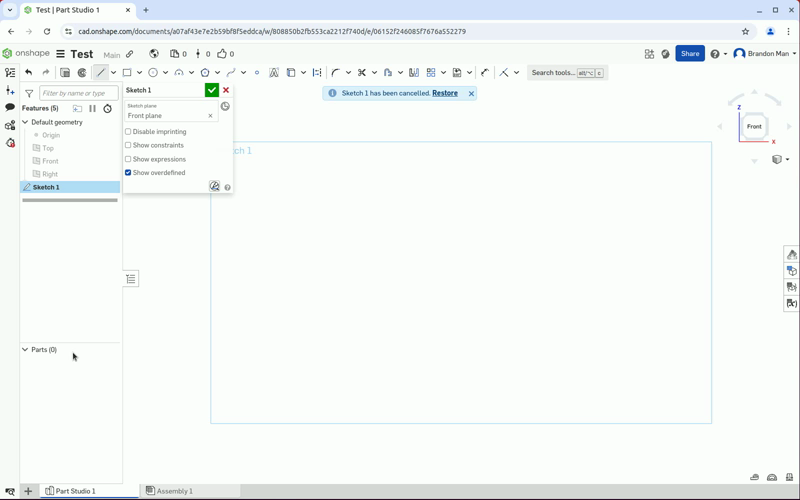
mouse_move(460, 282)
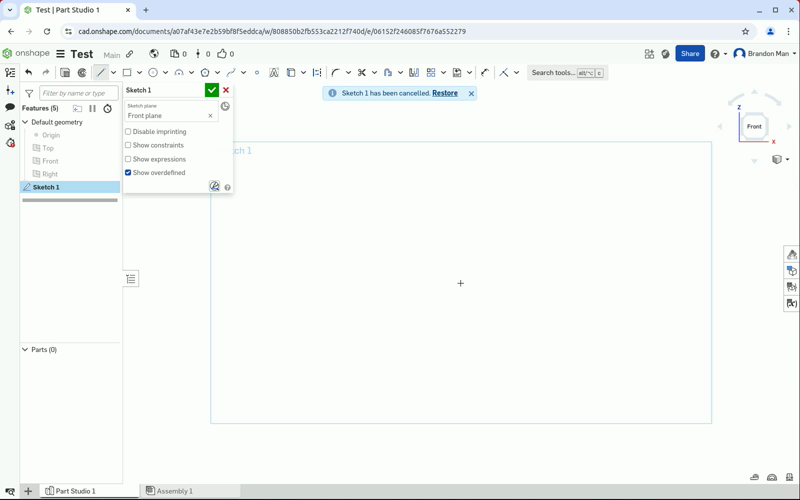
click(460, 282)
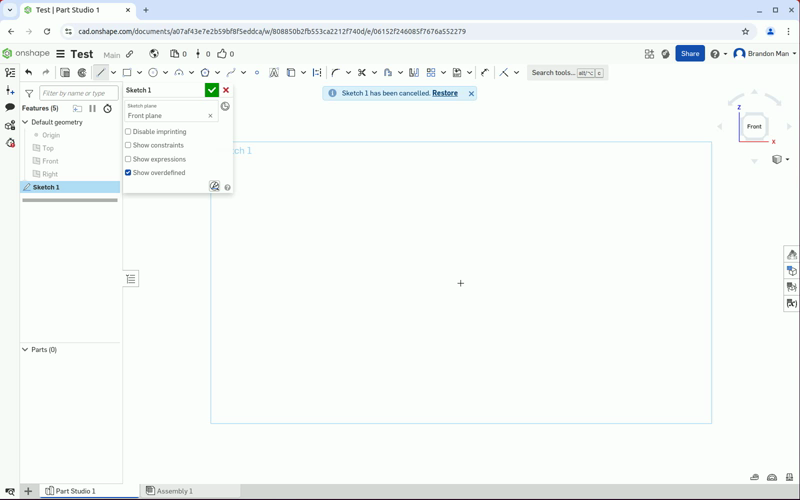
key_up(shift)
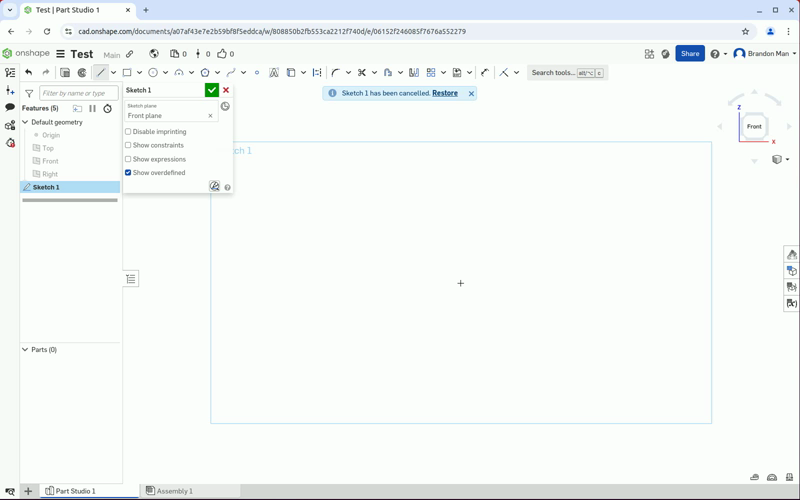
key_down(shift)
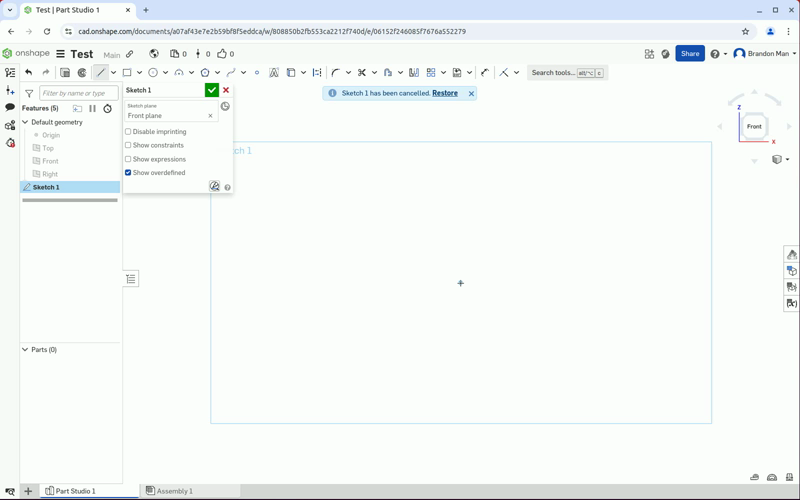
mouse_move(554, 282)
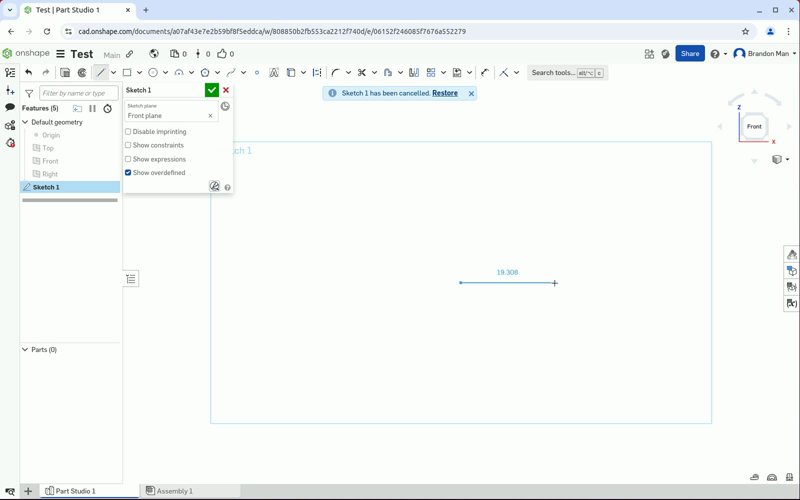
click(554, 282)
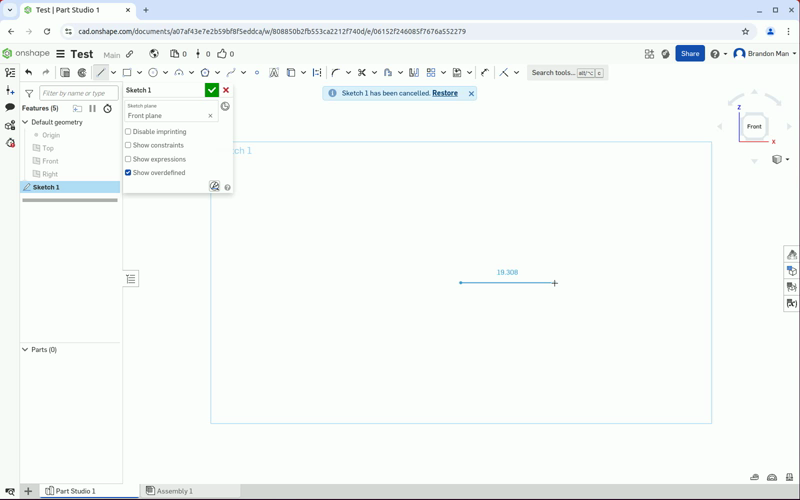
key_up(shift)
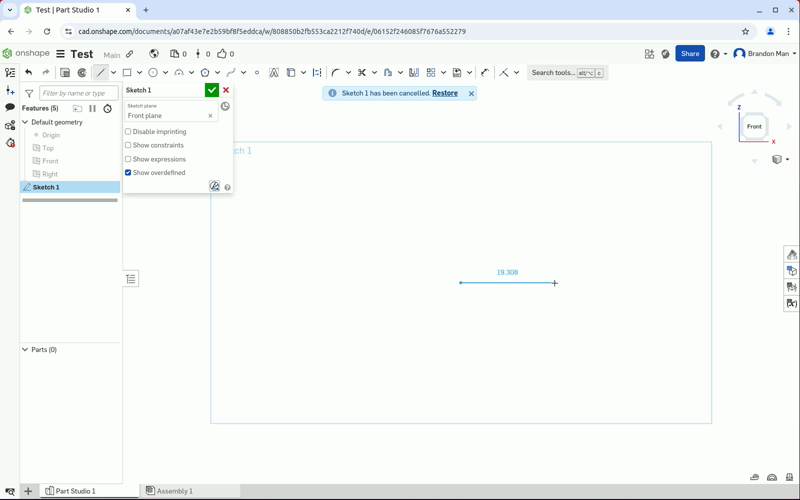
key_down(shift)
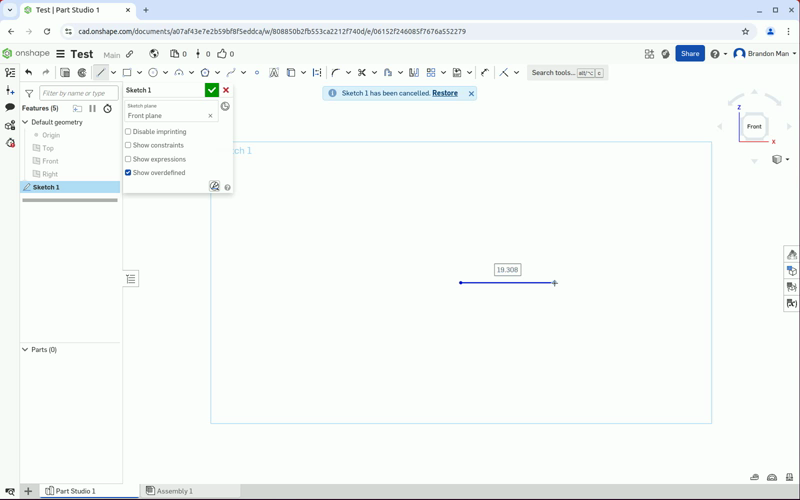
mouse_move(584, 282)
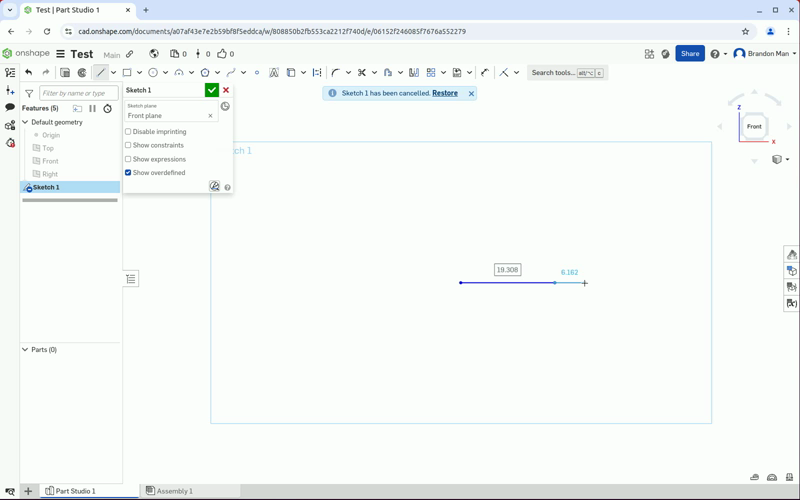
mouse_move(554, 264)
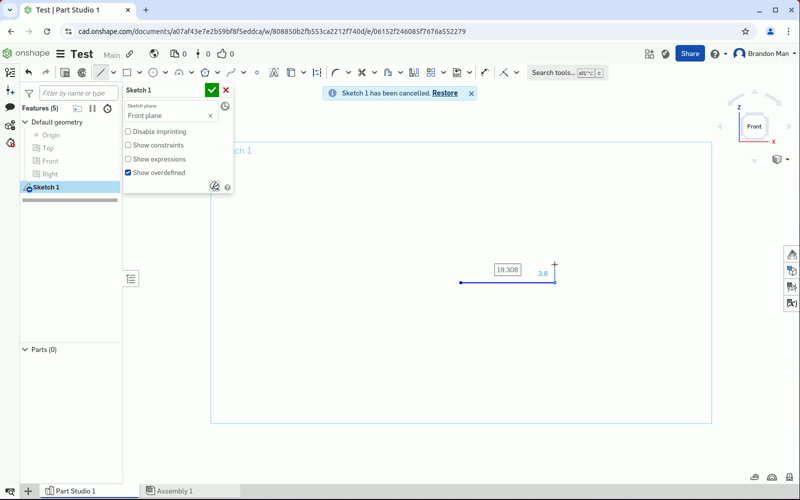
click(554, 264)
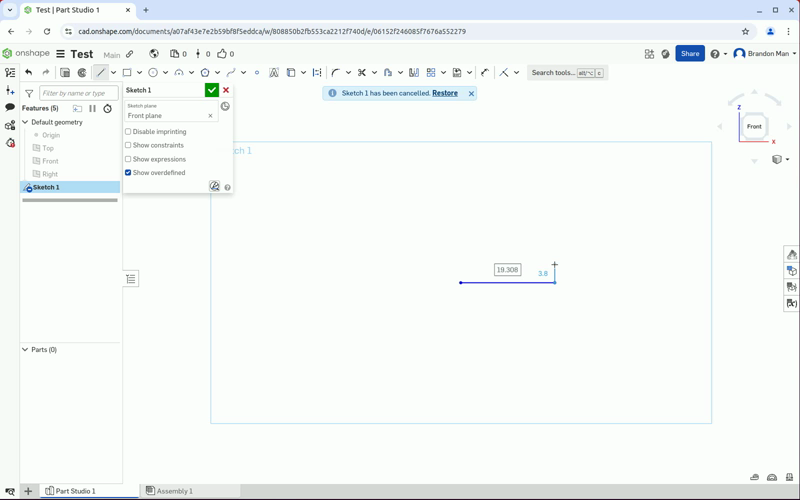
key_up(shift)
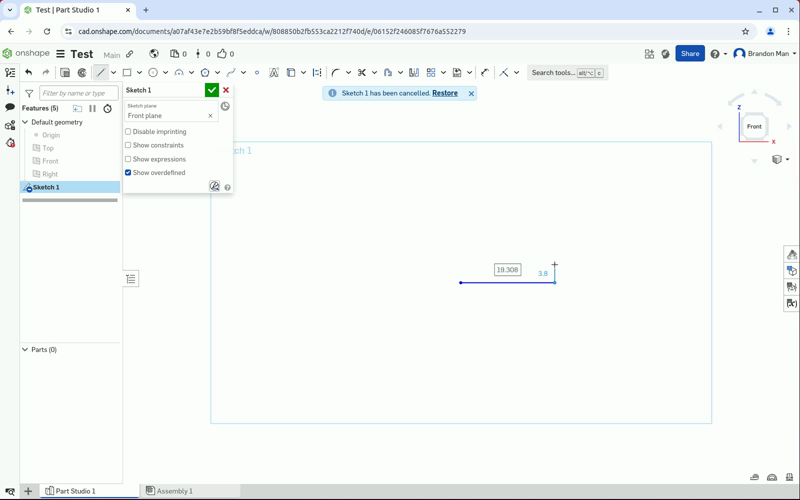
key_down(shift)
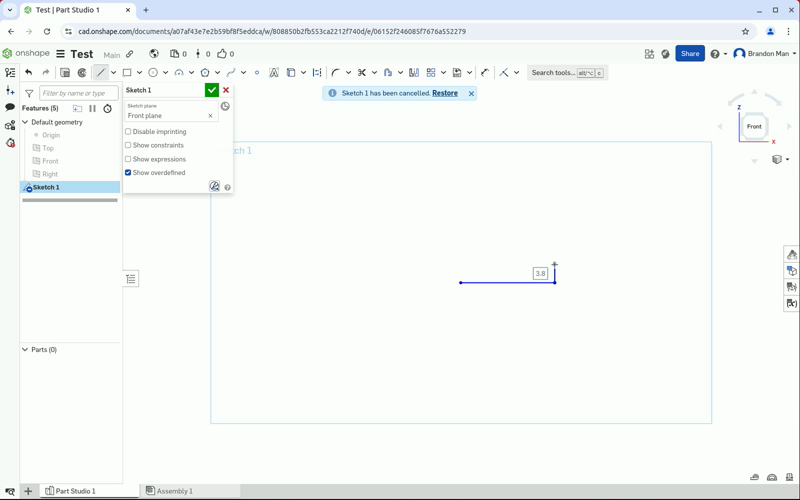
mouse_move(584, 264)
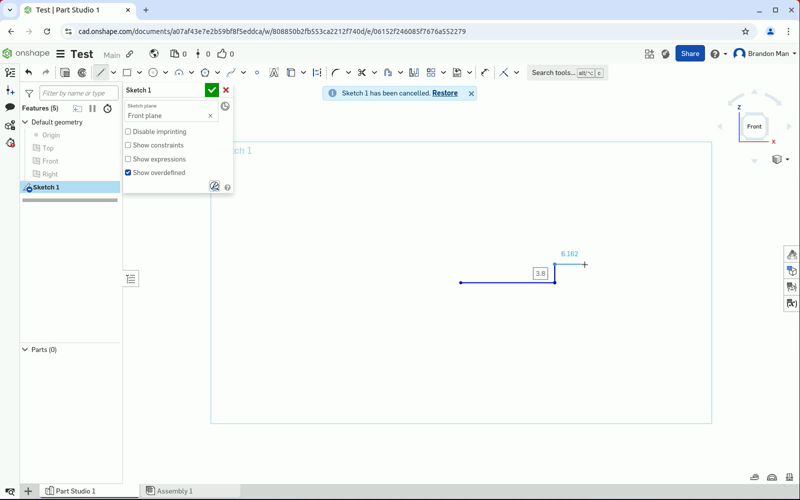
mouse_move(535, 264)
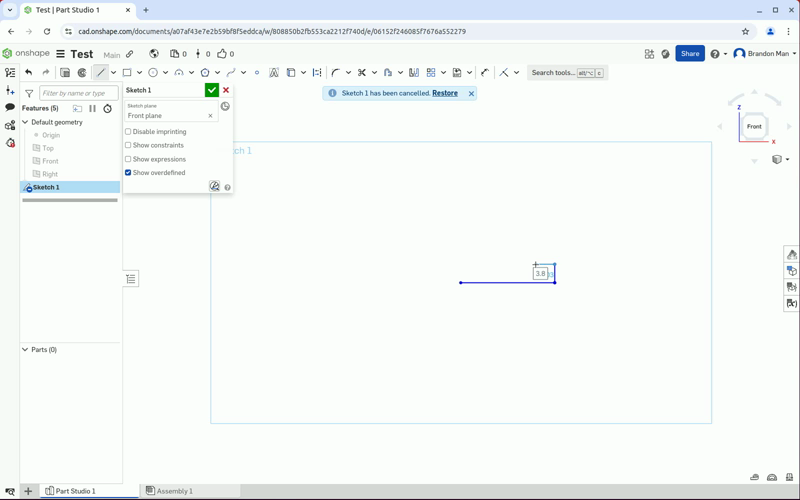
click(535, 264)
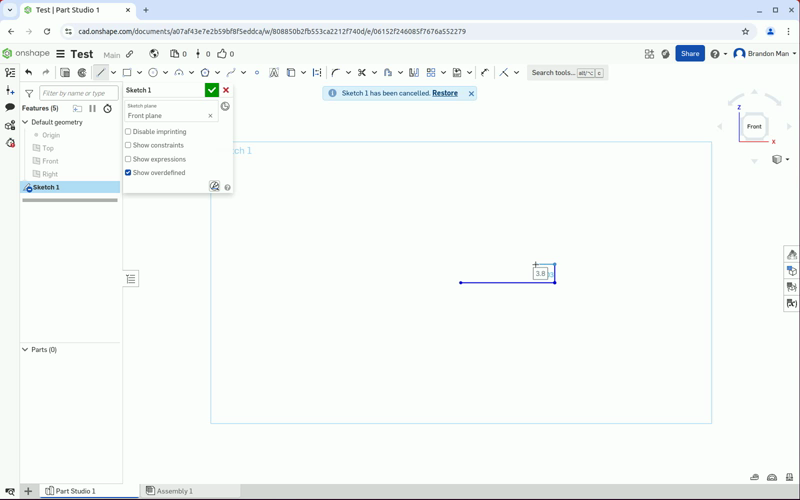
key_up(shift)
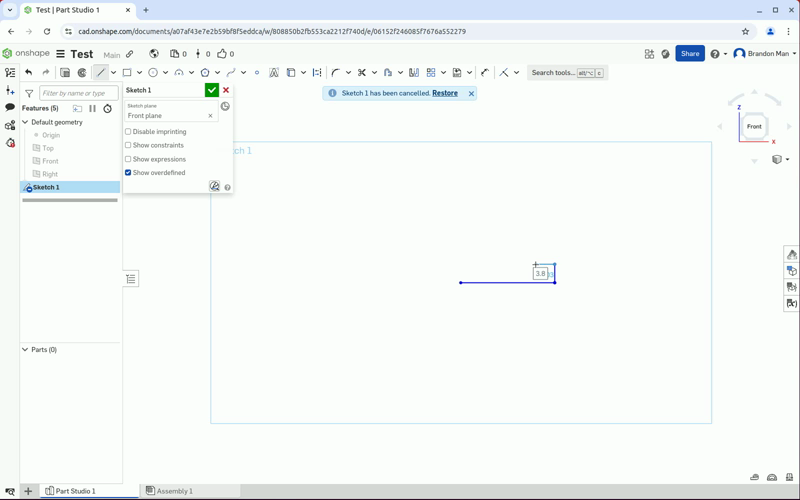
key_down(shift)
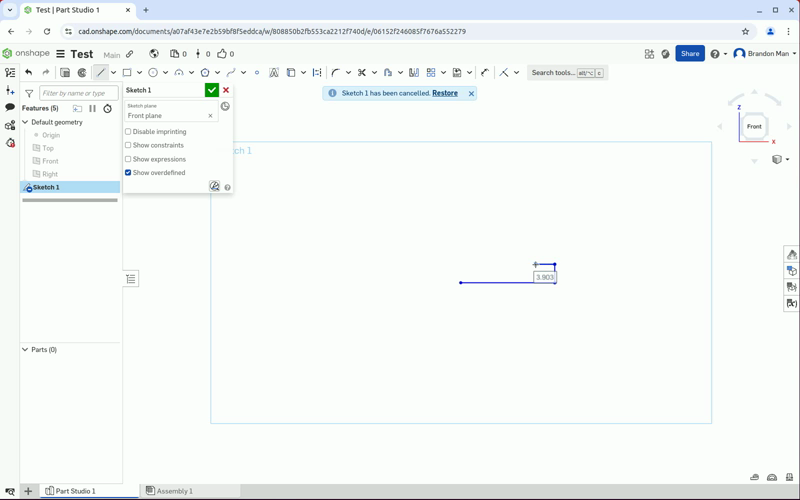
mouse_move(565, 264)
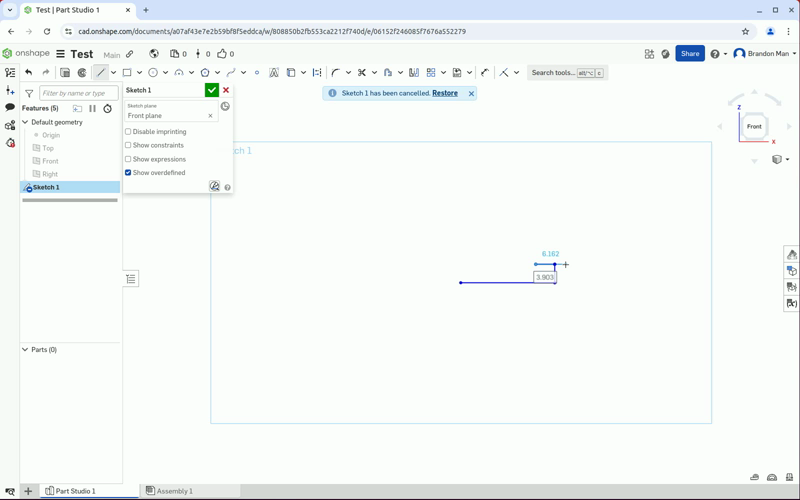
mouse_move(535, 235)
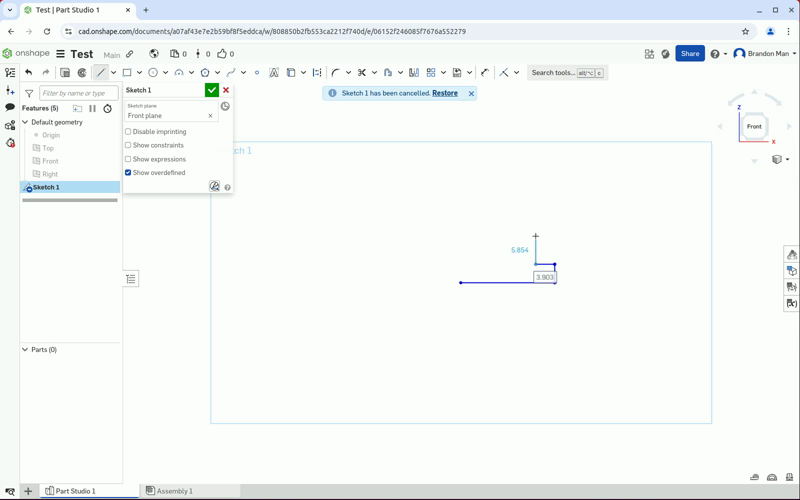
click(535, 235)
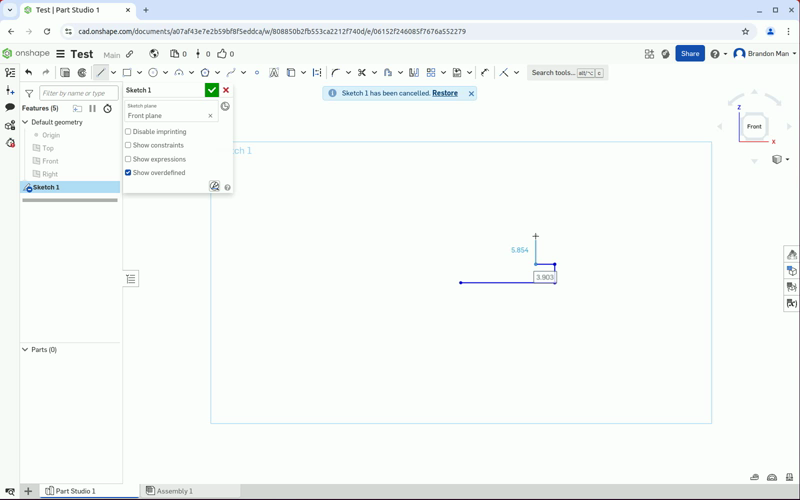
key_up(shift)
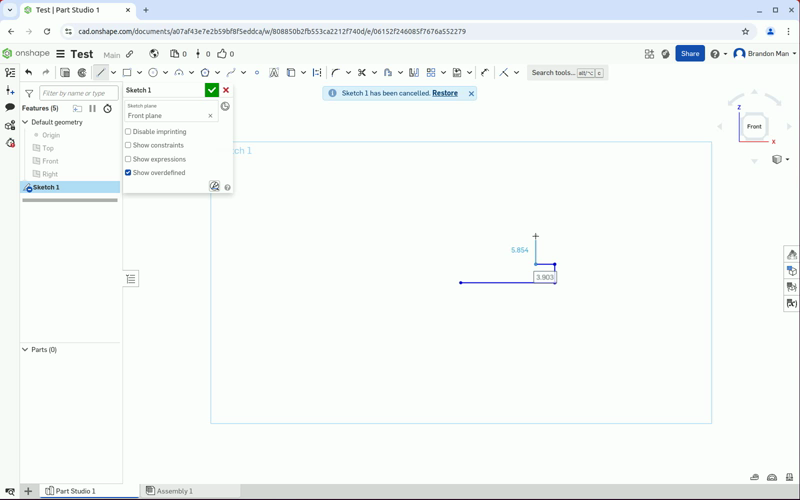
key_down(shift)
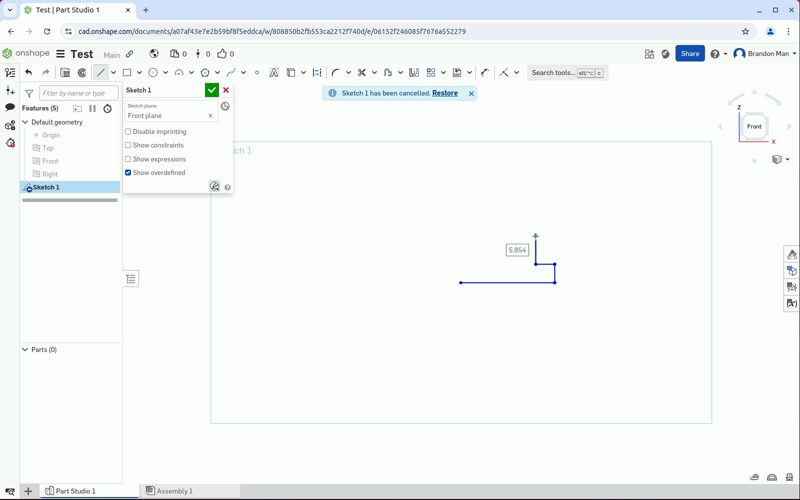
mouse_move(565, 235)
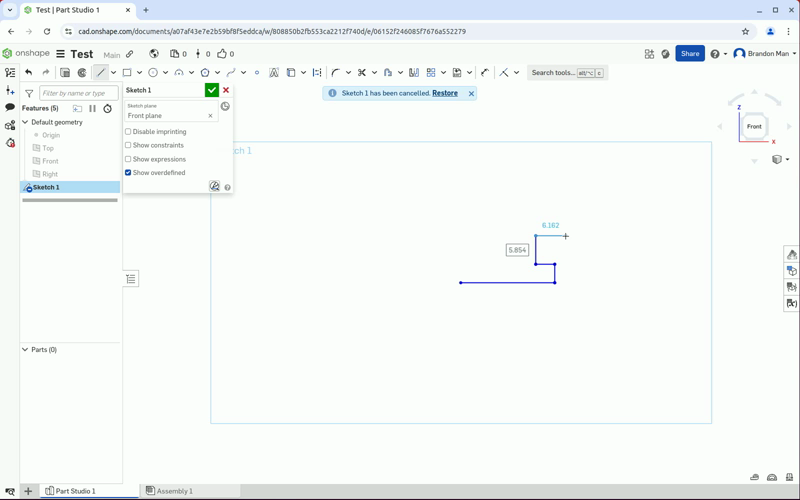
mouse_move(498, 235)
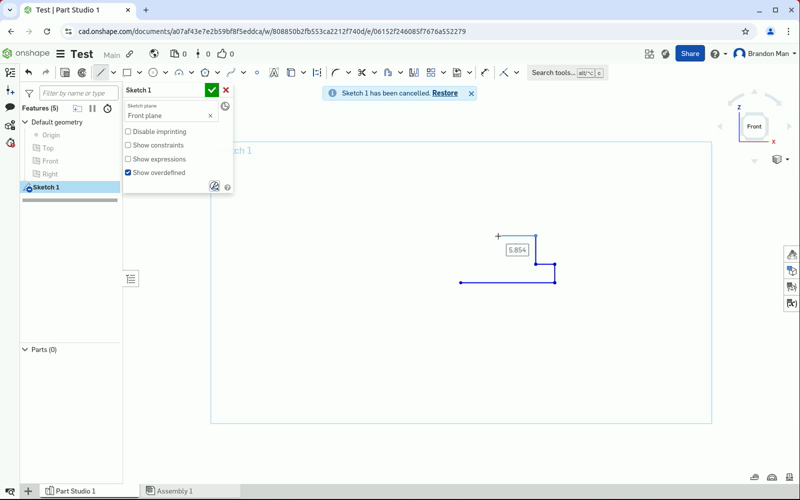
click(498, 235)
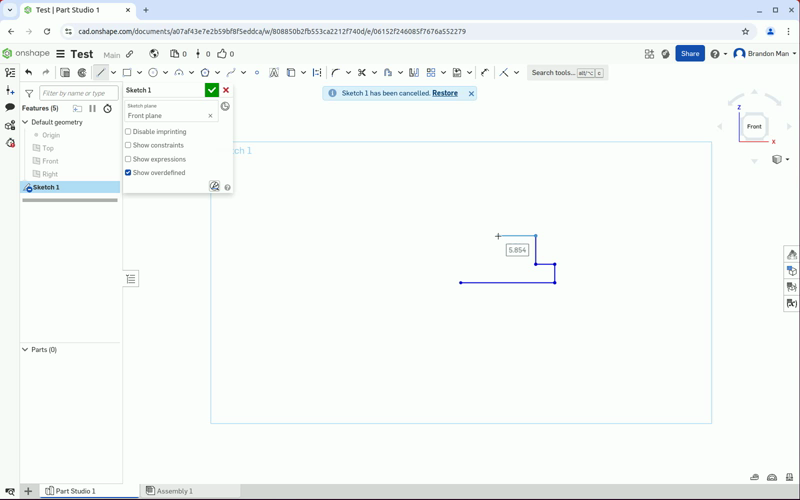
key_up(shift)
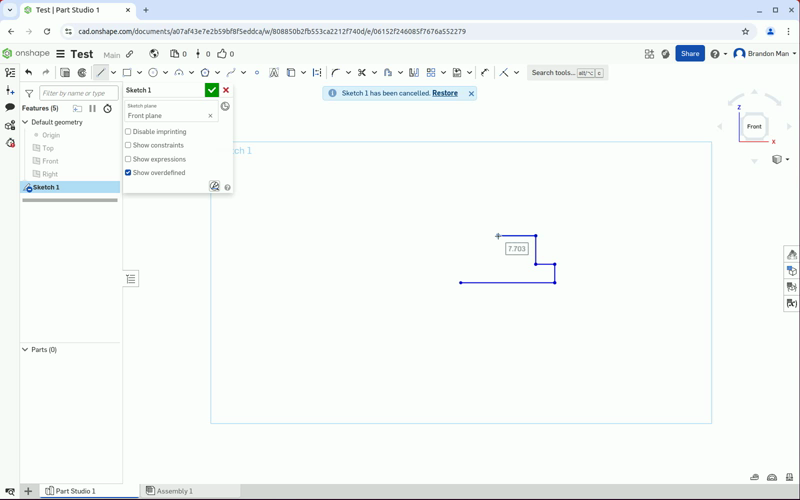
key_down(shift)
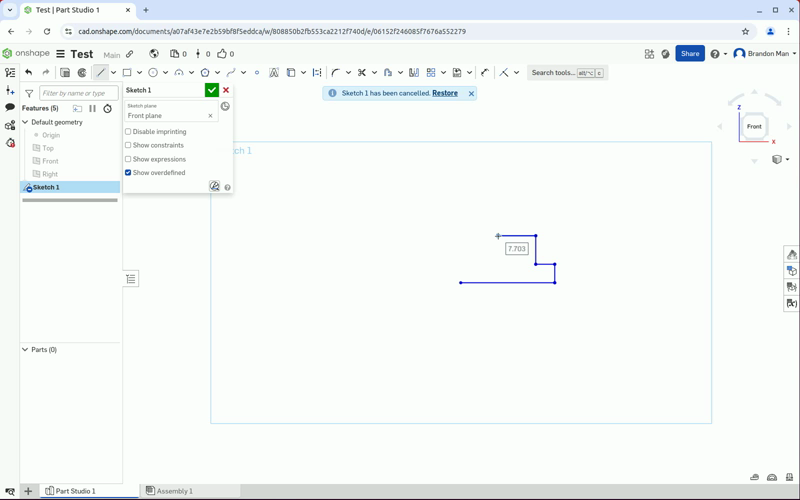
mouse_move(528, 235)
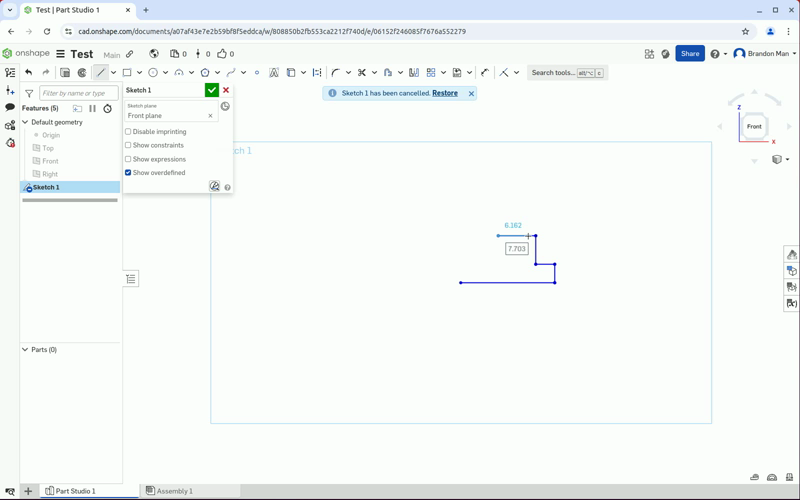
mouse_move(498, 226)
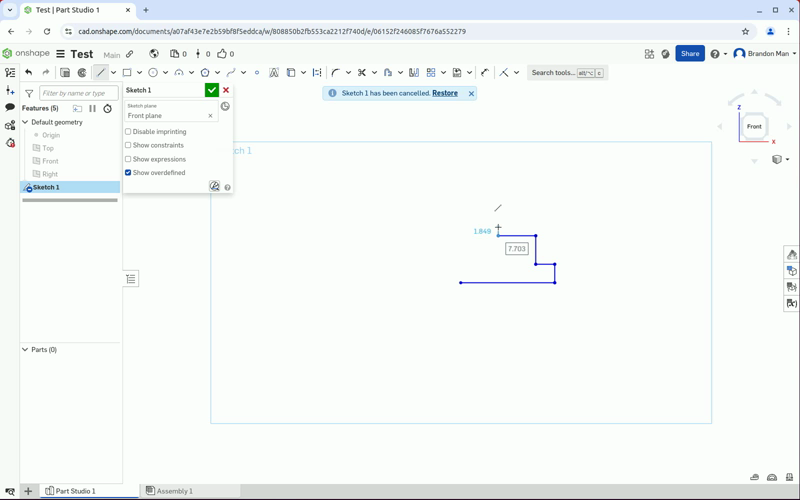
click(498, 226)
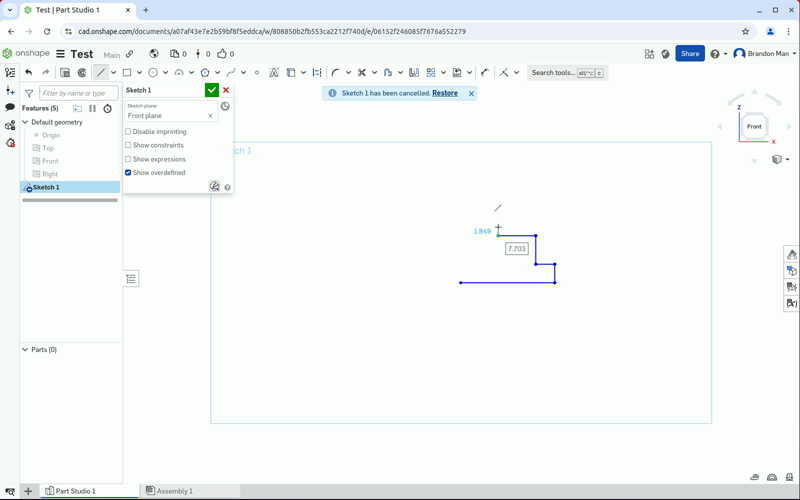
key_up(shift)
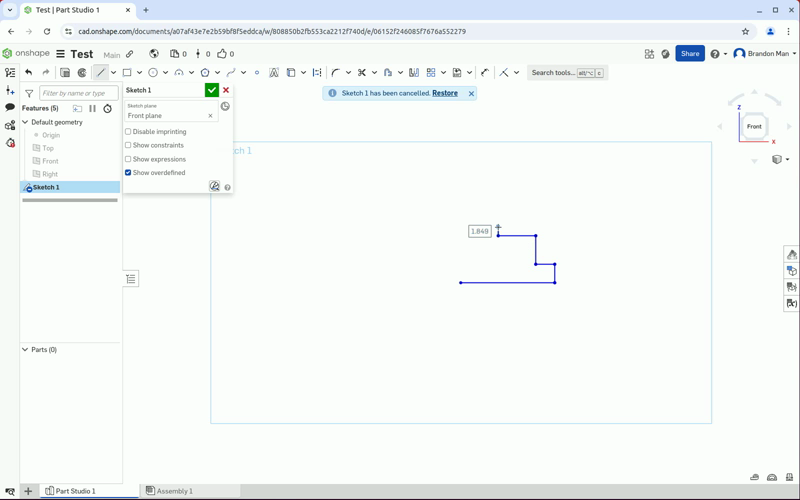
key_down(shift)
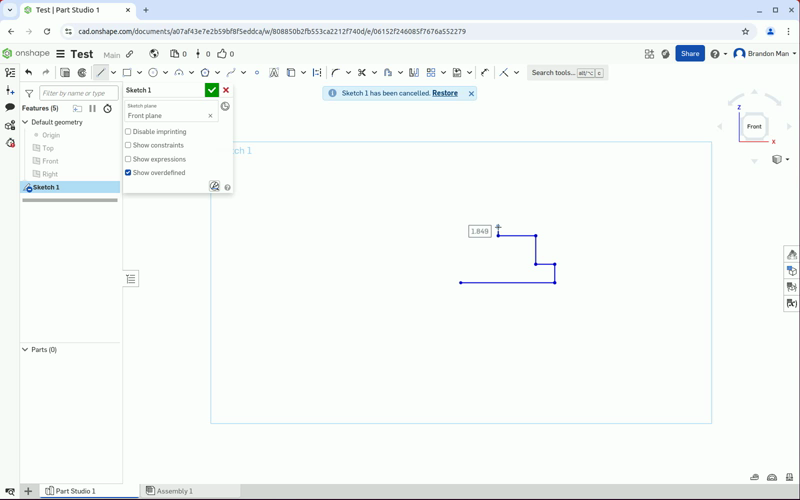
mouse_move(528, 226)
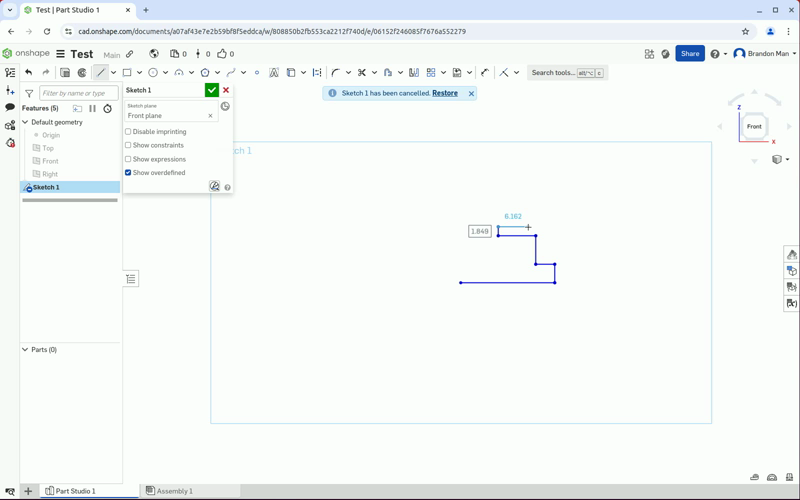
mouse_move(460, 226)
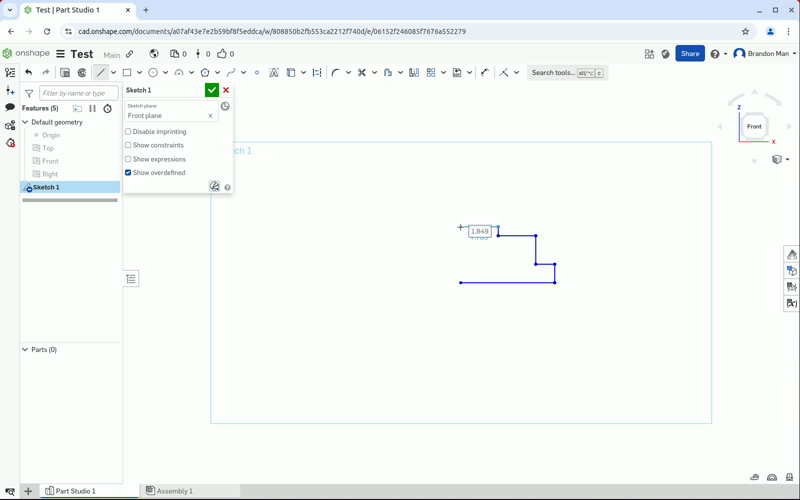
click(460, 226)
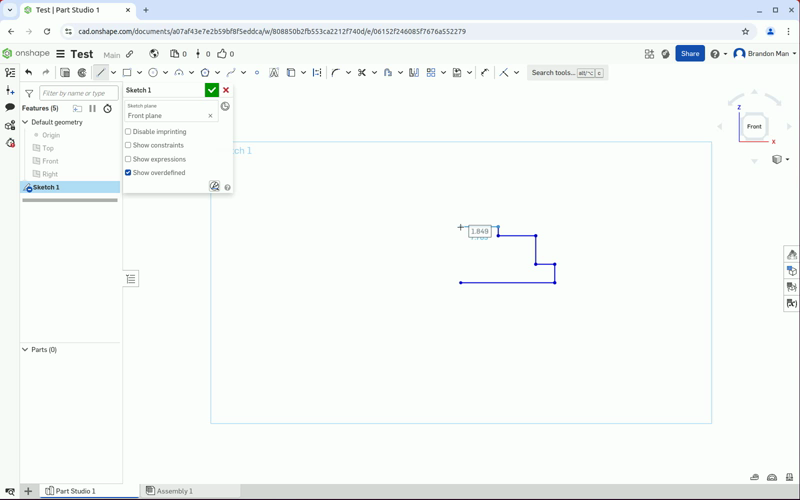
key_up(shift)
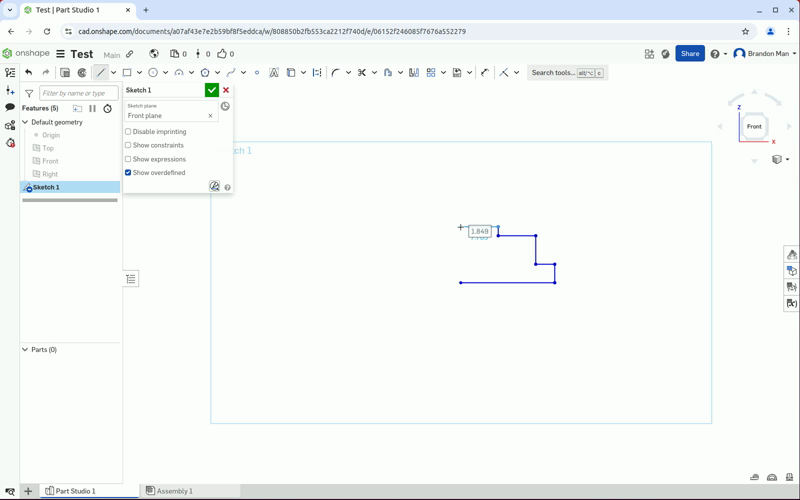
mouse_move(490, 226)
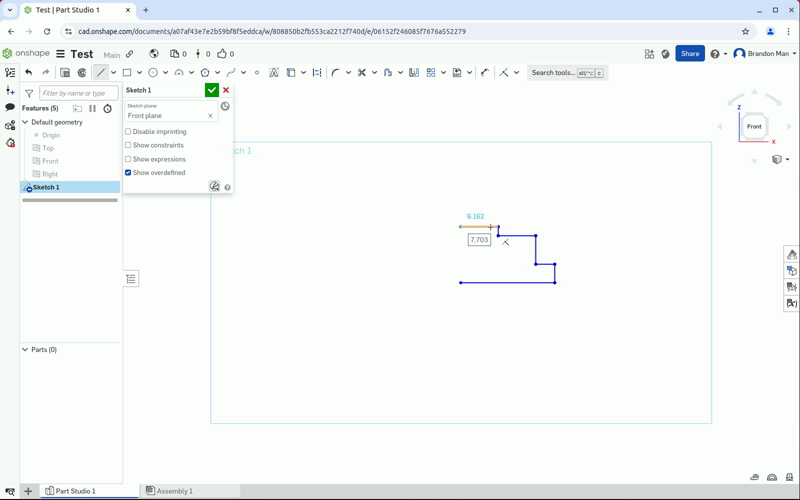
key_down(shift)
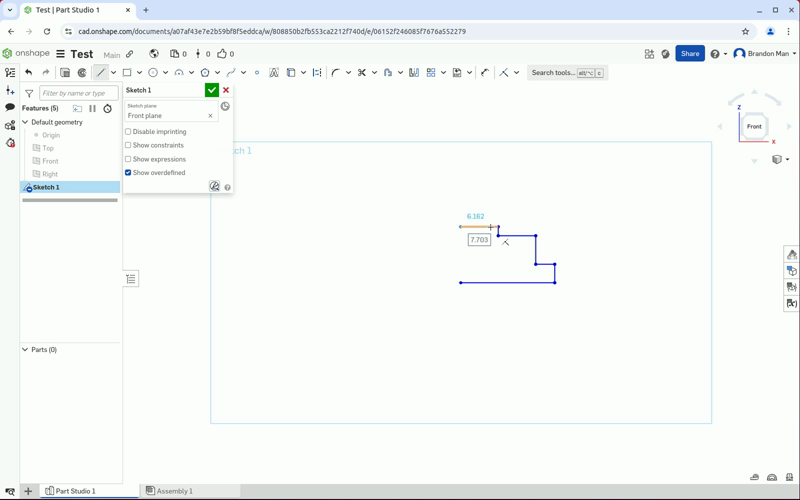
mouse_move(460, 282)
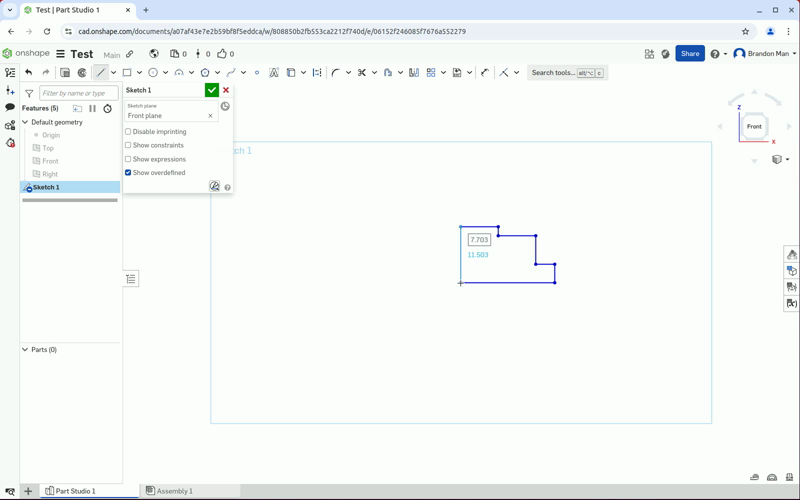
key_up(shift)
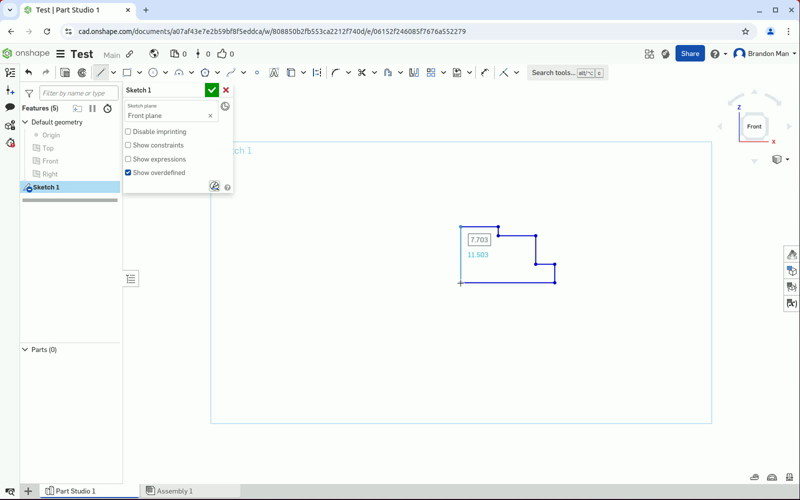
click(460, 282)
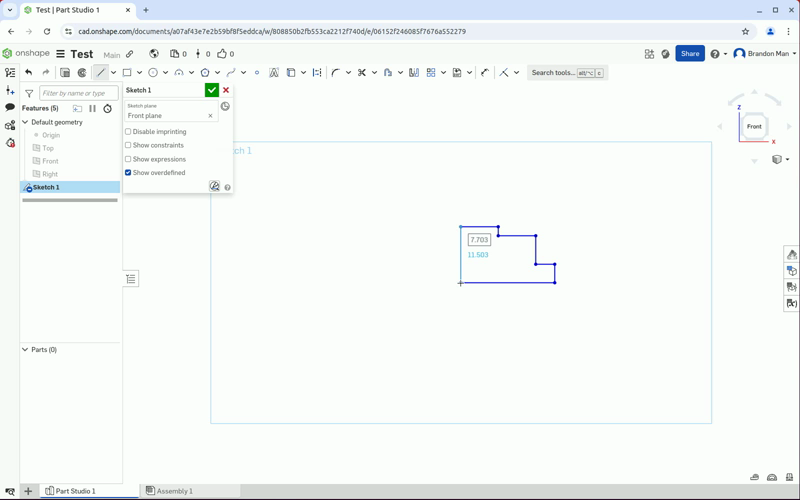
key(esc)
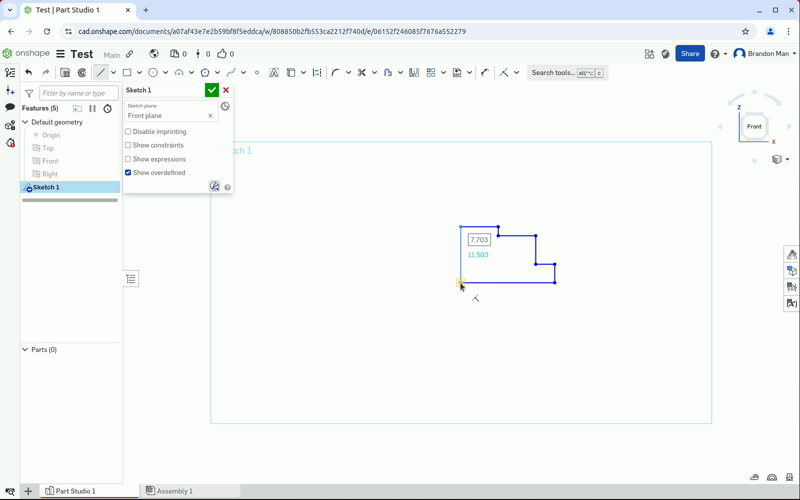
mouse_move(521, 276)
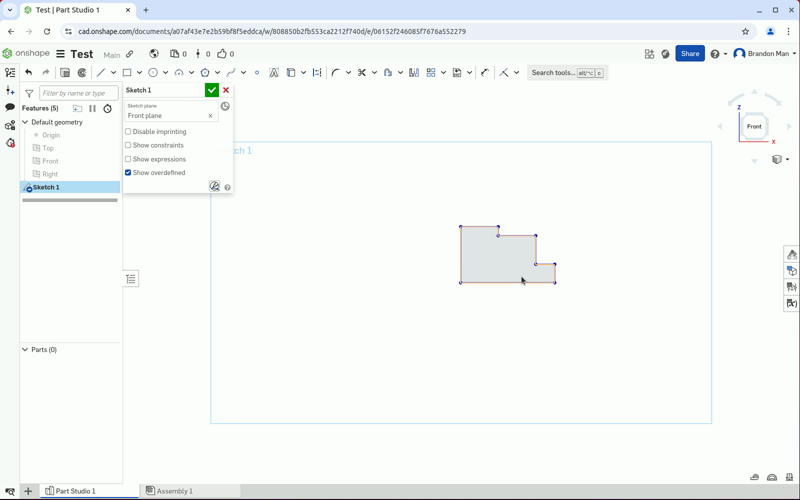
click(521, 276)
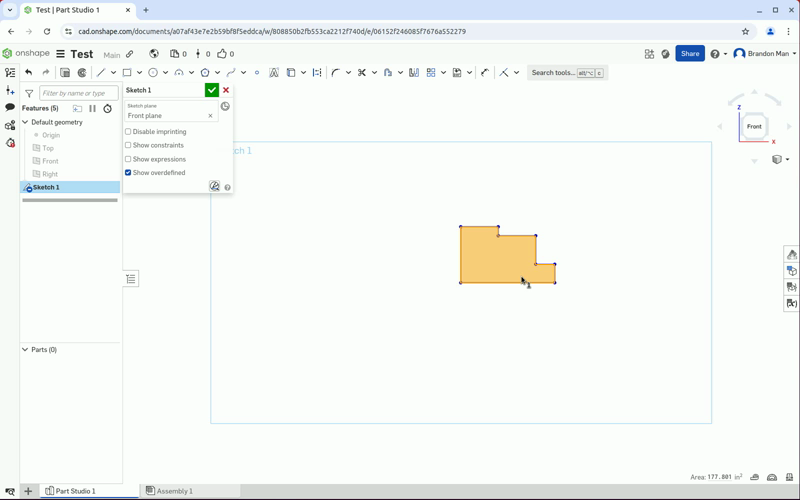
mouse_move(73, 352)
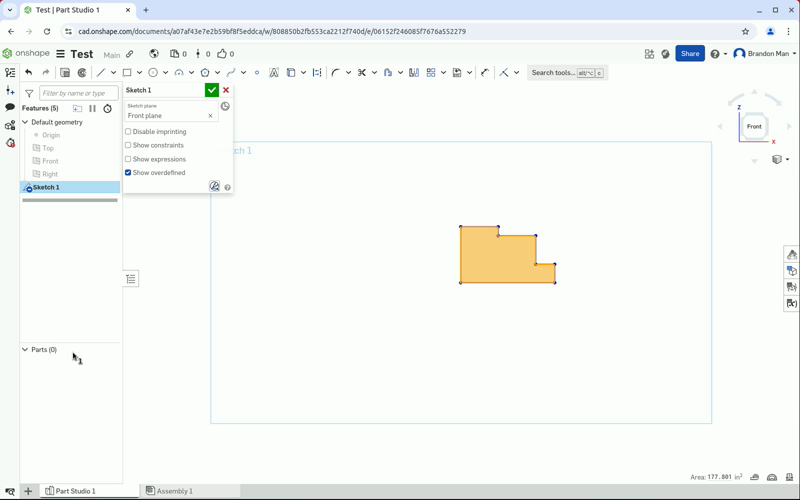
key(shift+y)
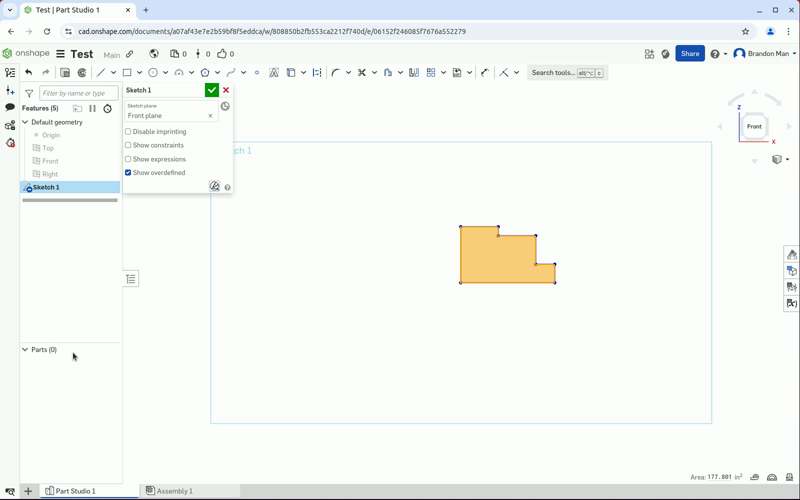
key(shift+e)
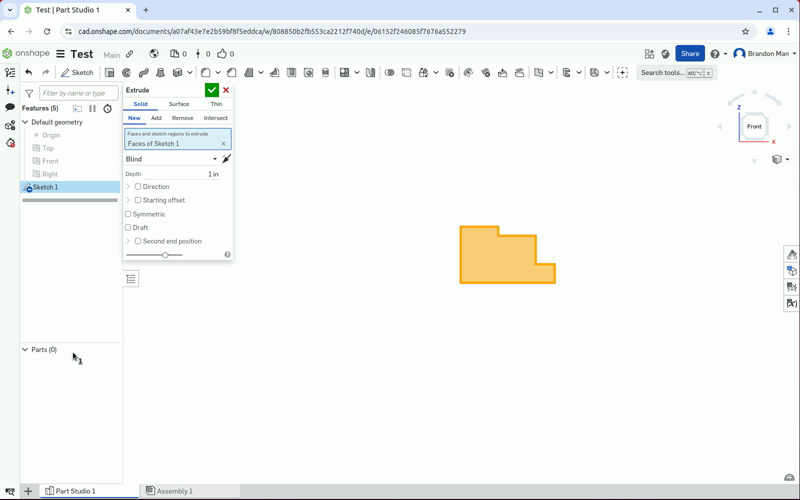
mouse_move(143, 106)
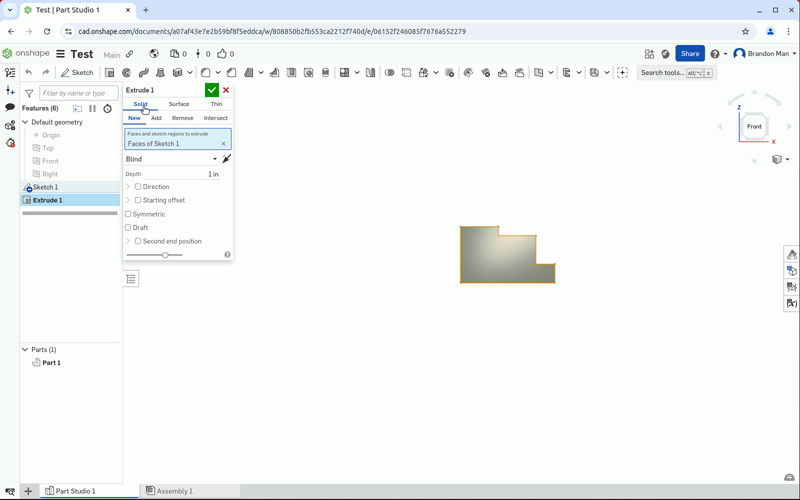
click(143, 106)
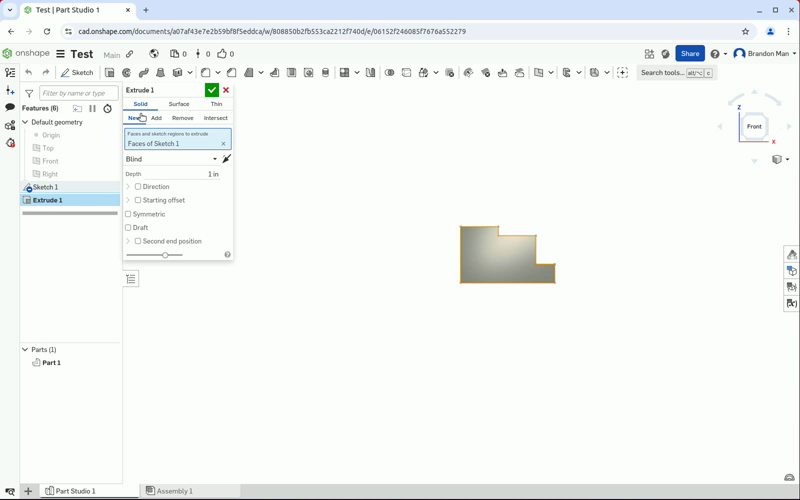
mouse_move(137, 120)
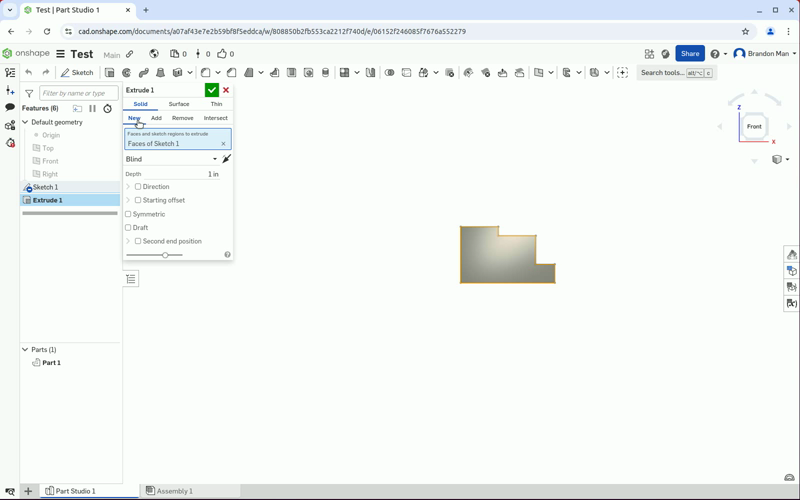
click(137, 120)
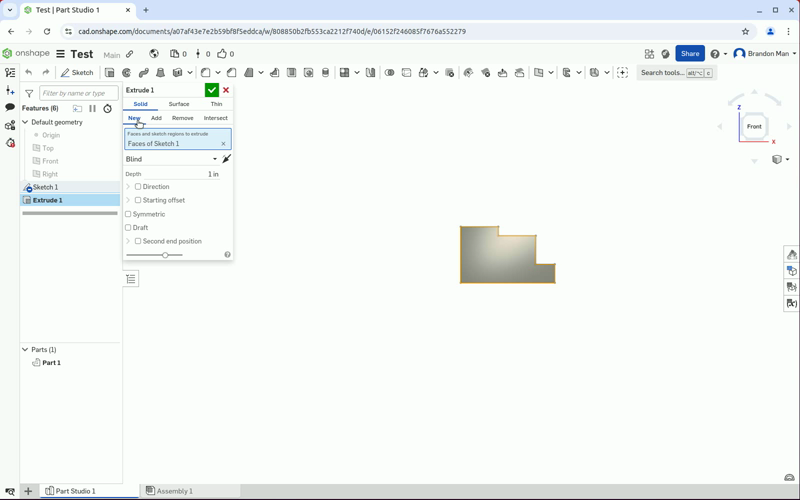
key(tab, 4)
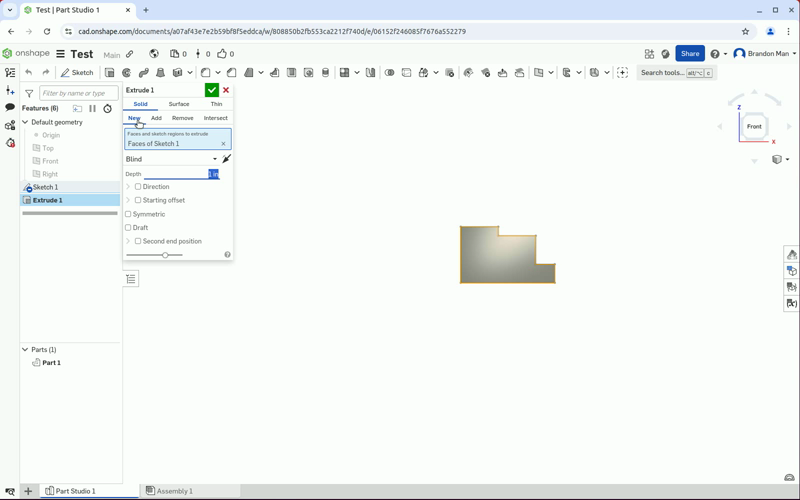
text(-11.554)
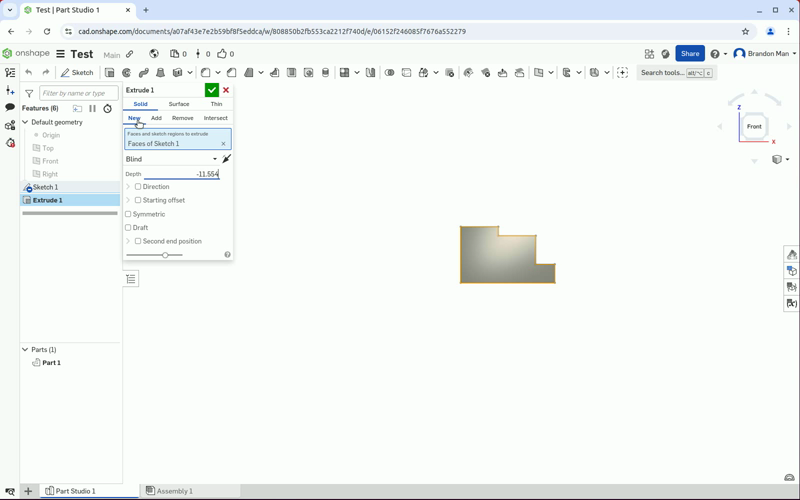
key(enter)
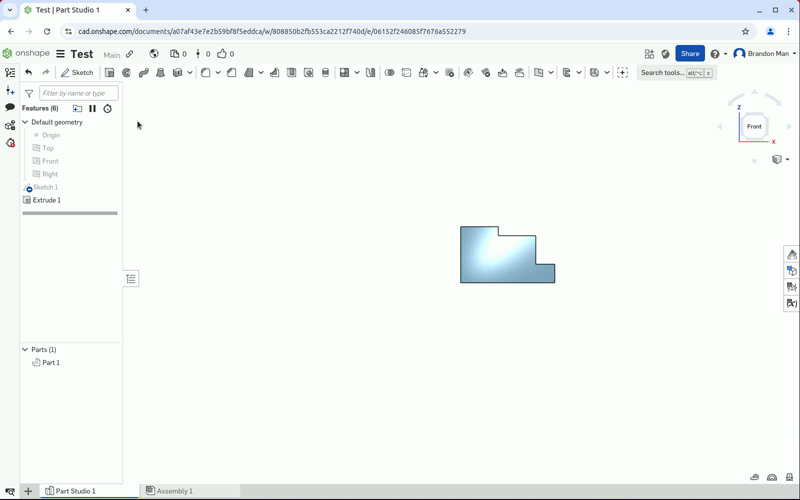
key(shift+h)
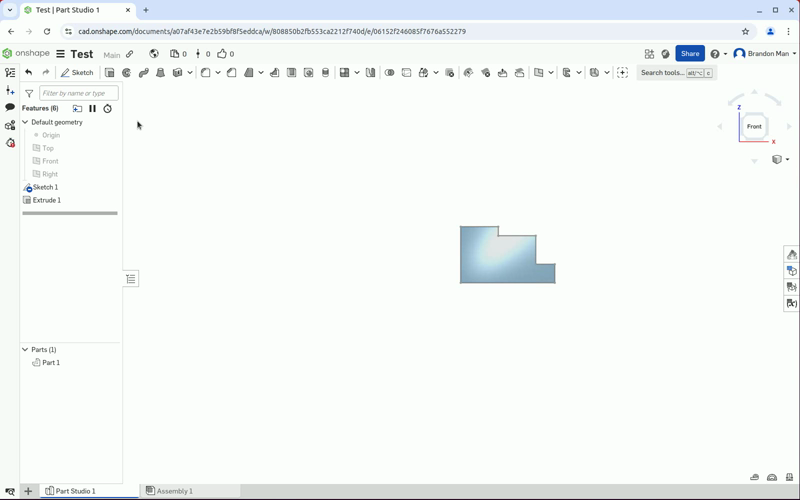
key(shift+h)
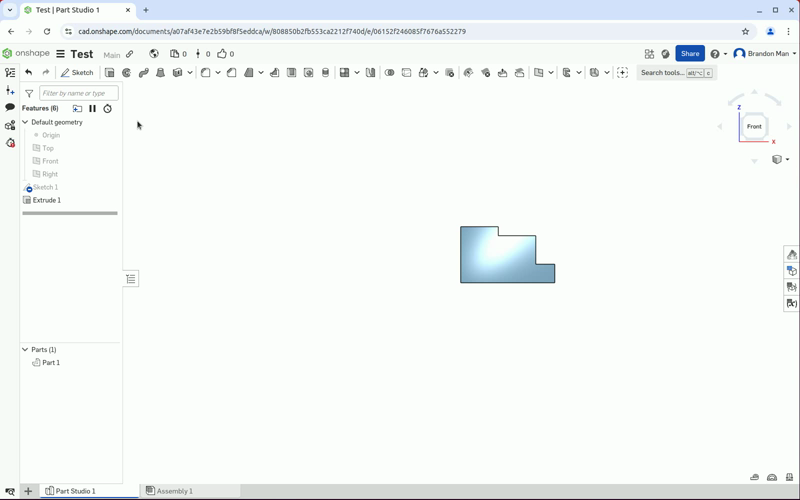
mouse_move(73, 189)
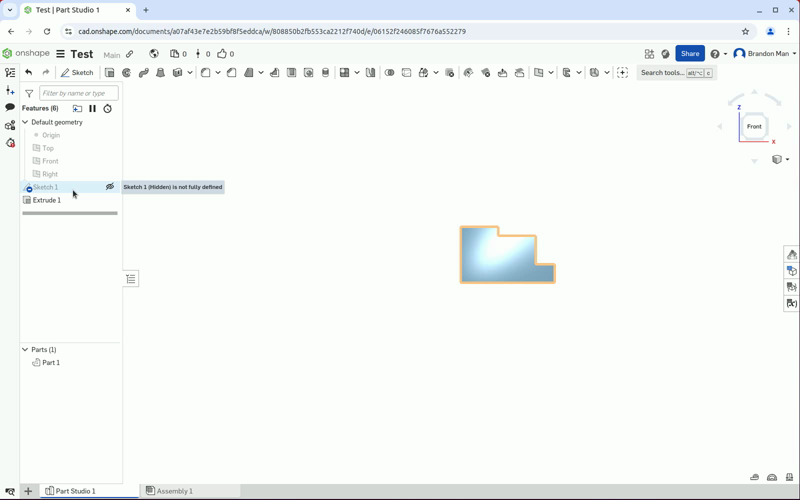
click(73, 189)
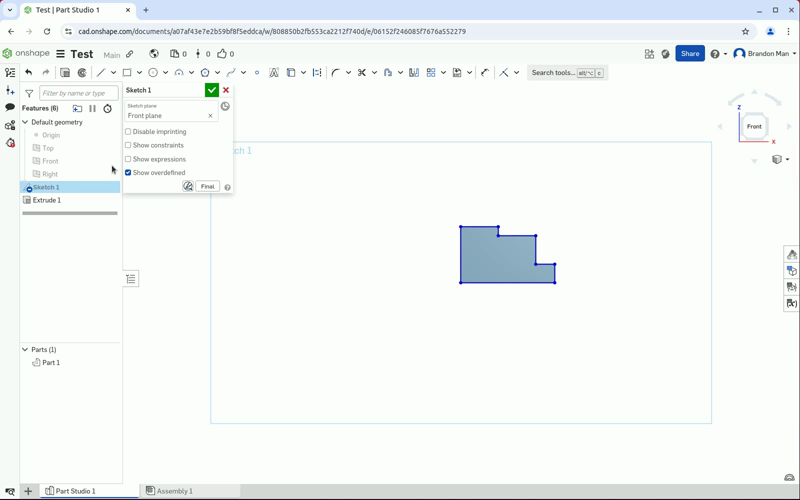
mouse_move(229, 92)
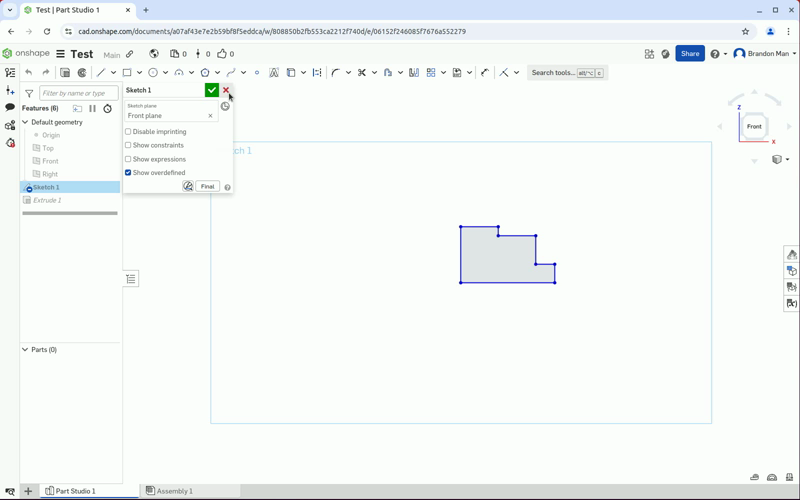
click(229, 92)
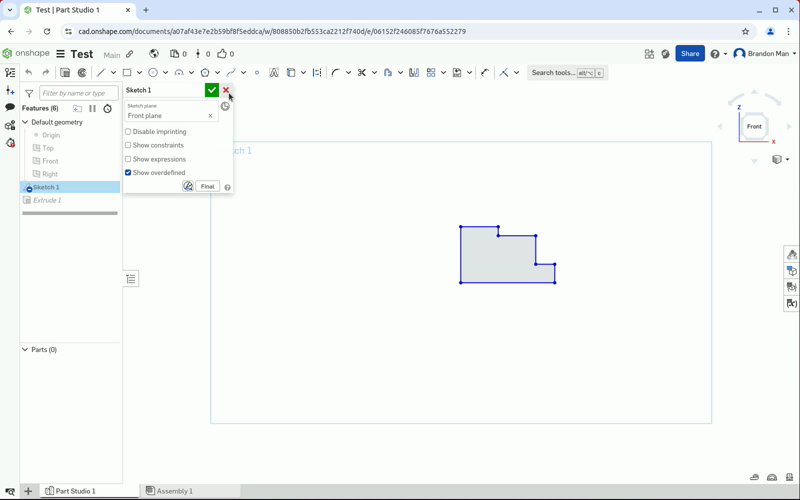
key(shift+s)
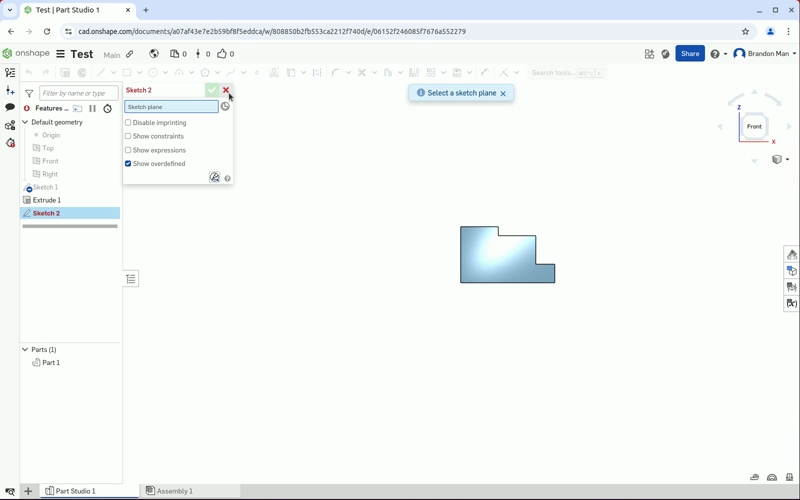
mouse_move(73, 163)
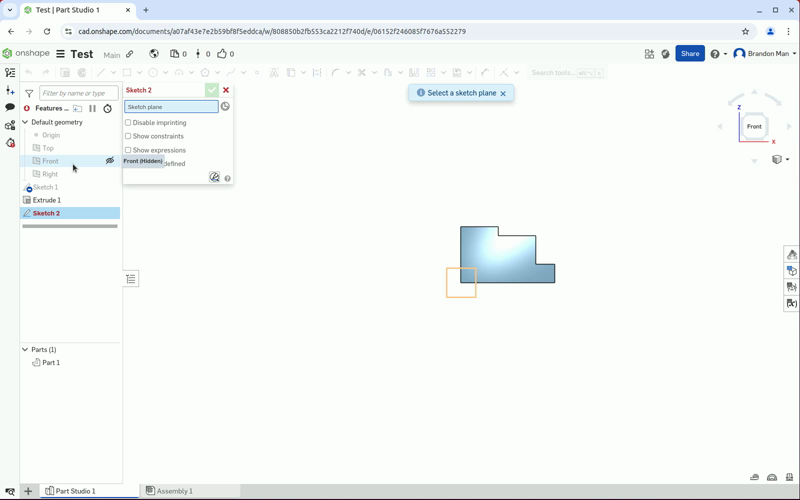
click(73, 163)
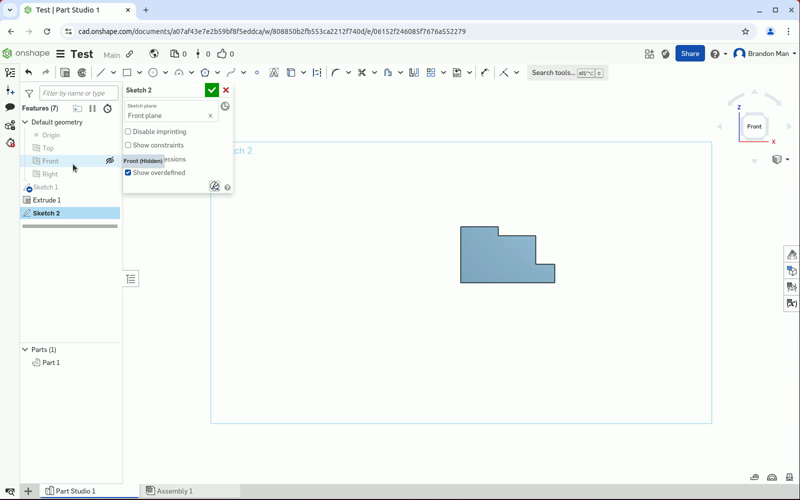
mouse_move(73, 352)
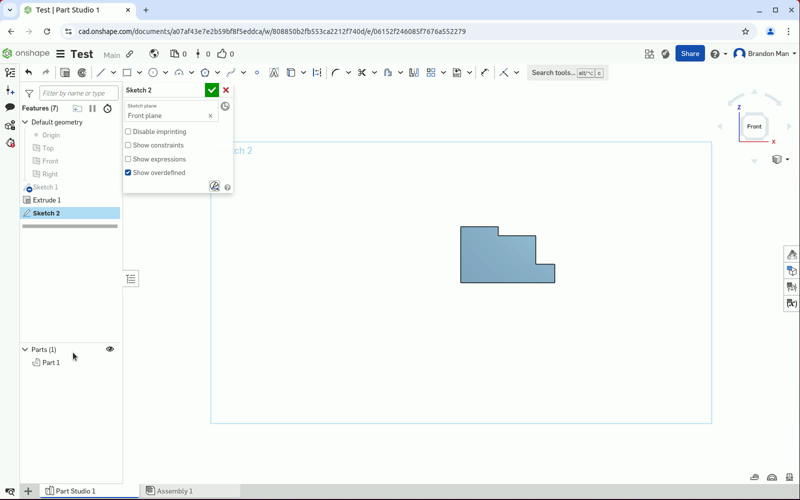
key(y)
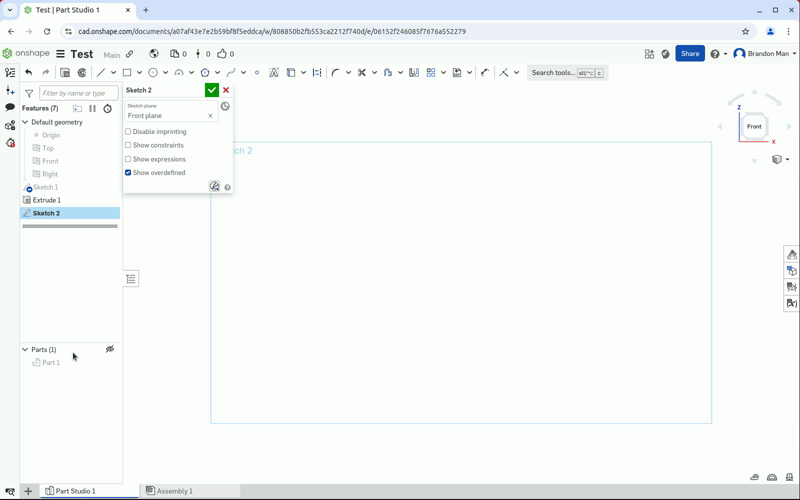
key(l)
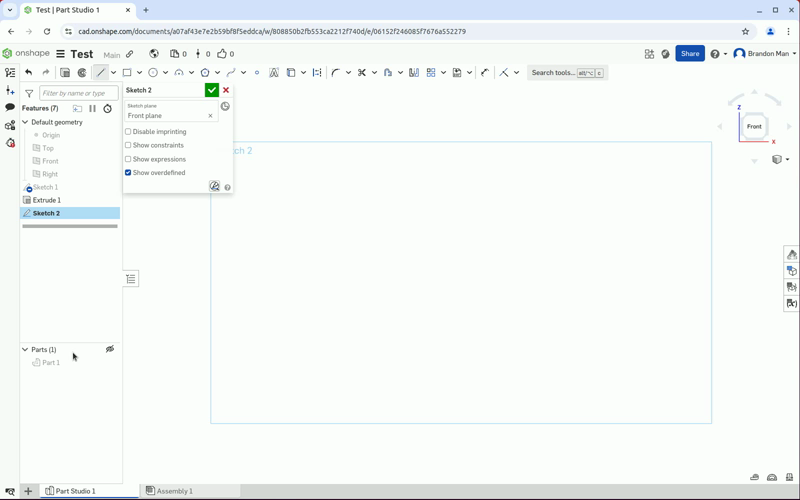
key_down(shift)
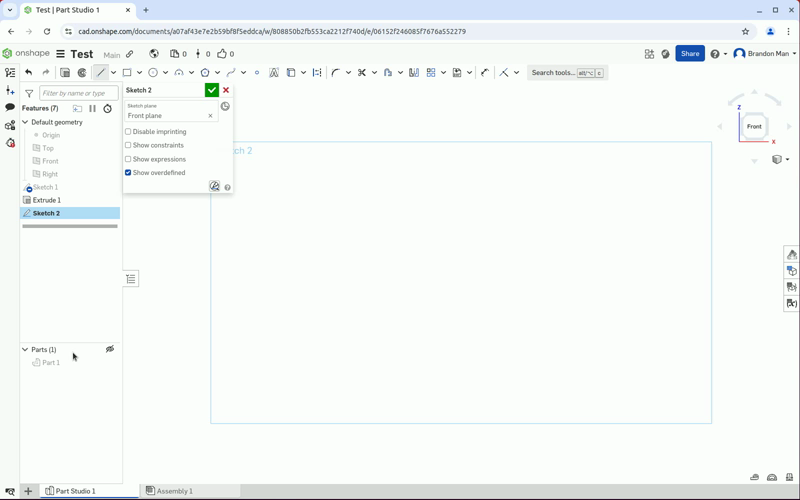
mouse_move(554, 282)
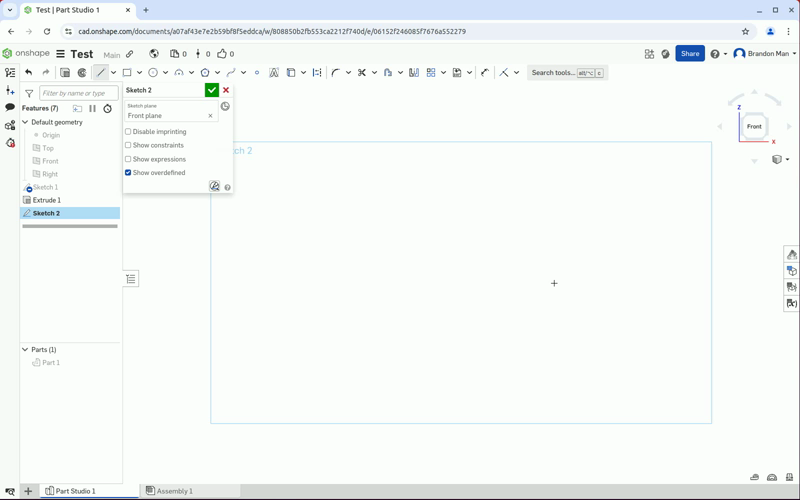
click(554, 282)
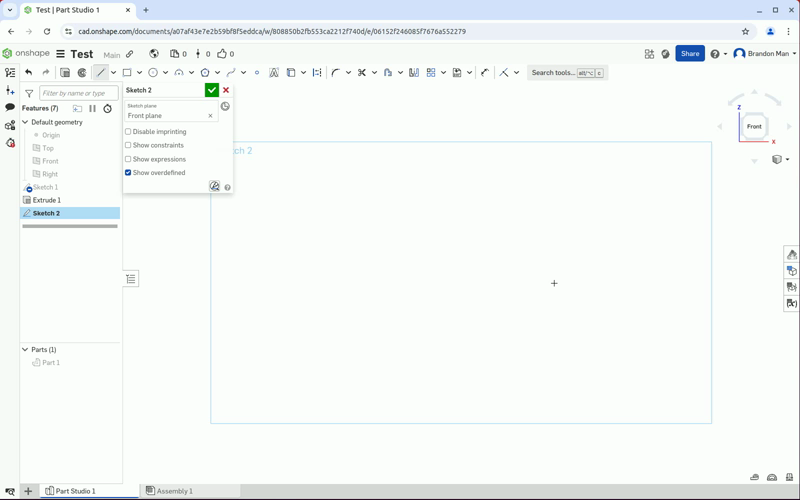
key_up(shift)
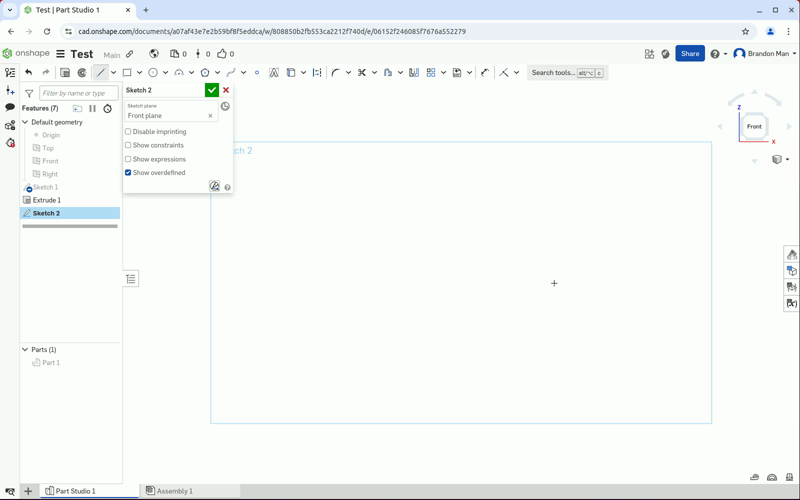
key_down(shift)
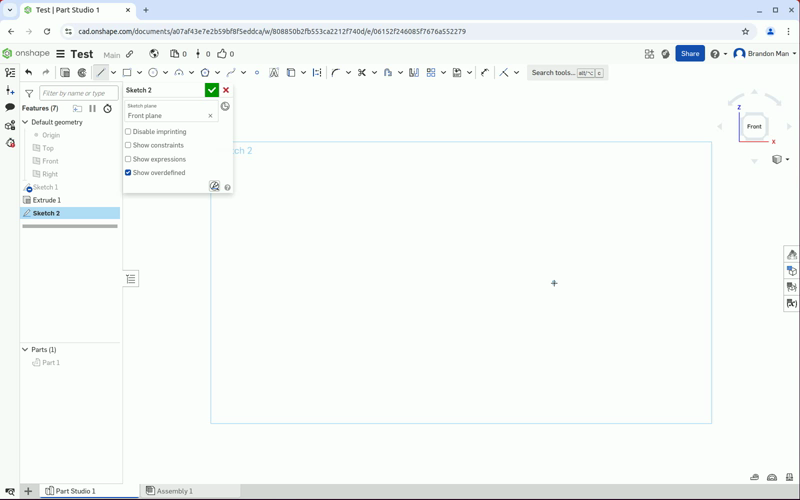
mouse_move(584, 282)
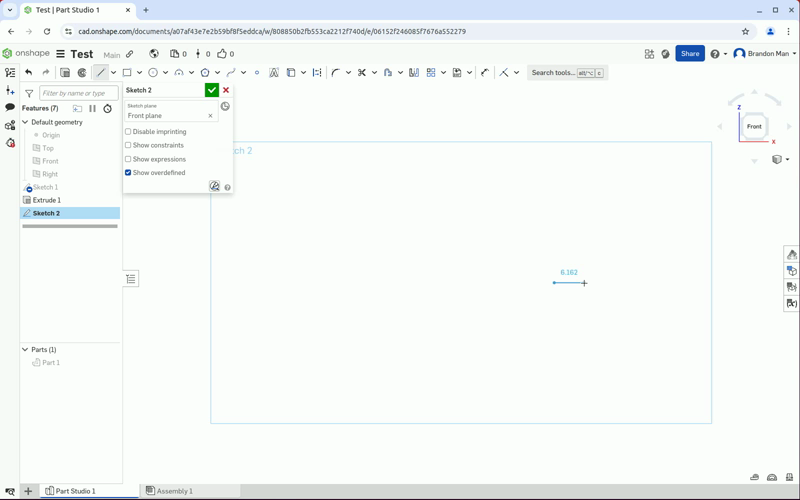
mouse_move(574, 282)
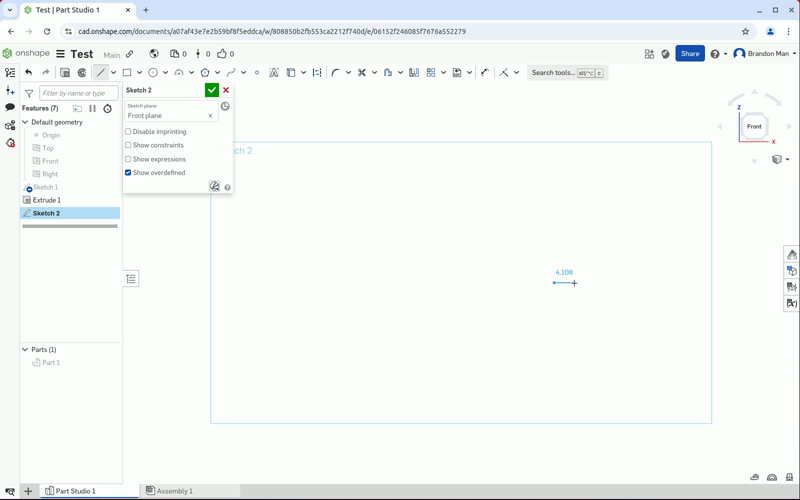
click(574, 282)
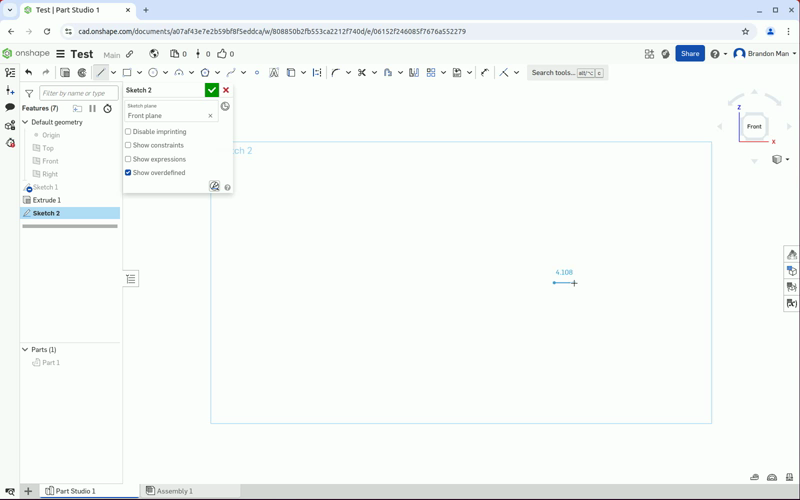
key_up(shift)
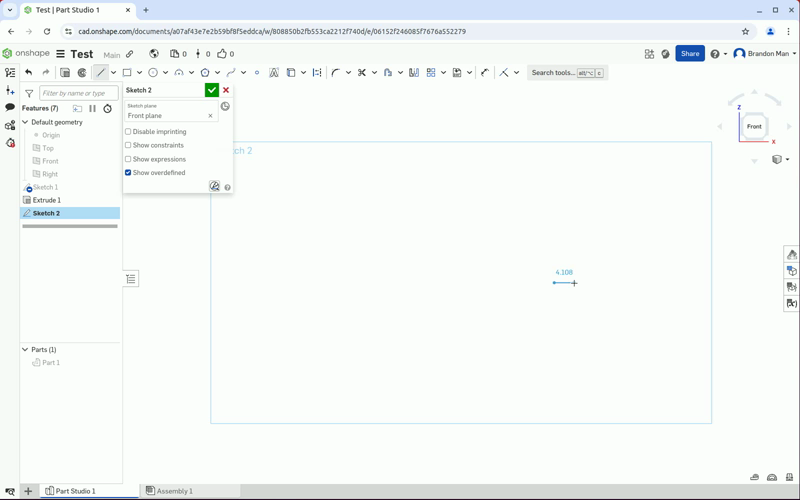
key_down(shift)
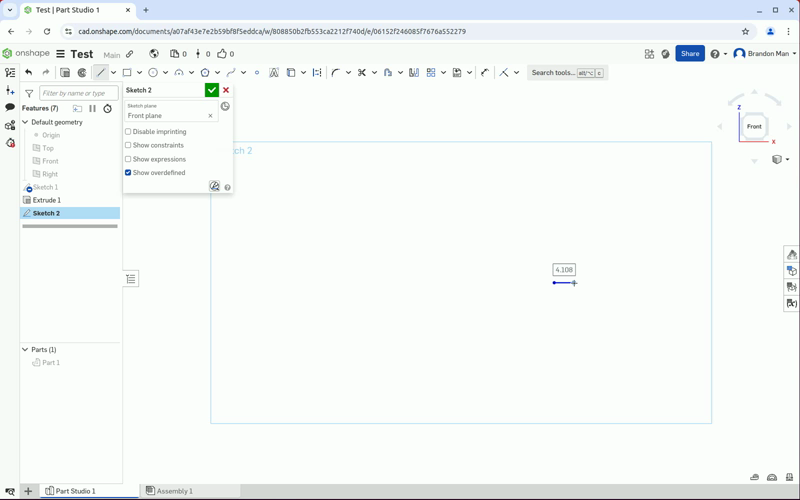
mouse_move(589, 282)
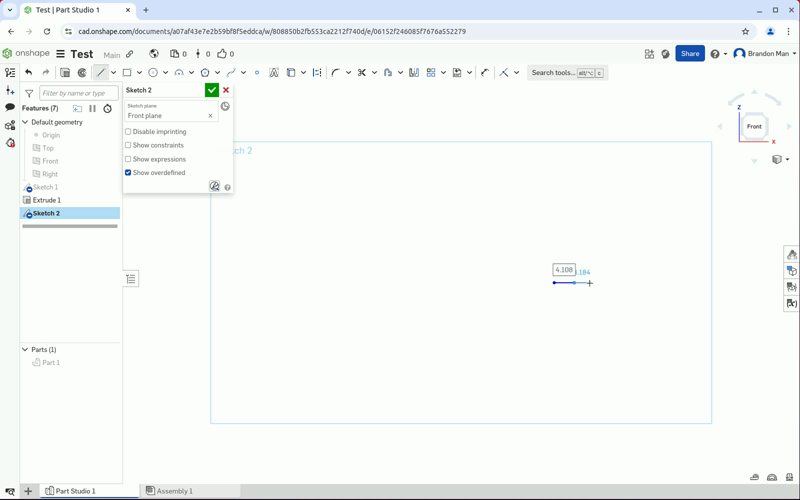
mouse_move(574, 263)
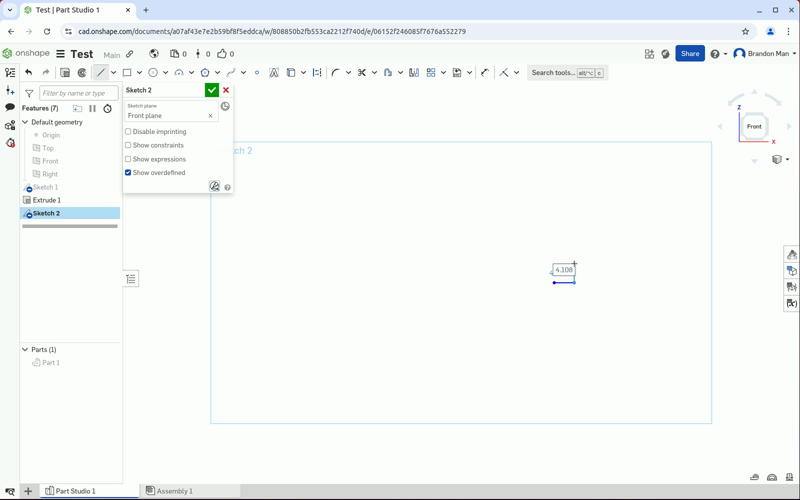
click(574, 263)
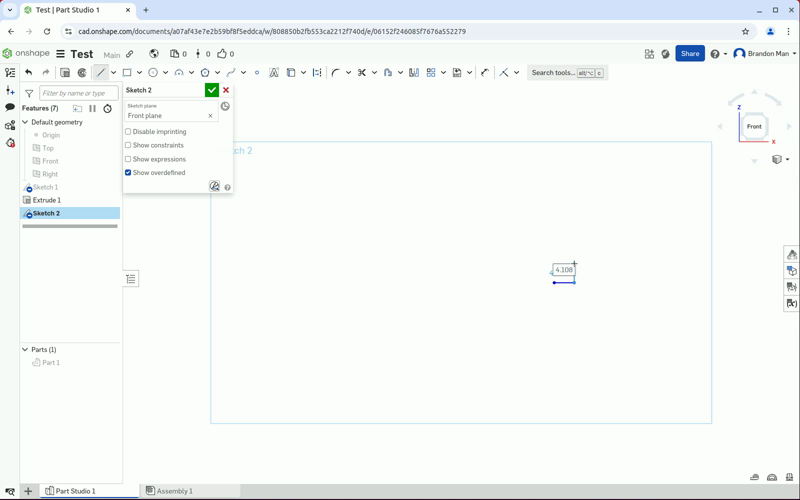
key_up(shift)
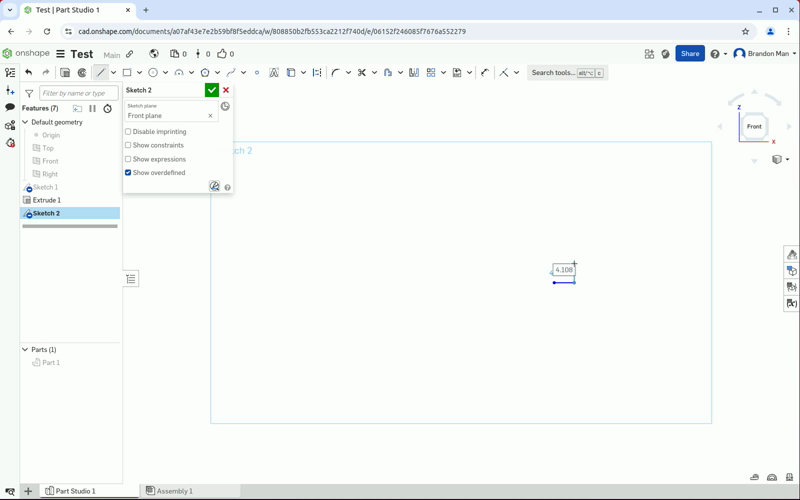
key_down(shift)
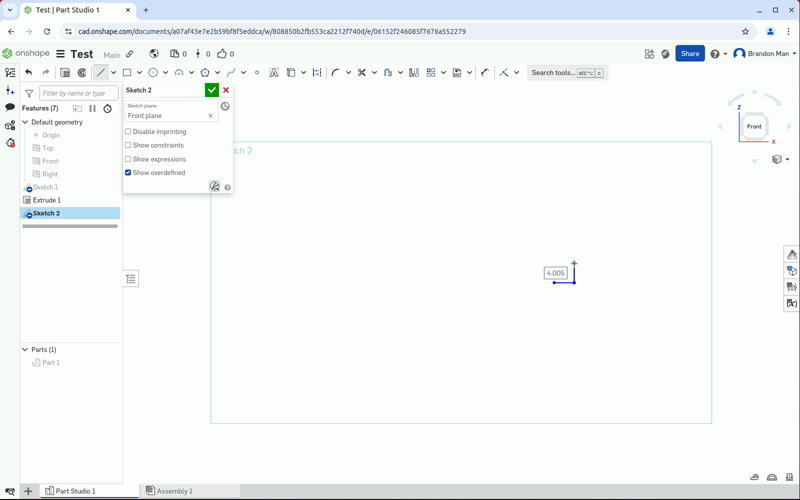
mouse_move(589, 263)
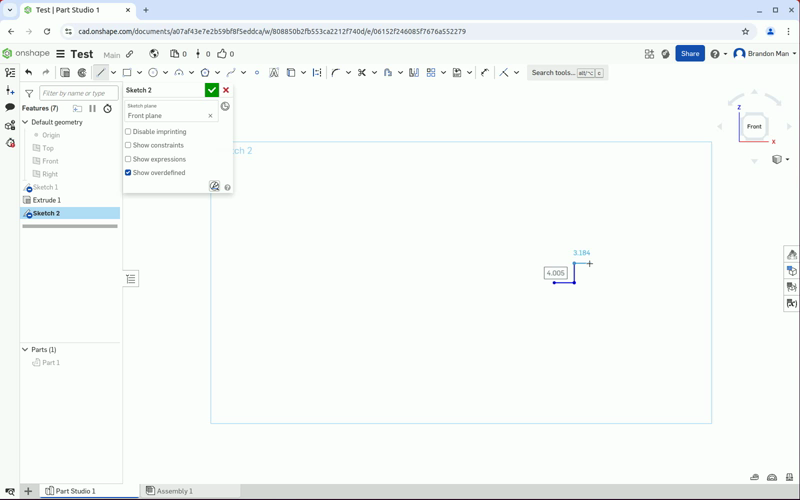
mouse_move(554, 263)
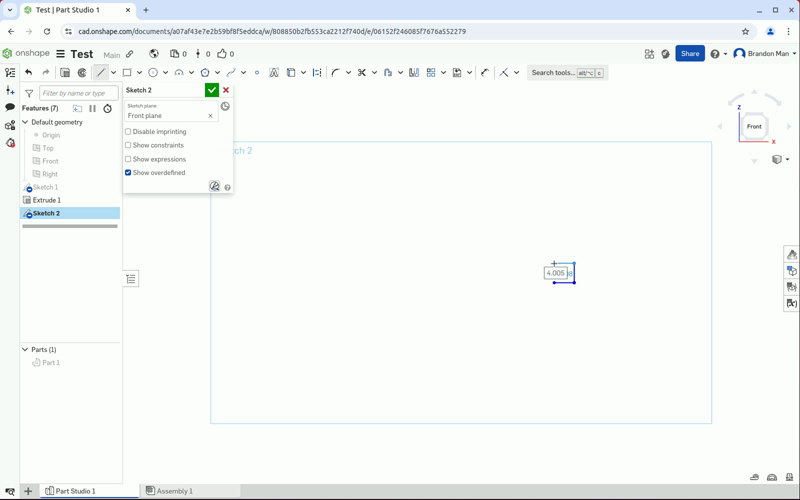
click(554, 263)
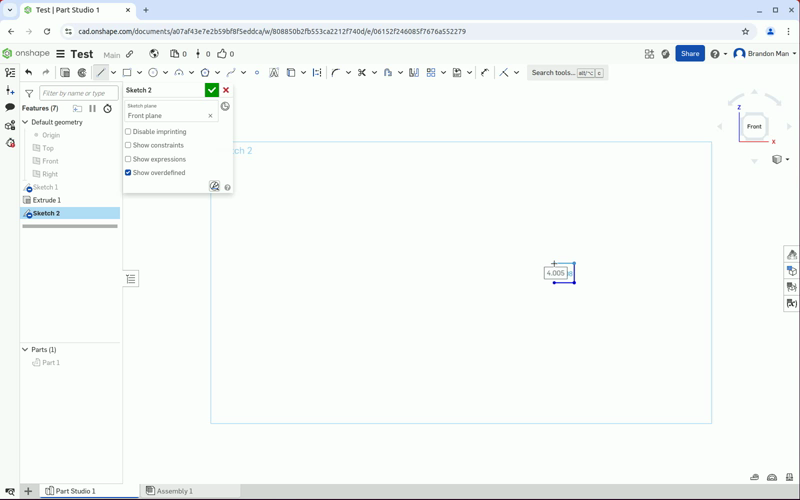
key_up(shift)
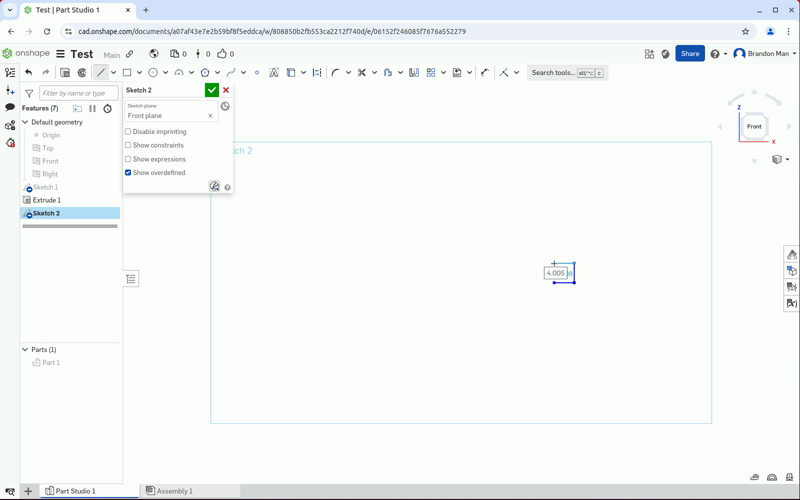
mouse_move(584, 263)
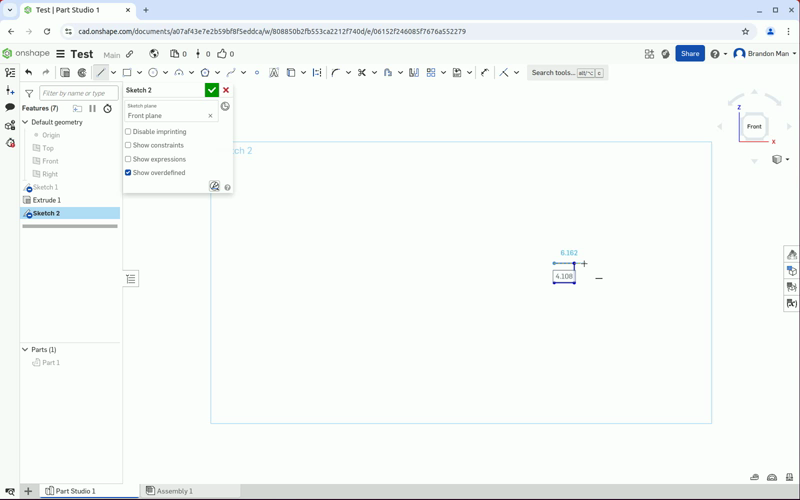
key_down(shift)
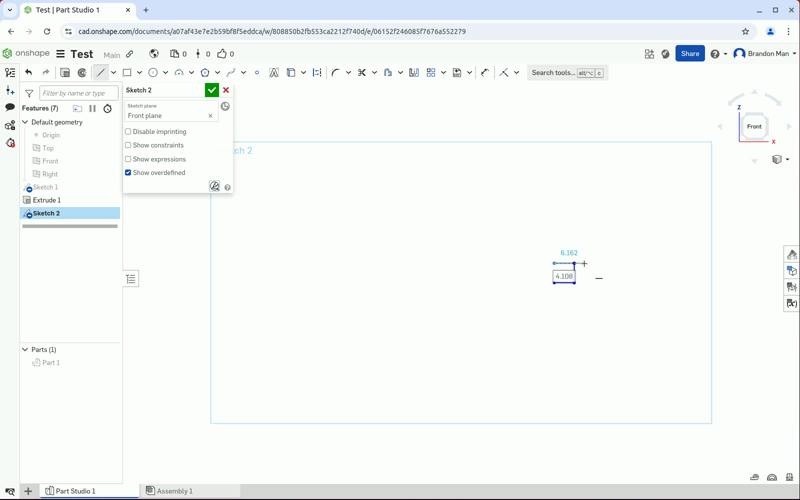
mouse_move(554, 282)
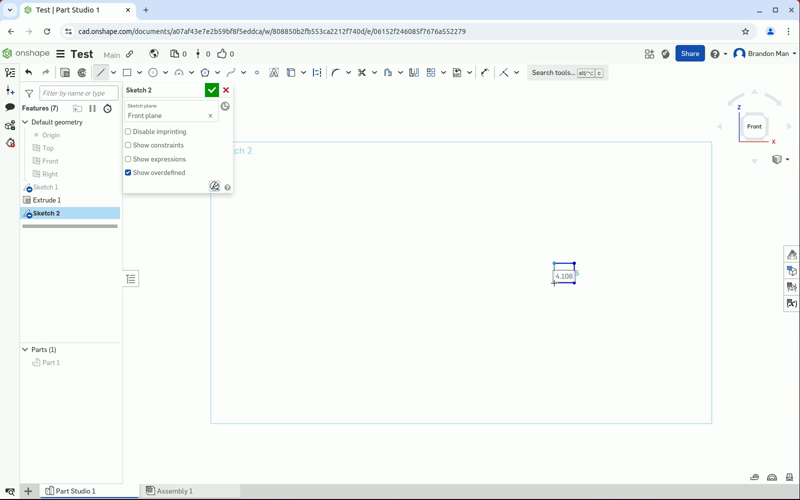
key_up(shift)
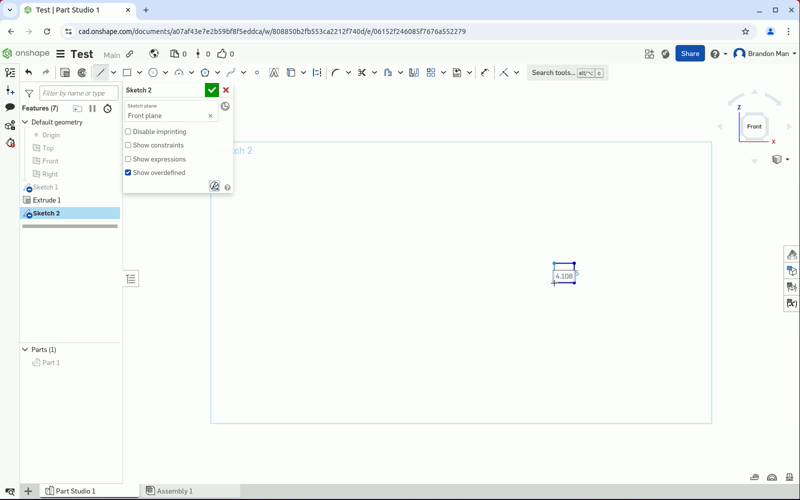
click(554, 282)
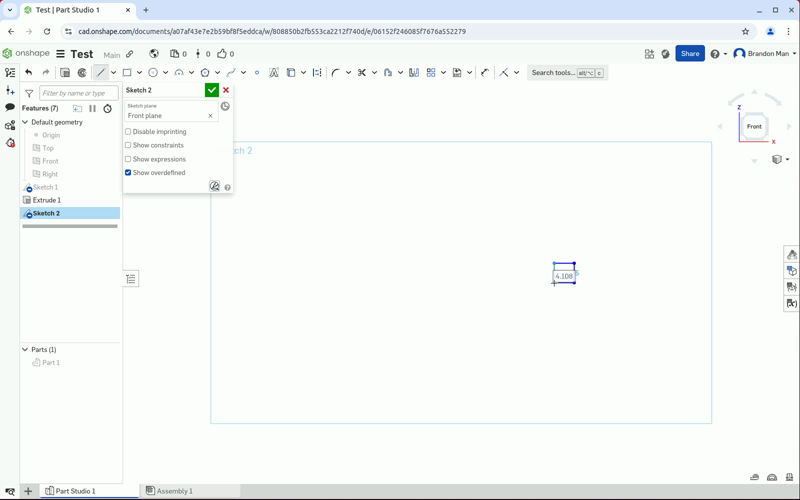
key(esc)
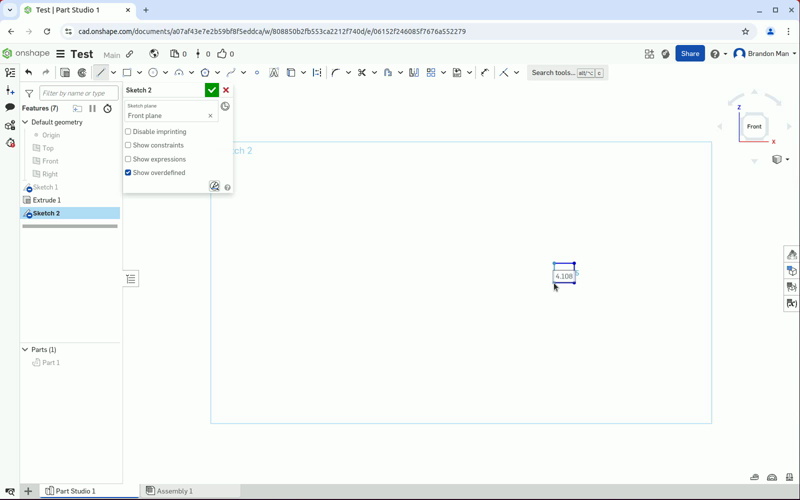
mouse_move(565, 272)
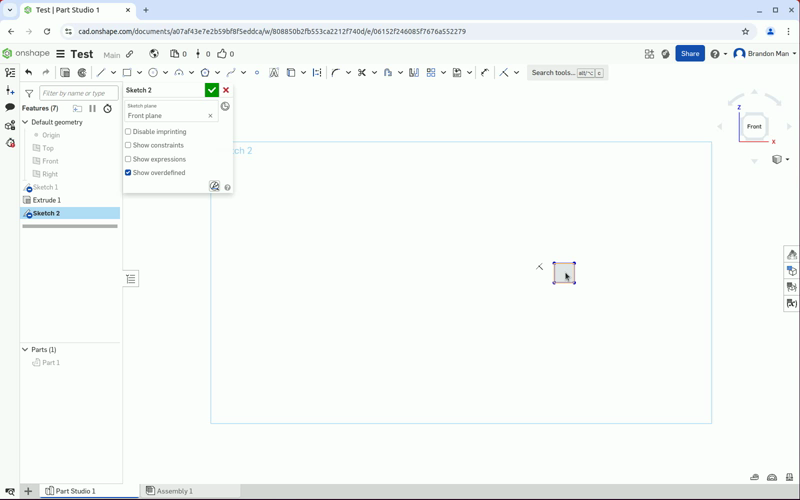
scroll(6)
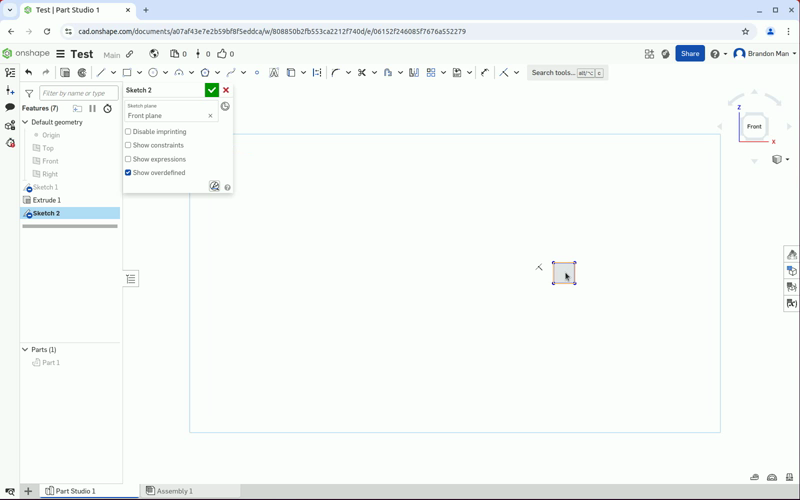
scroll(6)
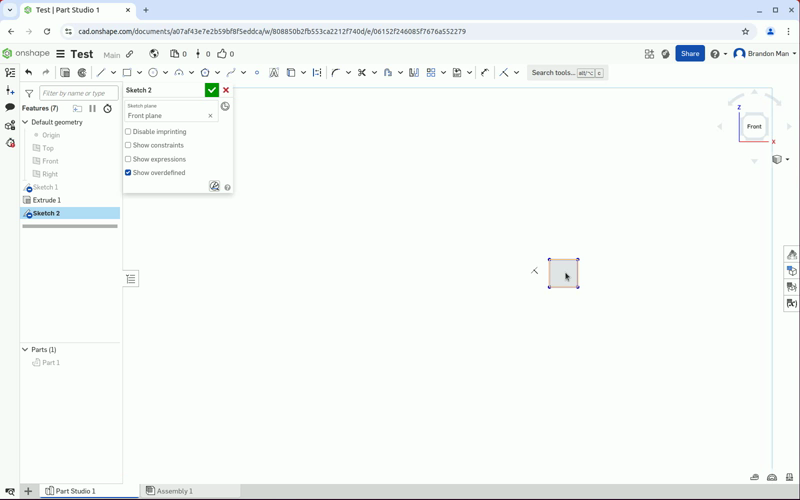
scroll(6)
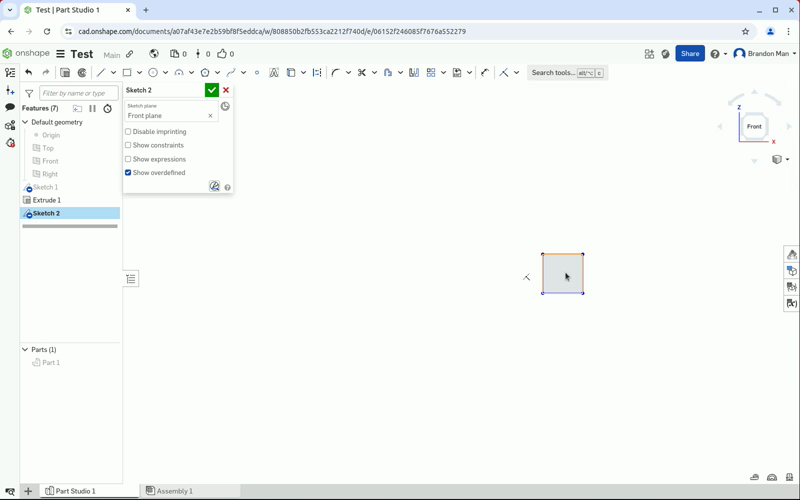
scroll(6)
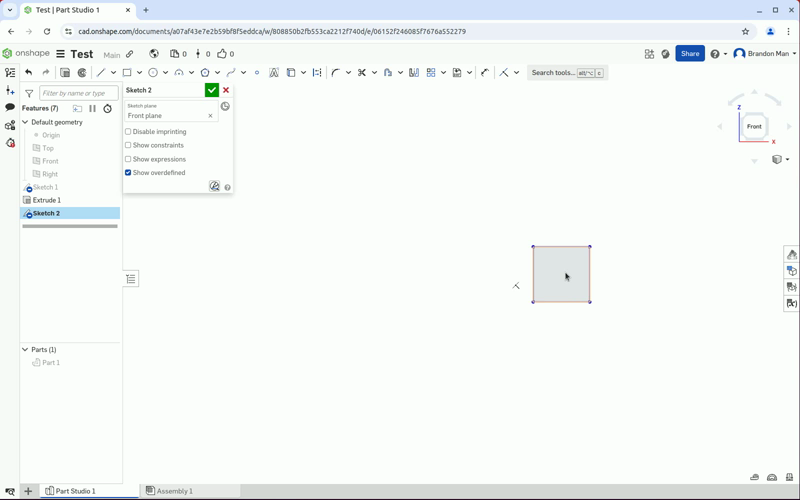
scroll(6)
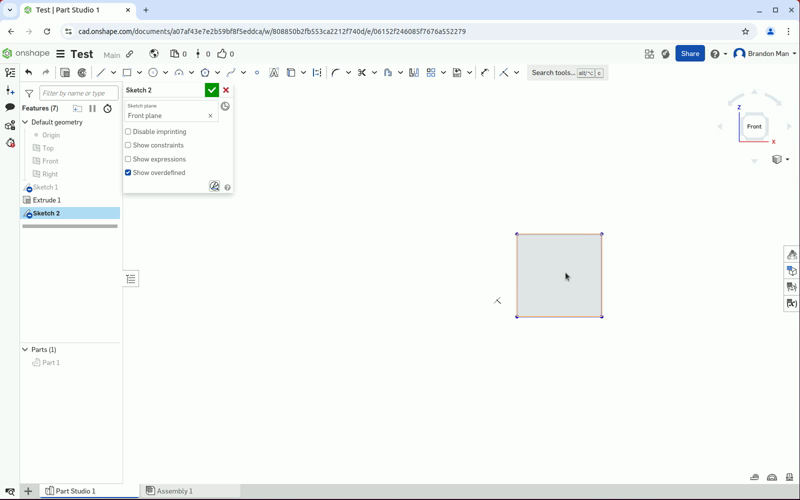
scroll(6)
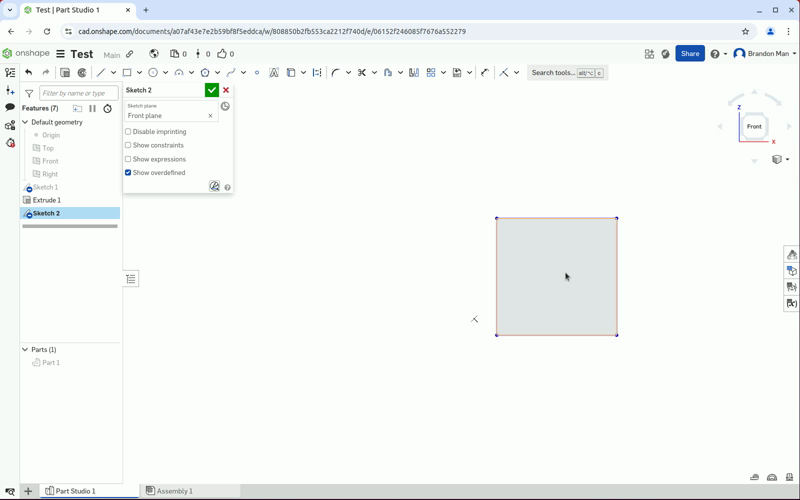
scroll(6)
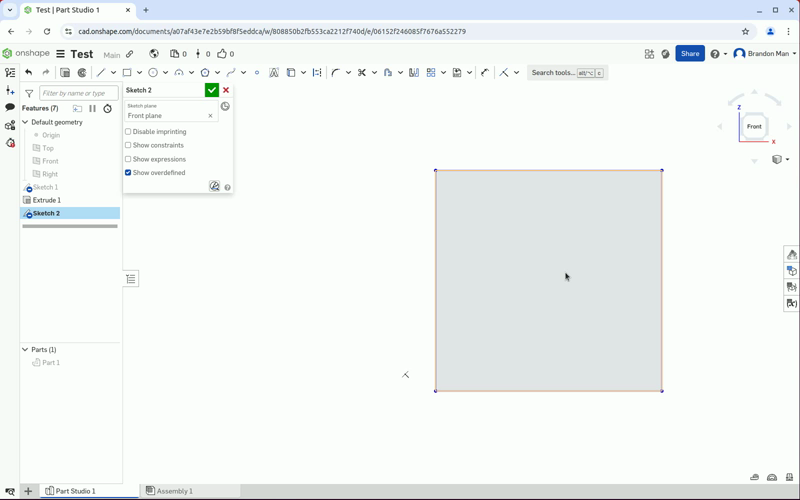
click(565, 272)
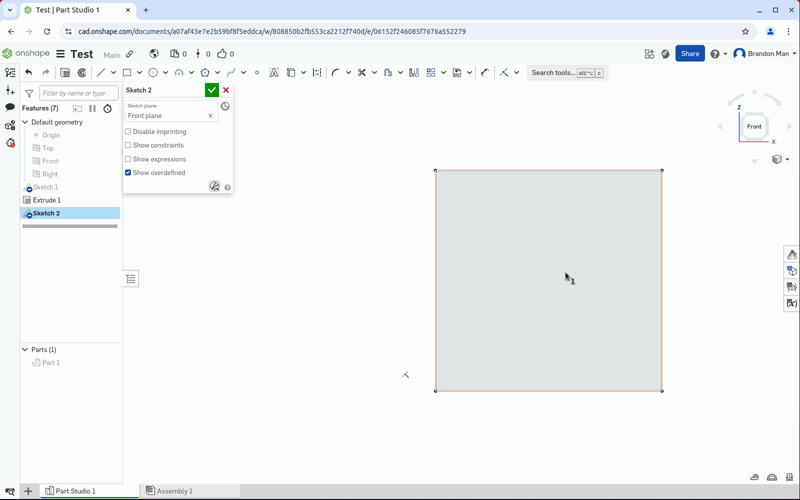
scroll(-6)
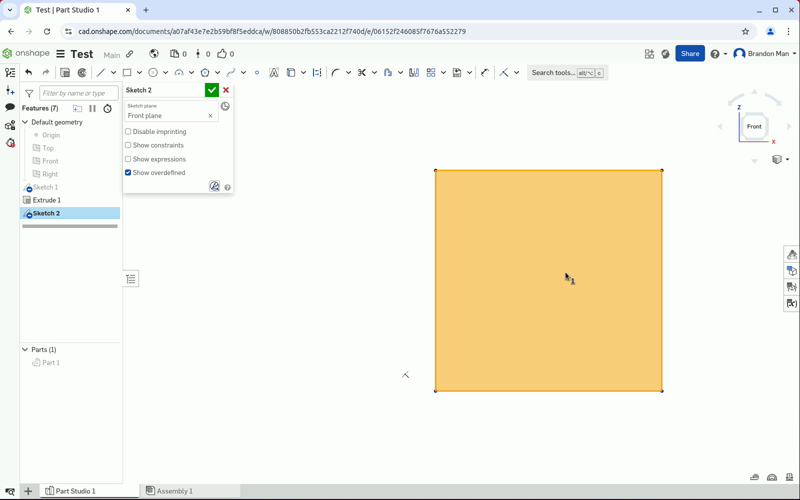
scroll(-6)
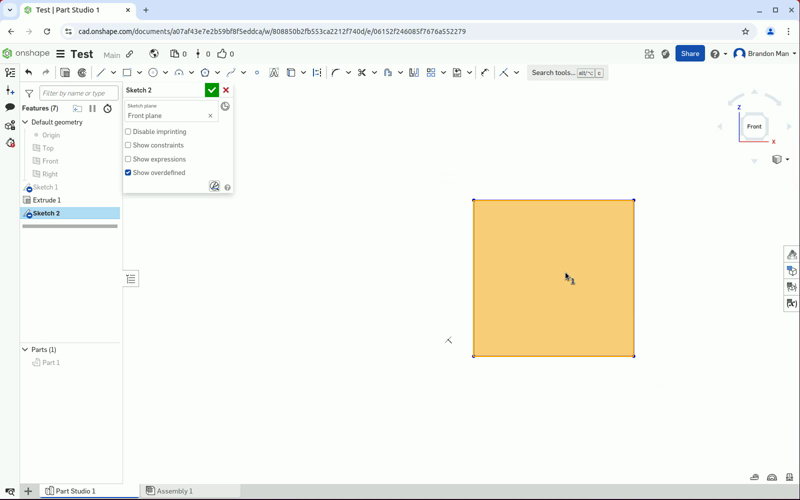
scroll(-6)
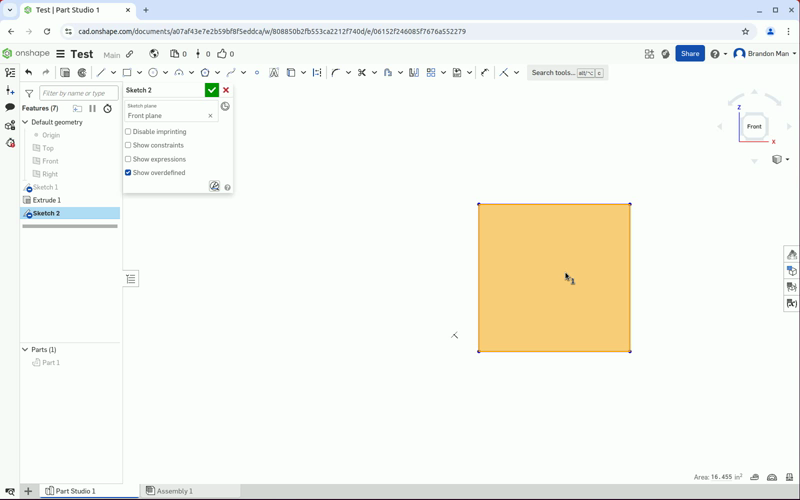
scroll(-6)
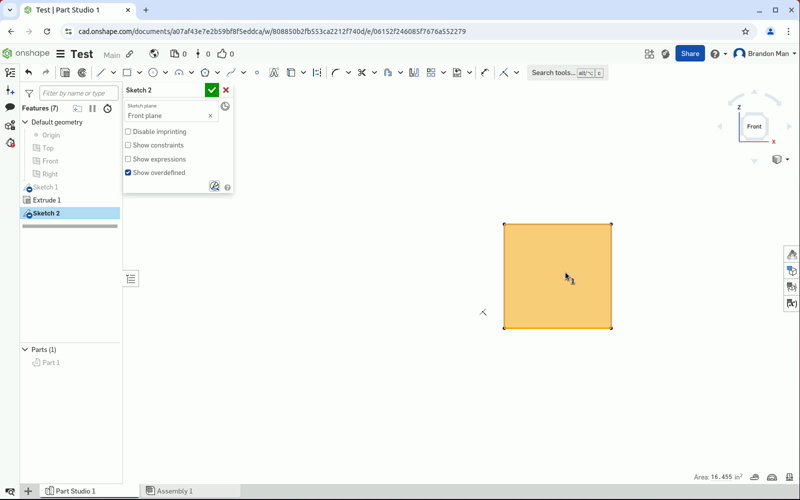
scroll(-6)
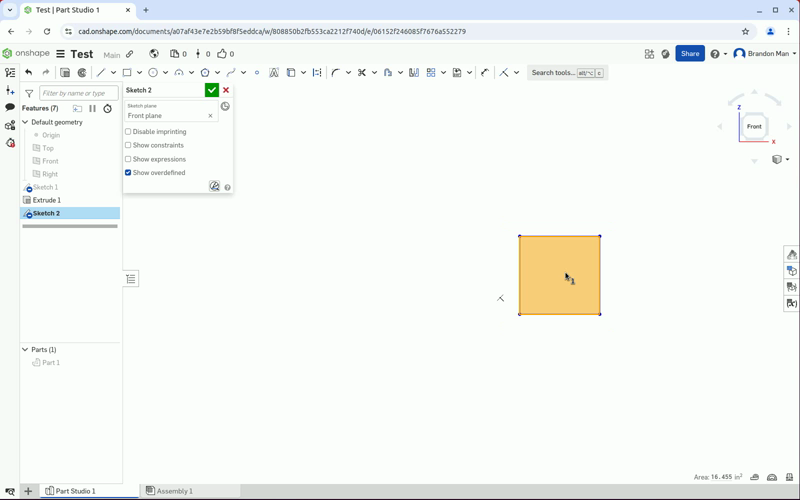
scroll(-6)
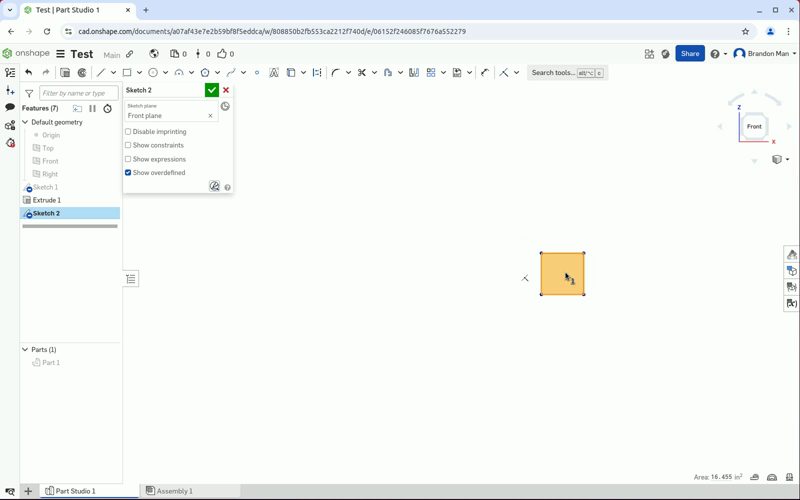
scroll(-6)
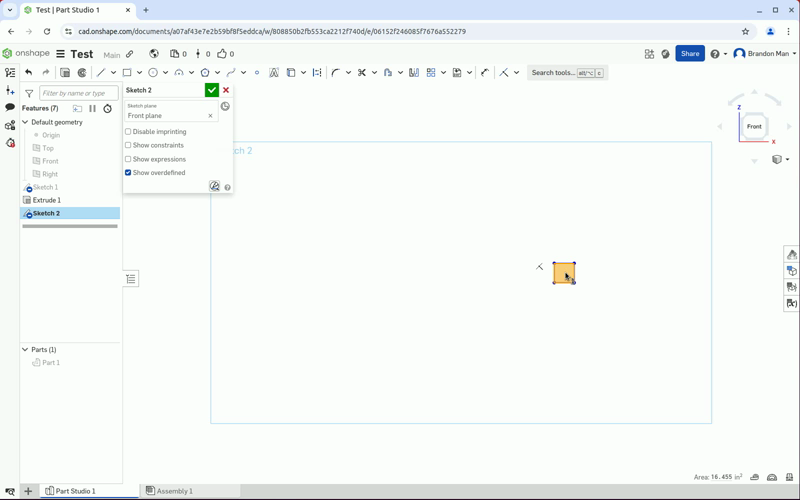
mouse_move(73, 352)
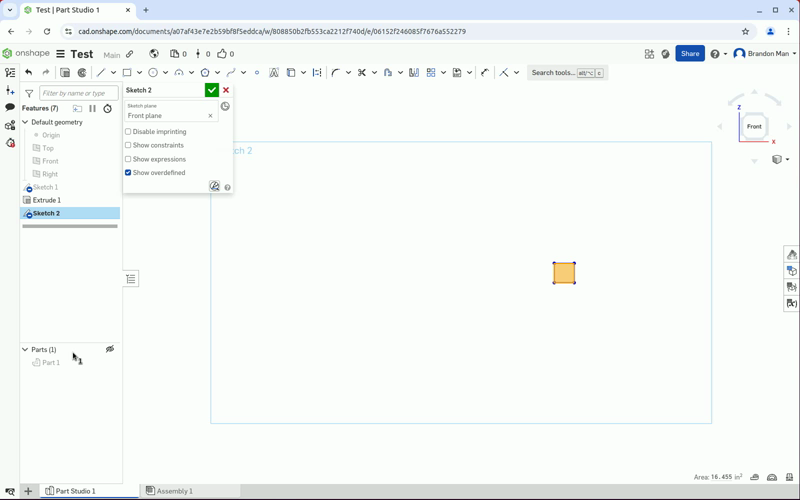
key(shift+y)
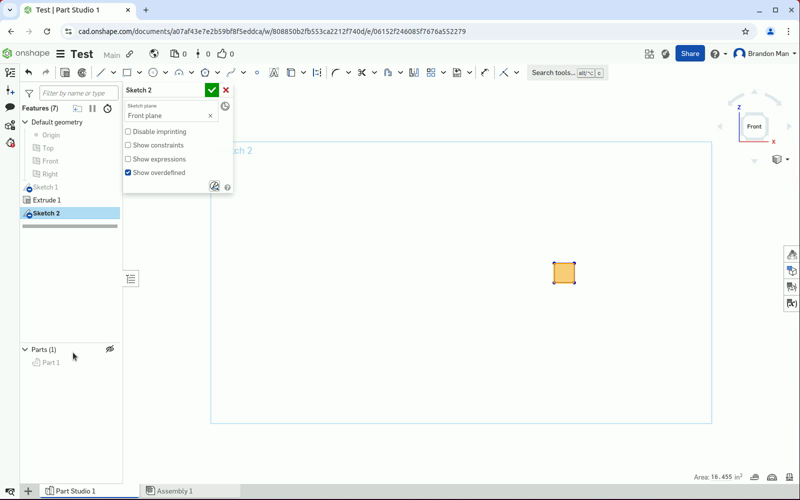
key(shift+e)
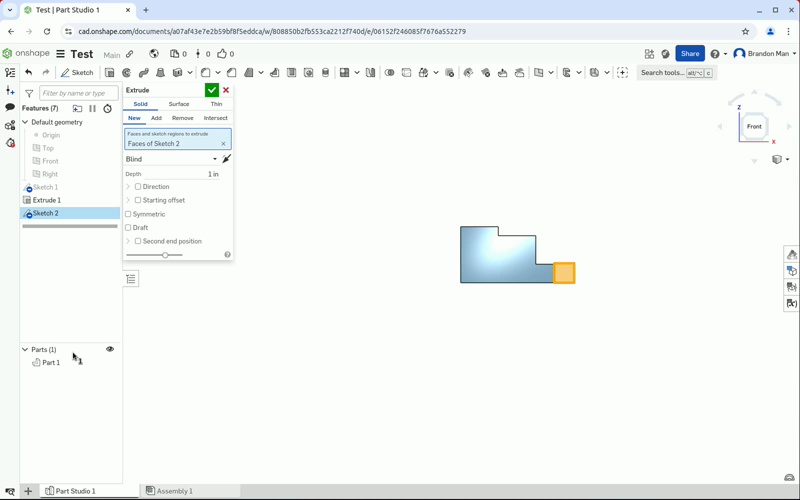
mouse_move(143, 106)
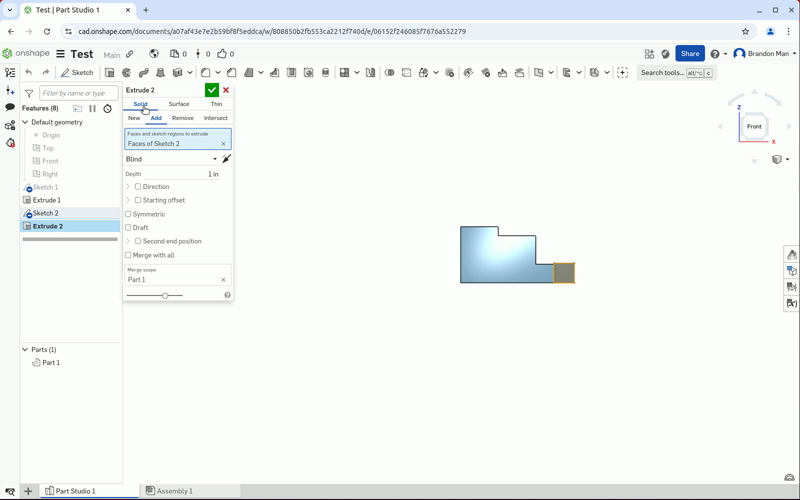
click(143, 106)
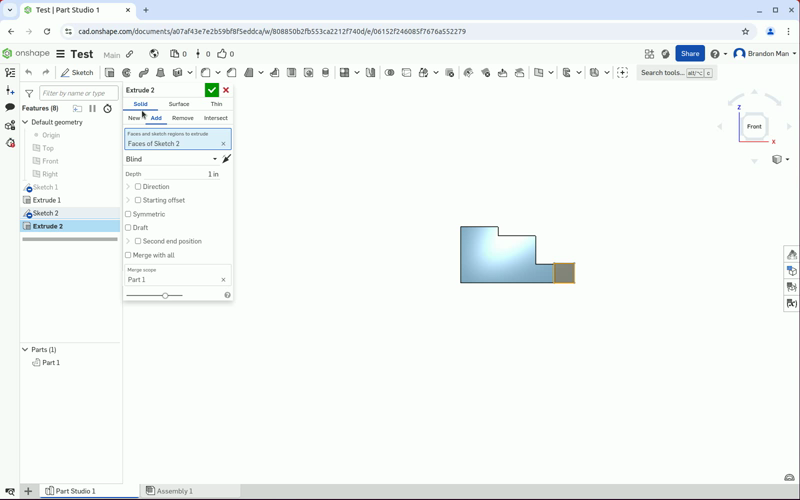
mouse_move(137, 120)
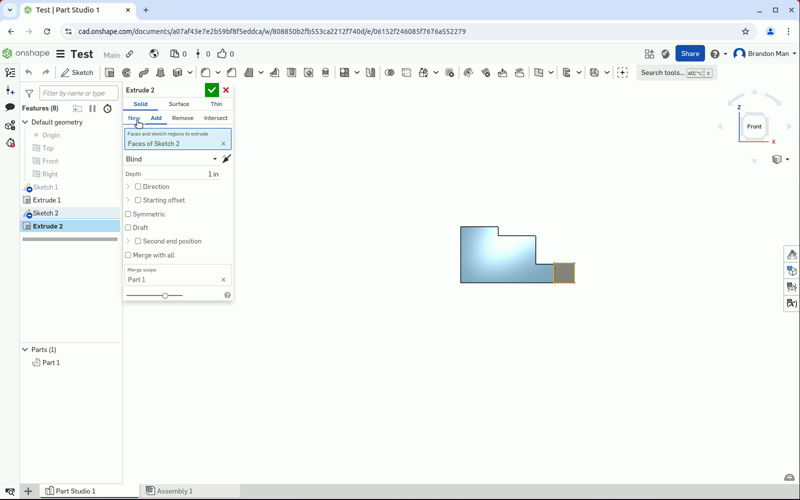
click(137, 120)
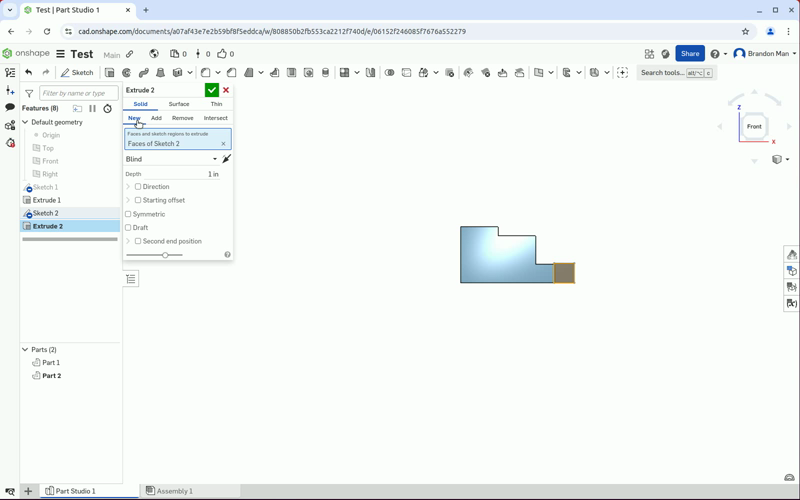
key(tab, 4)
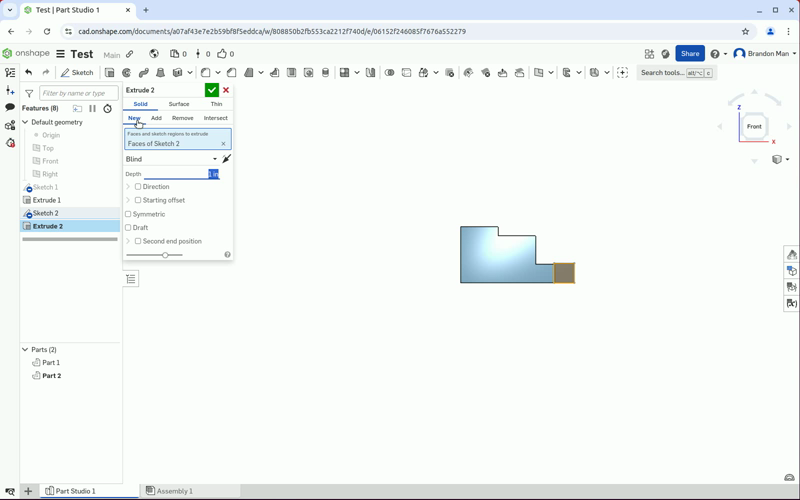
text(-11.554)
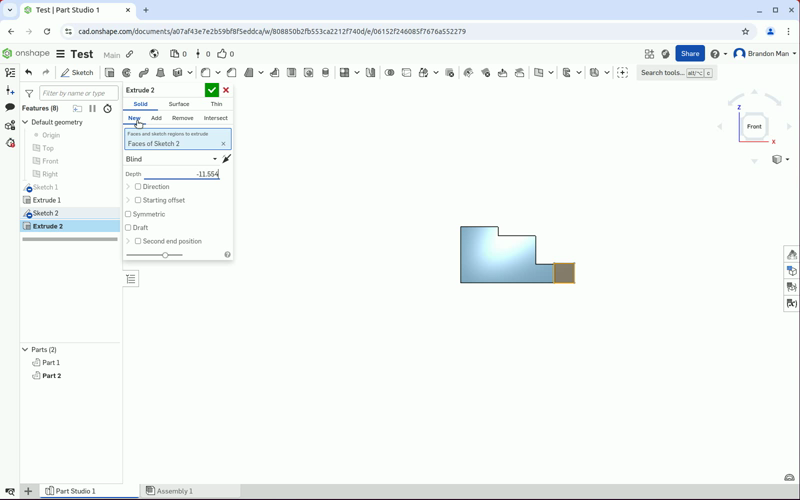
key(enter)
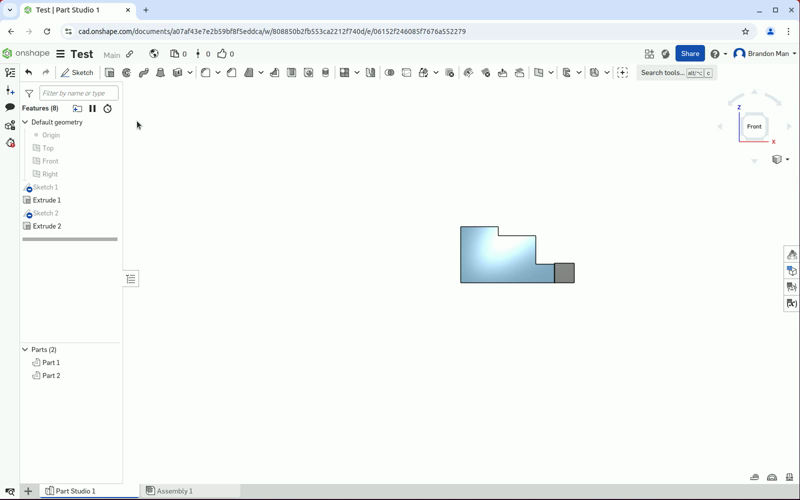
key(shift+h)
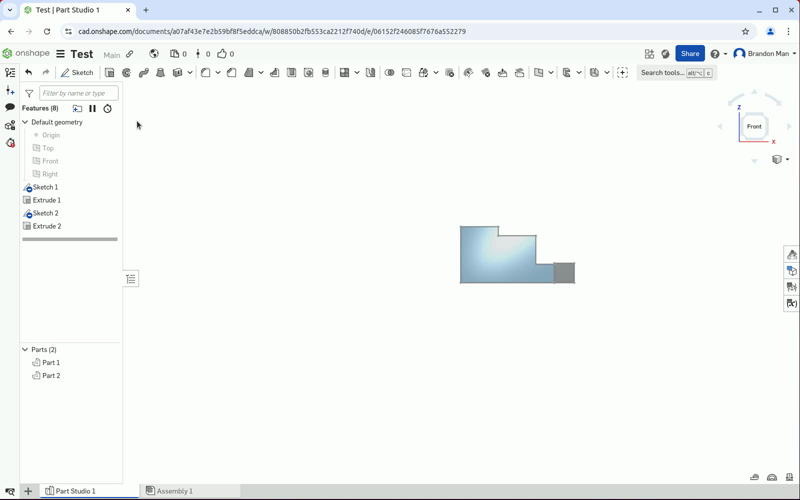
key(shift+h)
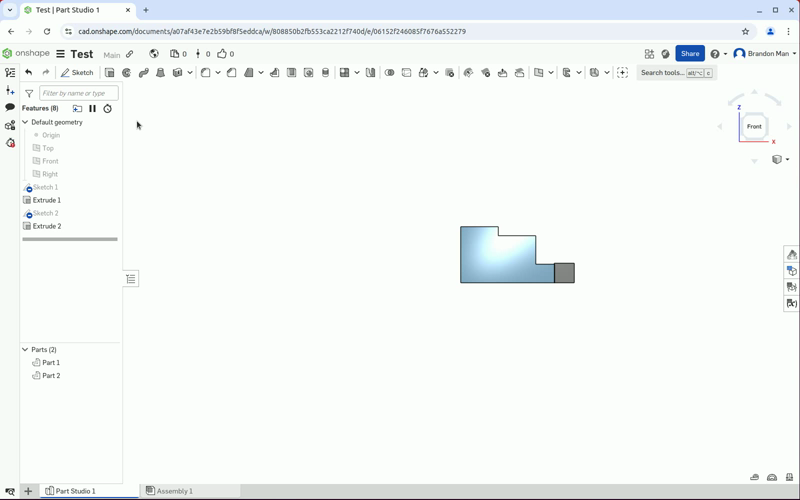
mouse_move(73, 189)
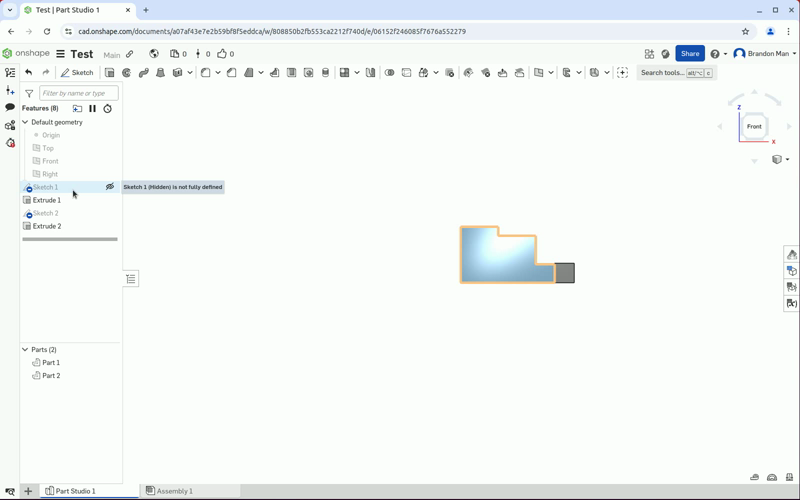
click(73, 189)
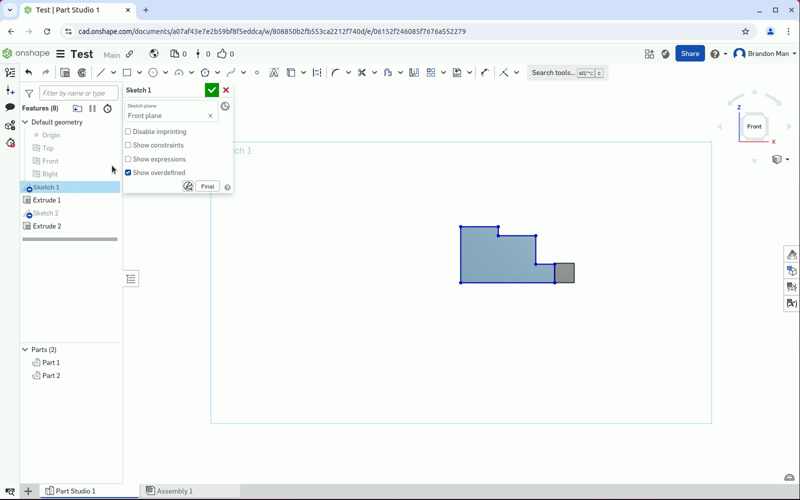
mouse_move(229, 92)
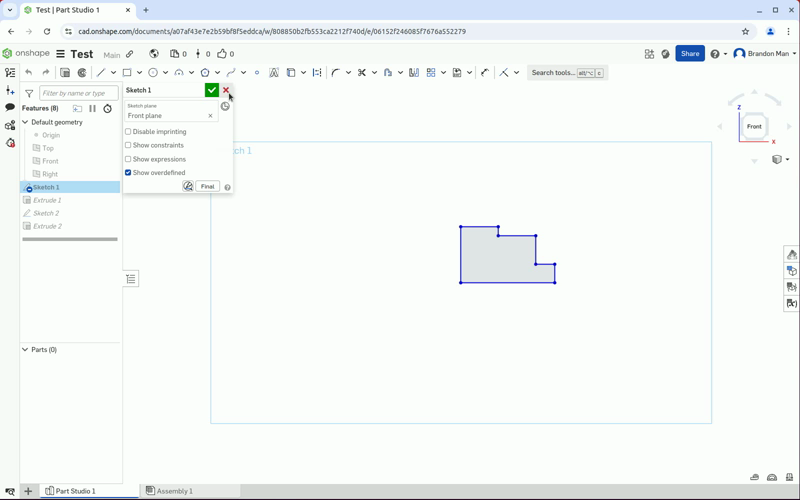
click(229, 92)
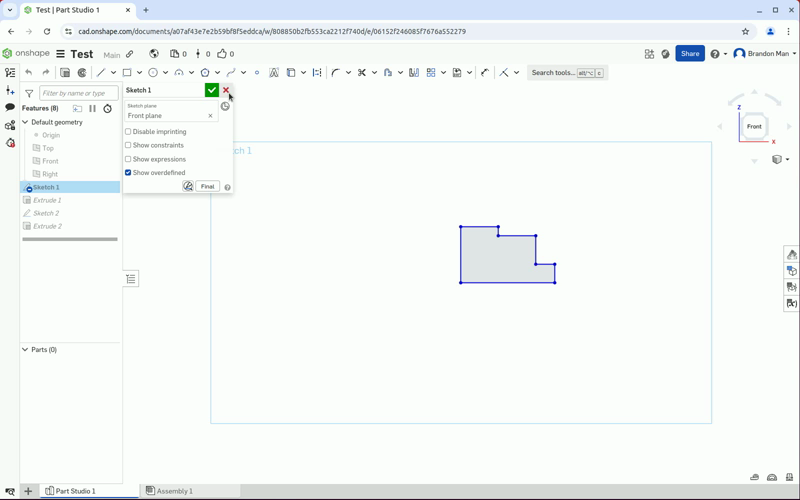
key(shift+s)
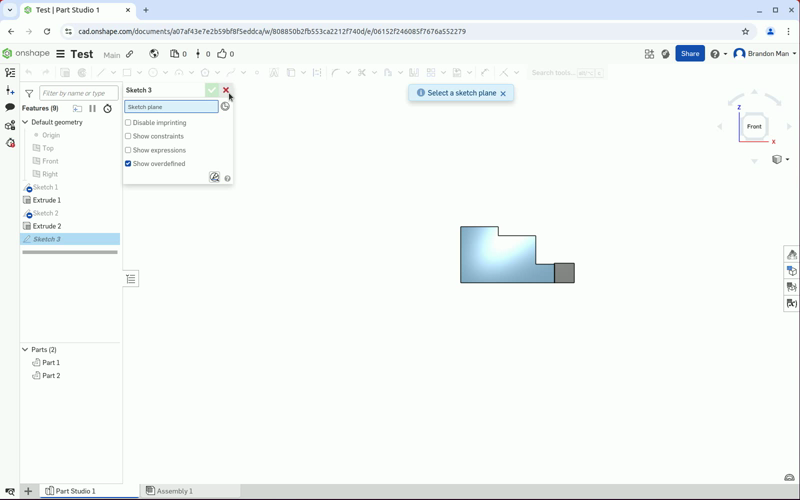
mouse_move(73, 163)
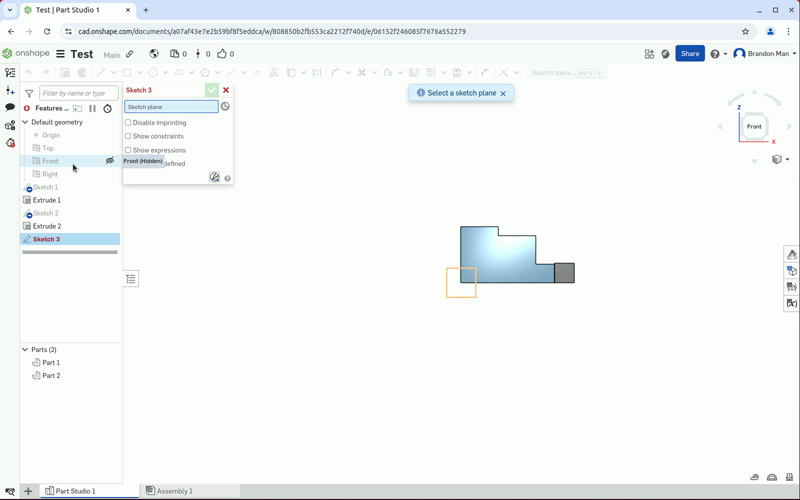
click(73, 163)
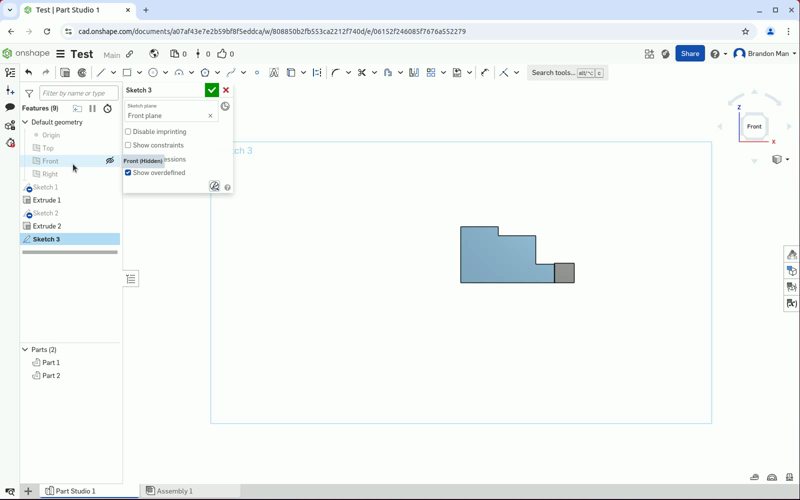
mouse_move(73, 352)
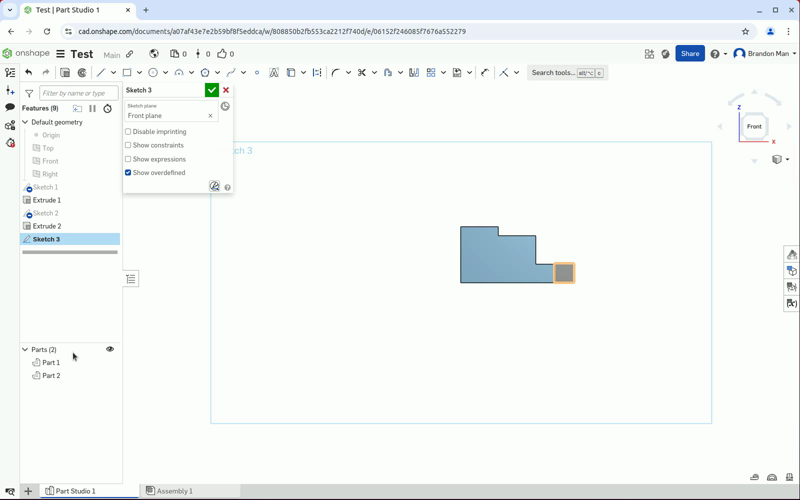
key(y)
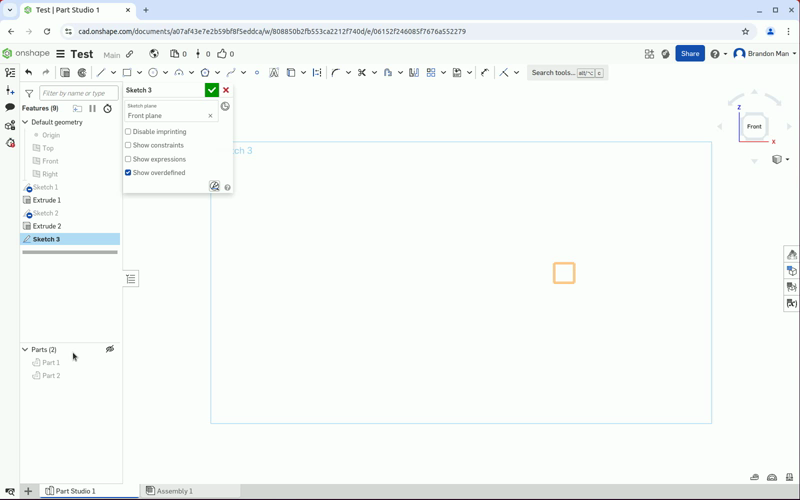
key(l)
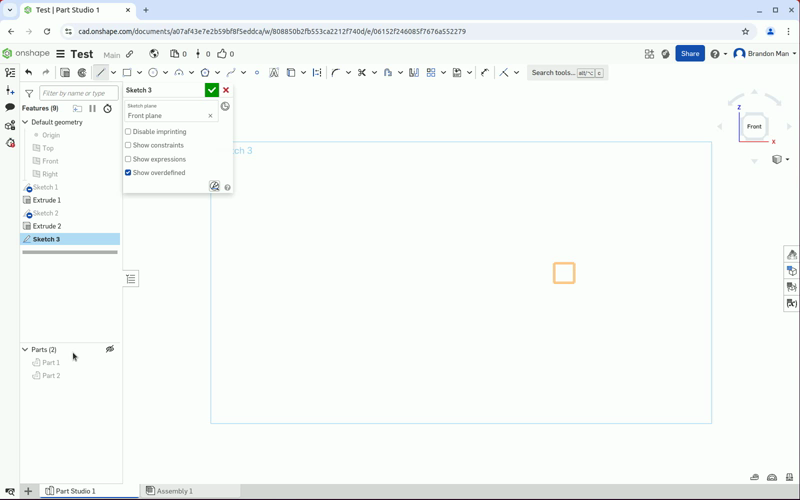
key_down(shift)
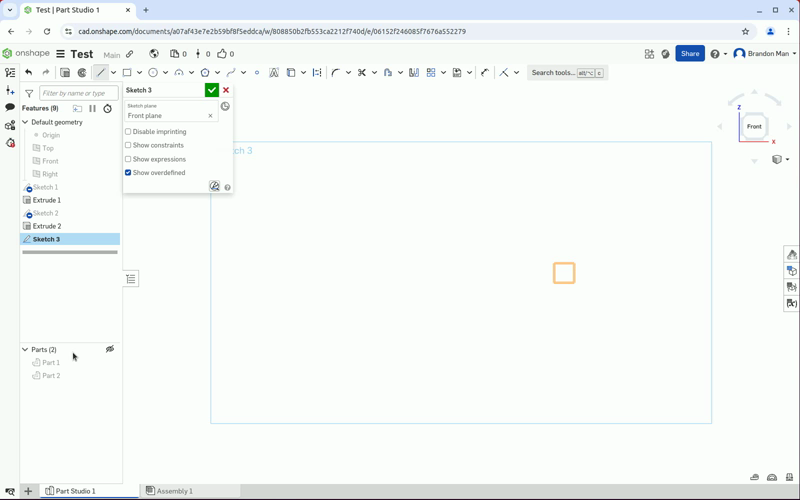
mouse_move(554, 282)
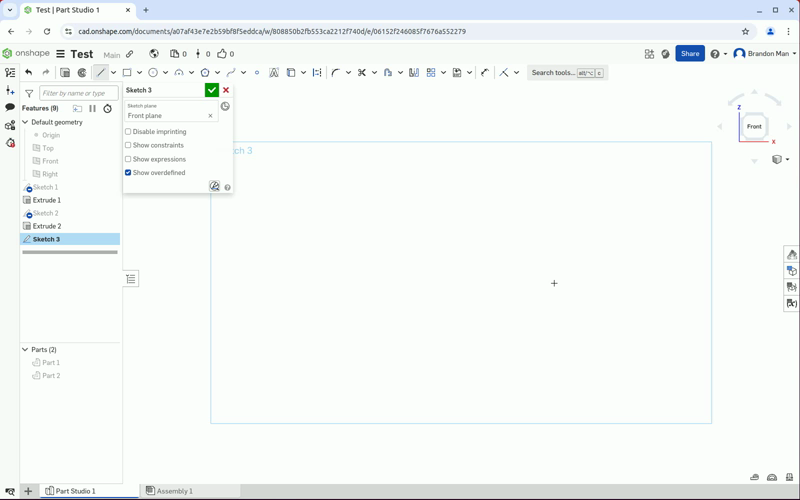
click(554, 282)
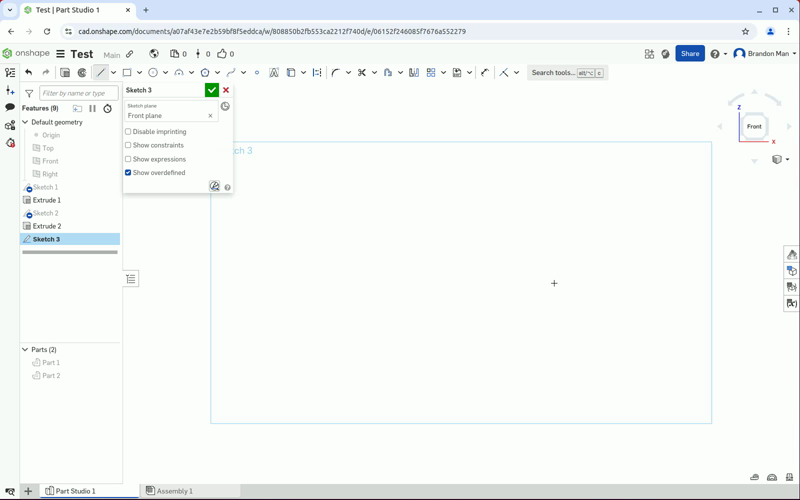
key_up(shift)
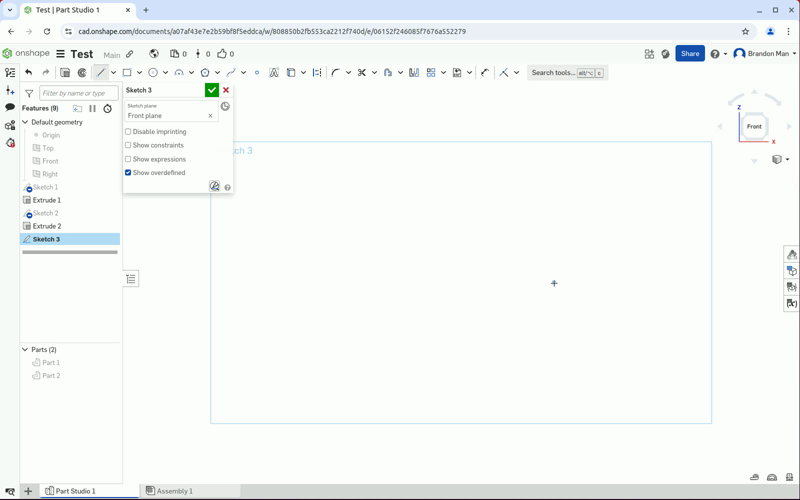
key_down(shift)
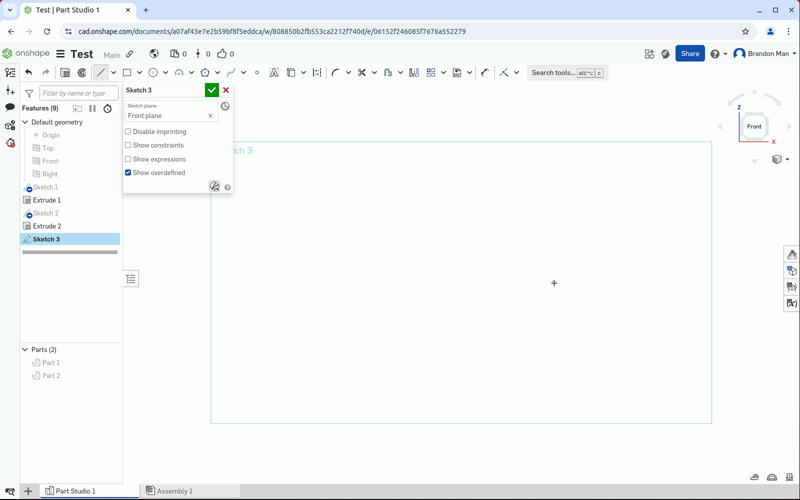
mouse_move(584, 282)
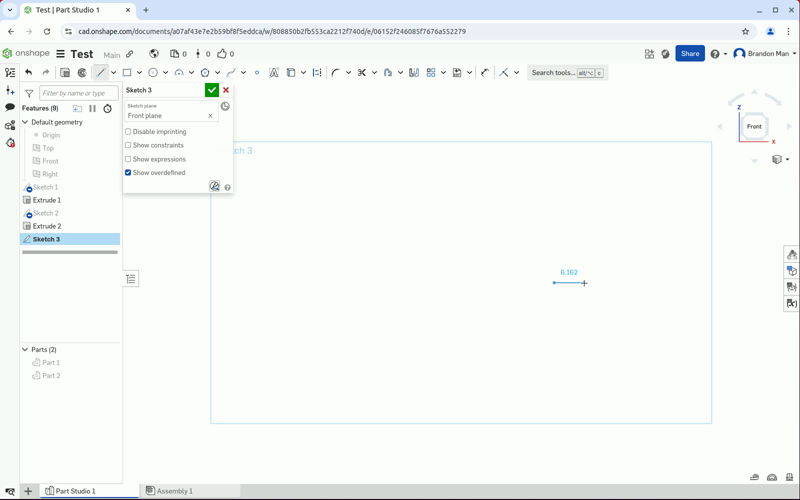
mouse_move(574, 282)
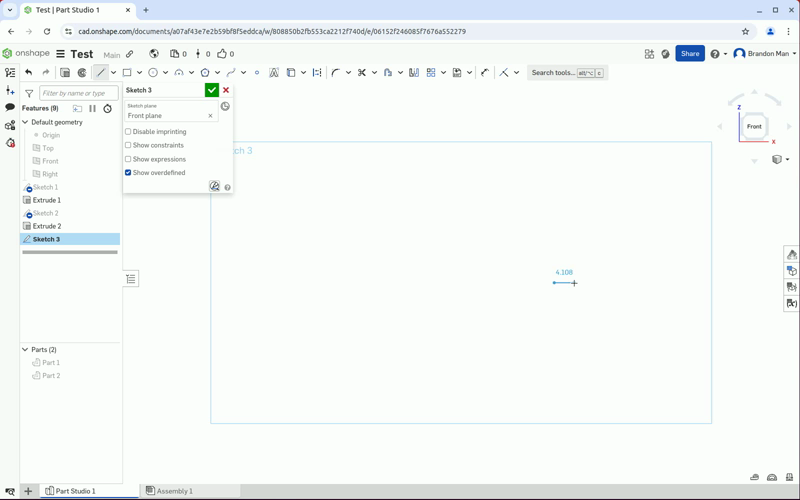
click(574, 282)
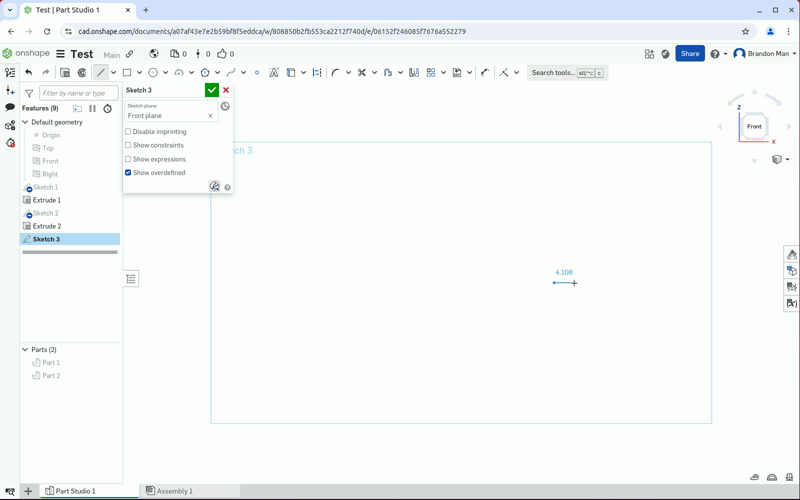
key_up(shift)
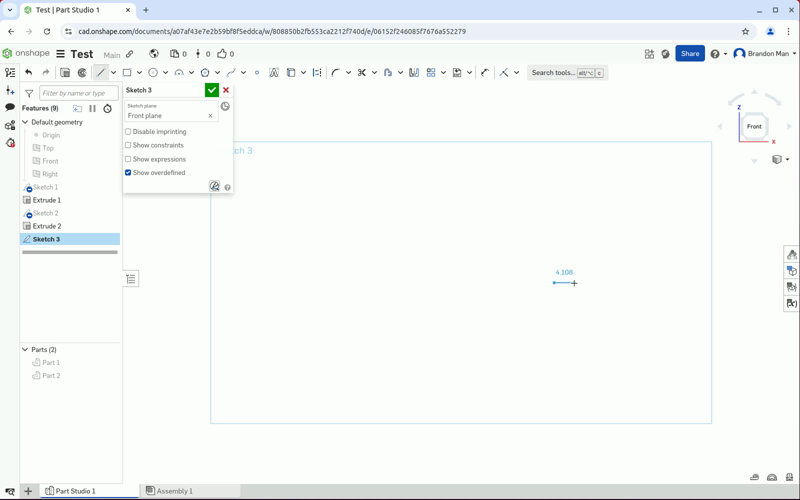
key_down(shift)
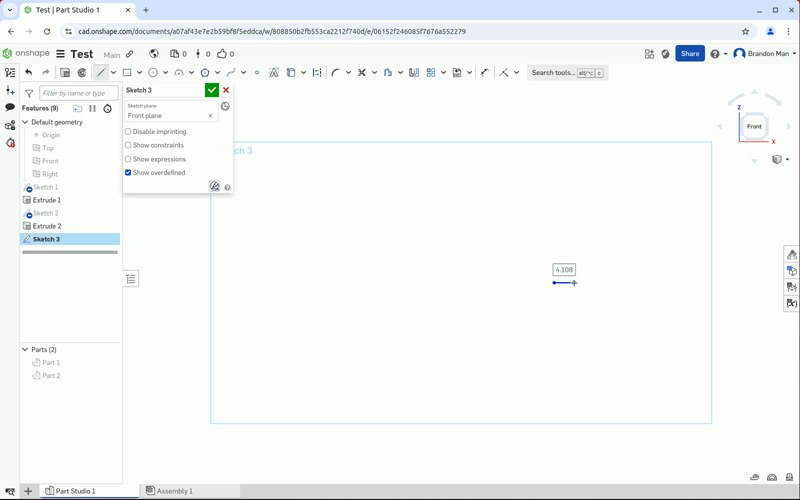
mouse_move(589, 282)
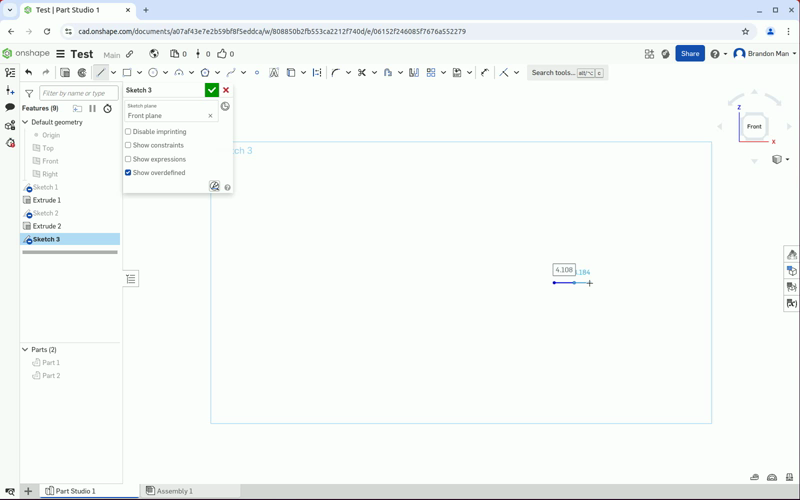
mouse_move(574, 263)
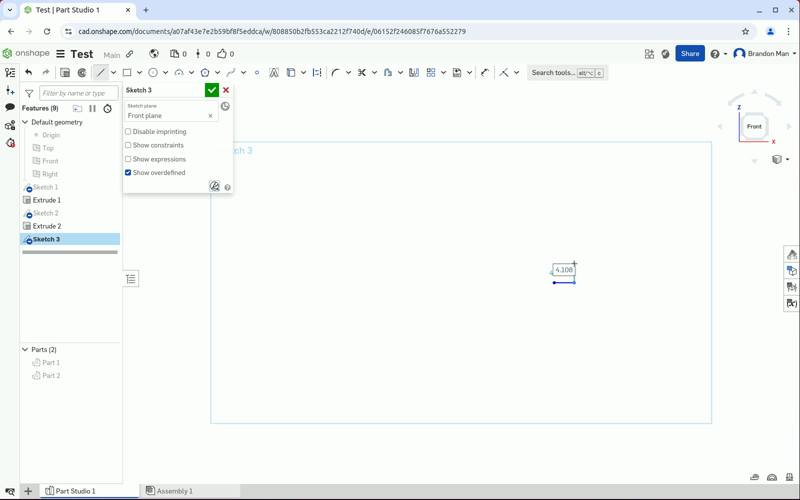
click(574, 263)
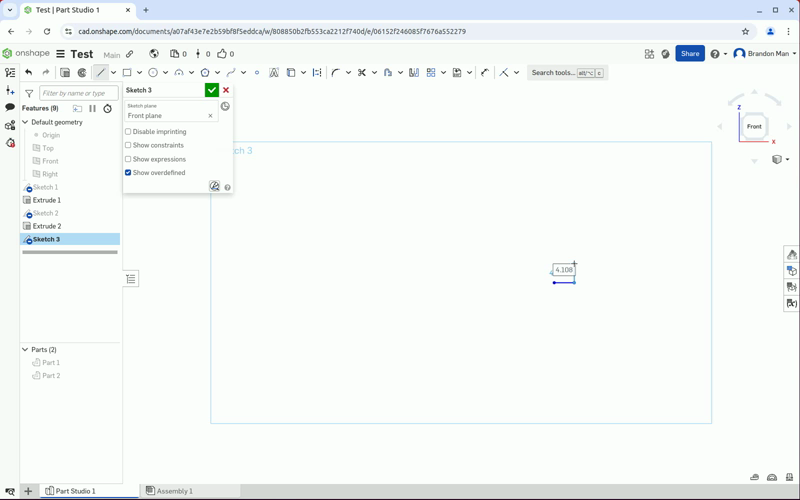
key_up(shift)
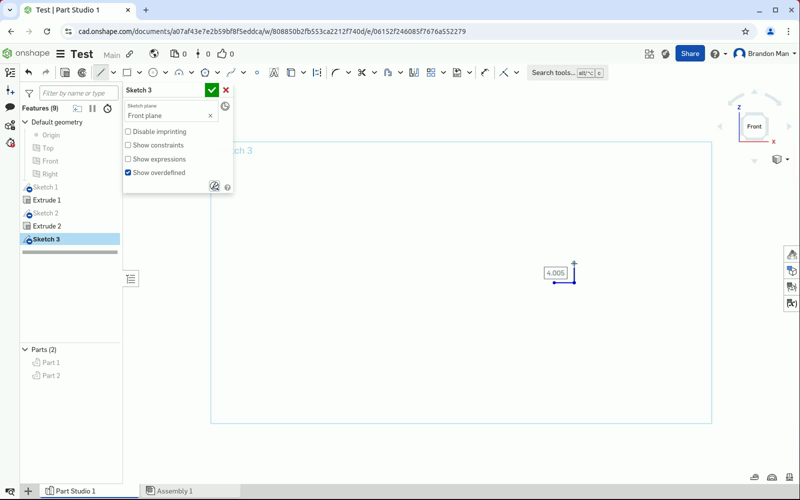
key_down(shift)
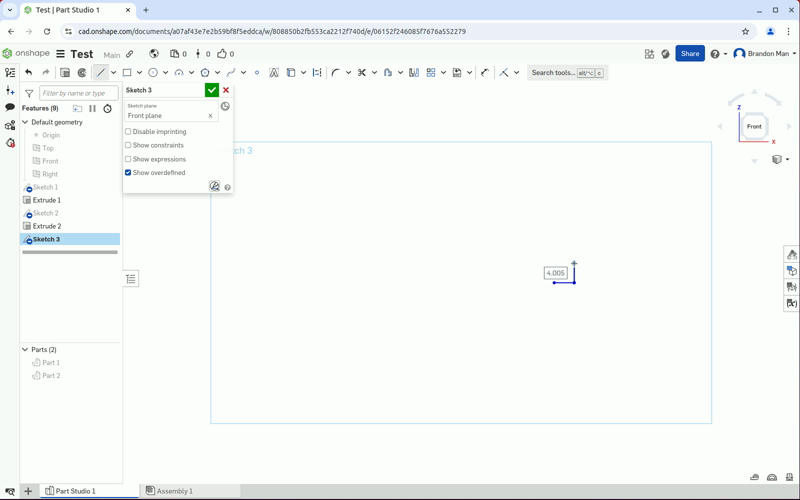
mouse_move(589, 263)
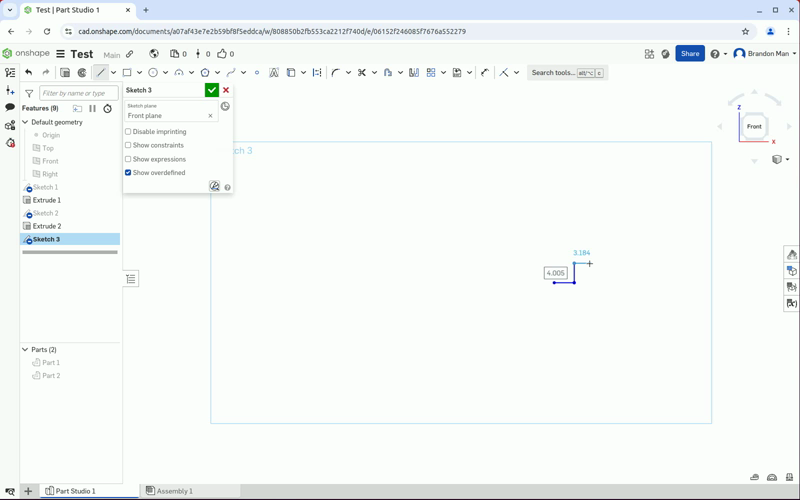
mouse_move(554, 263)
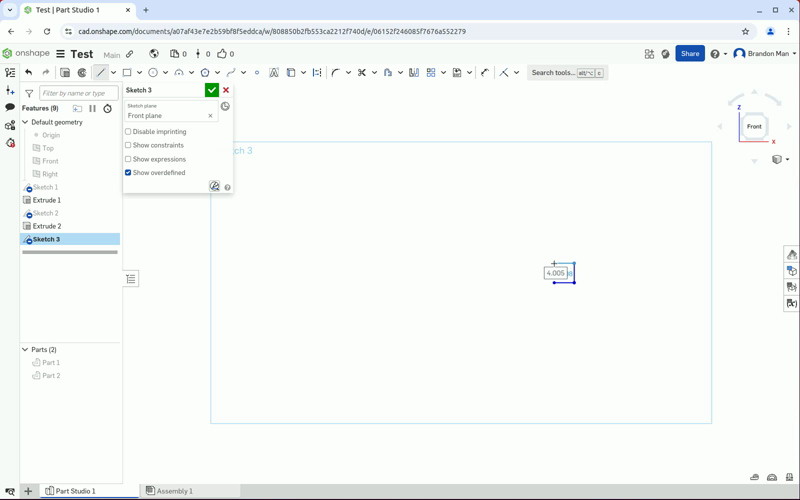
click(554, 263)
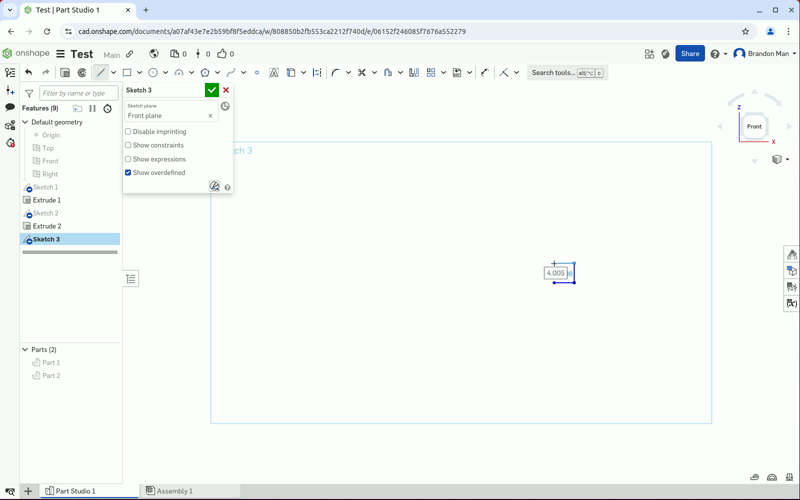
key_up(shift)
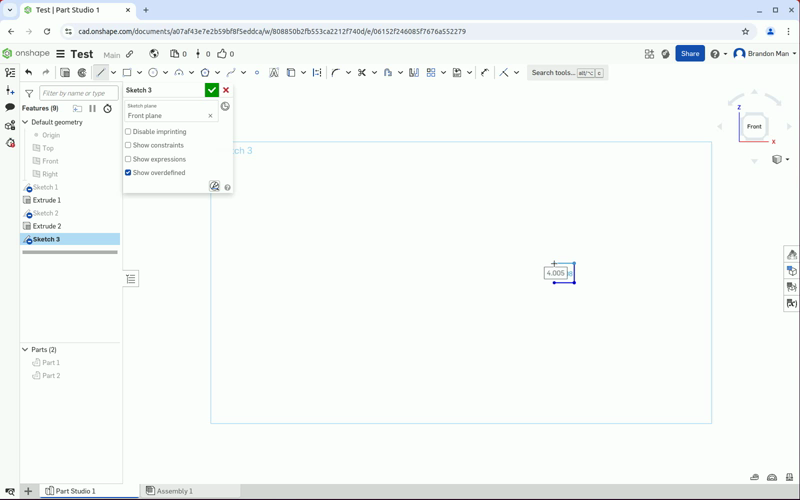
mouse_move(584, 263)
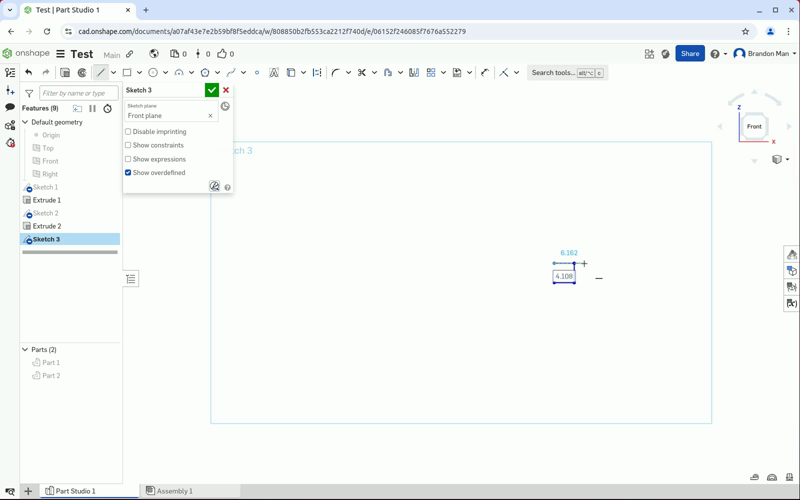
key_down(shift)
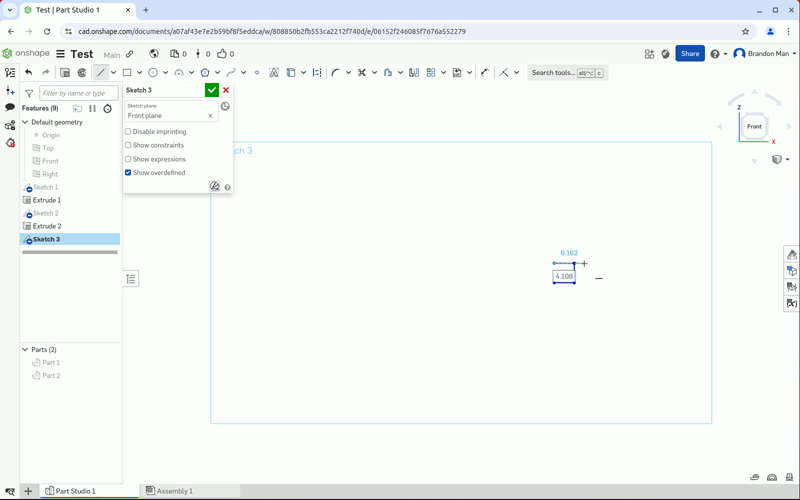
mouse_move(554, 282)
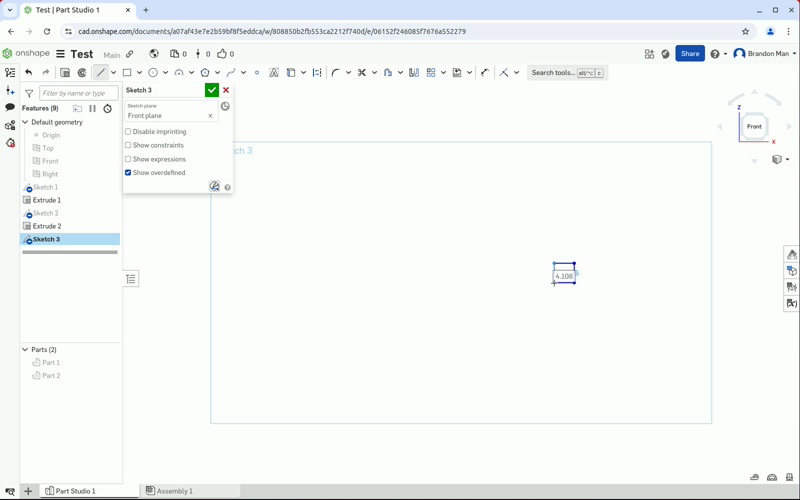
key_up(shift)
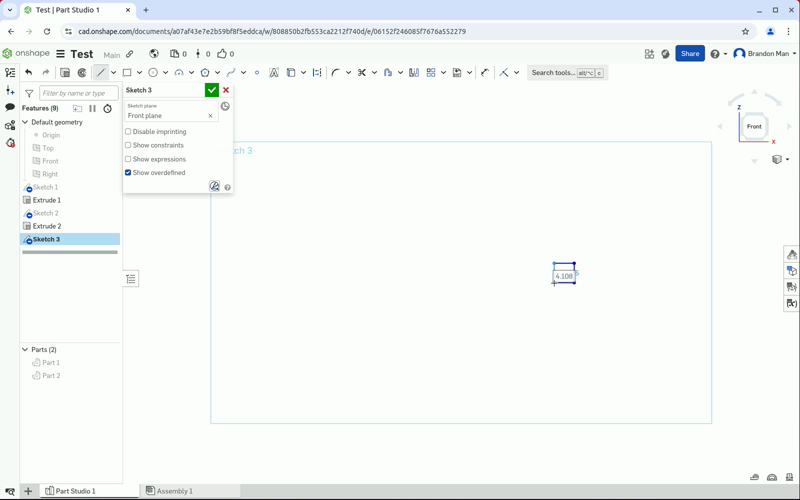
click(554, 282)
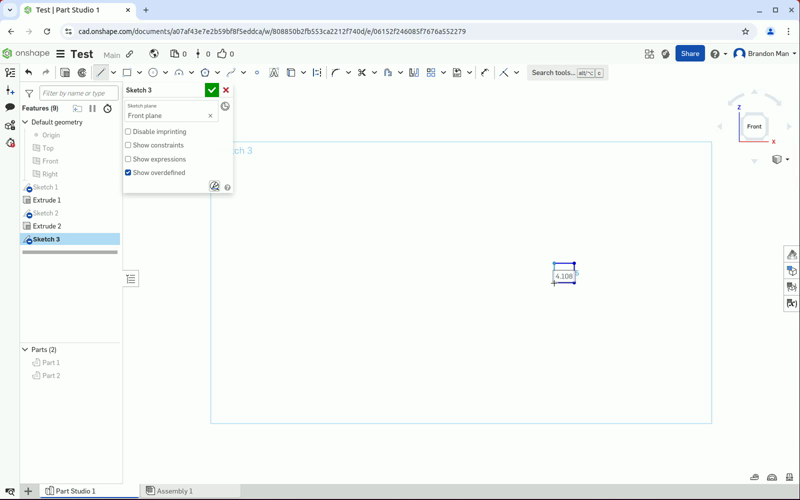
key(esc)
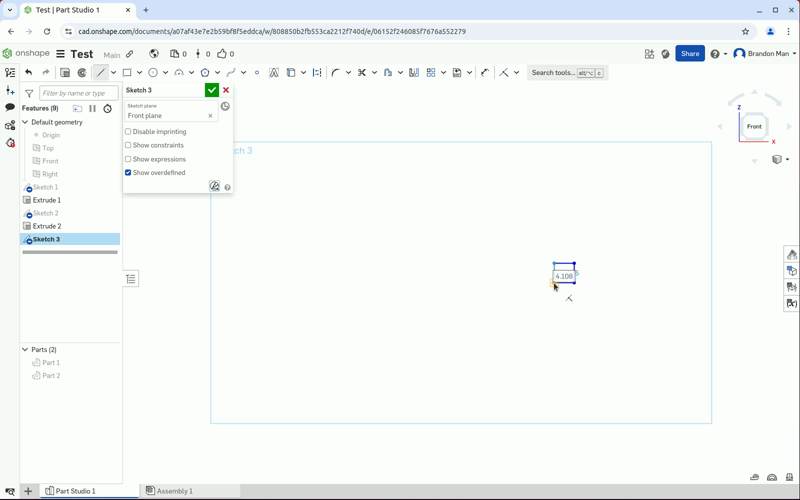
mouse_move(564, 273)
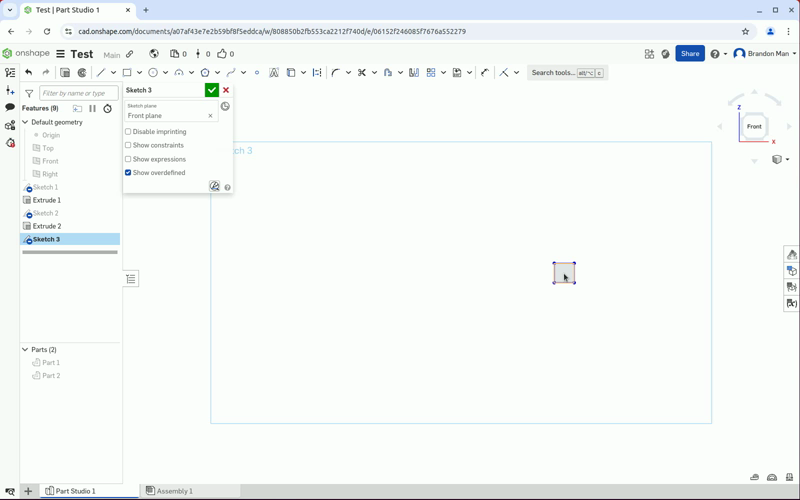
scroll(6)
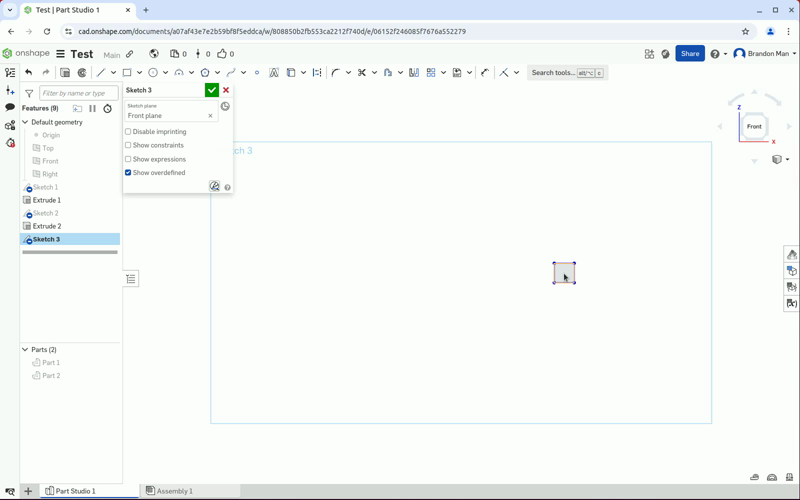
scroll(6)
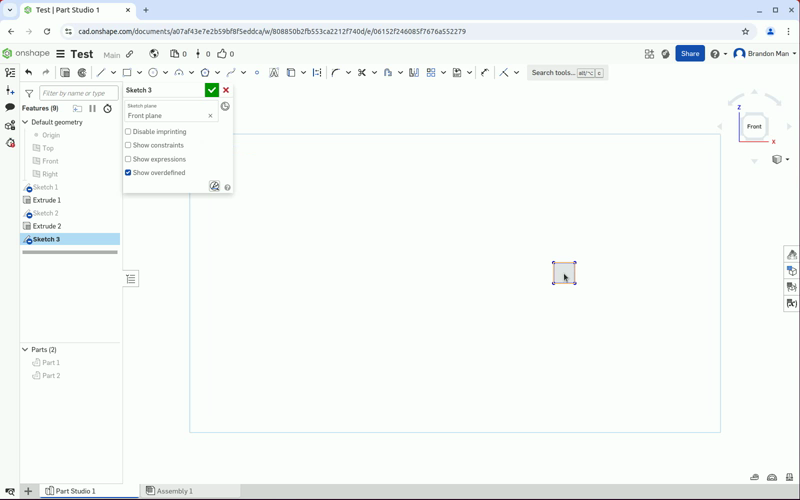
scroll(6)
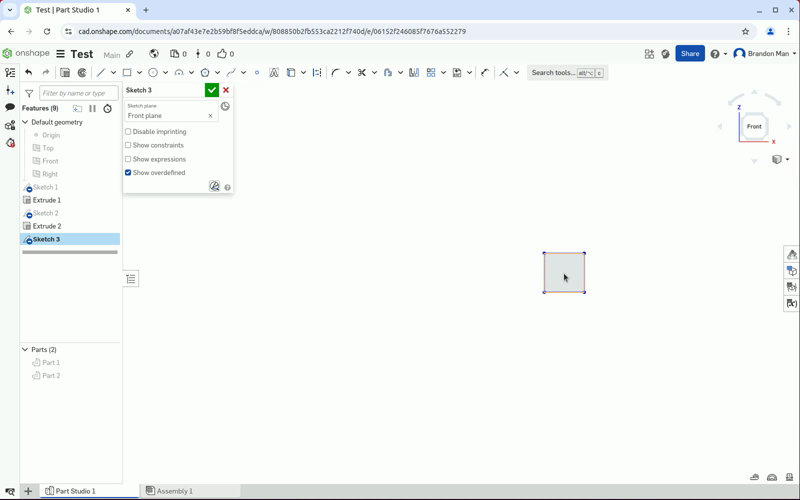
scroll(6)
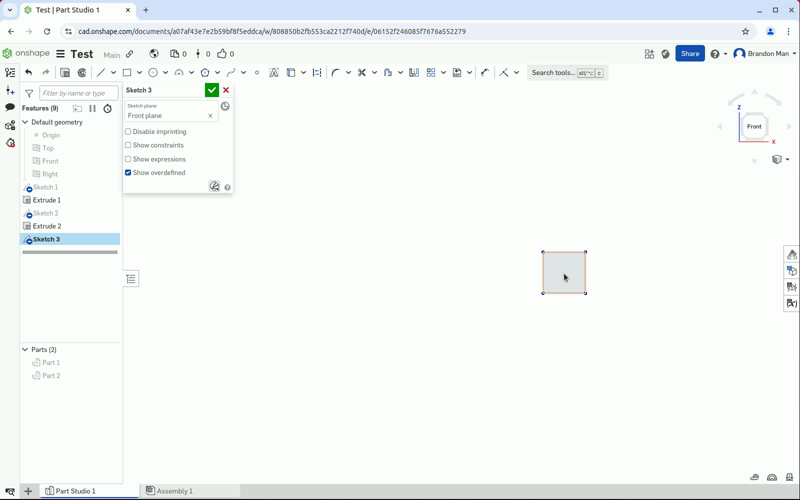
scroll(6)
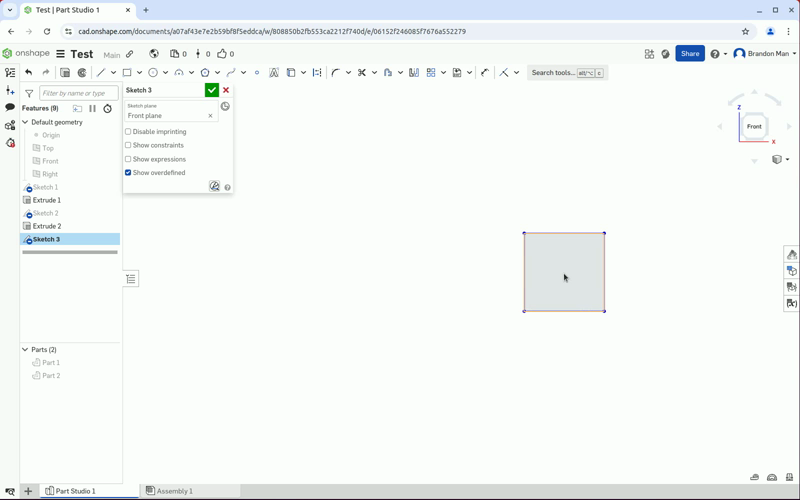
scroll(6)
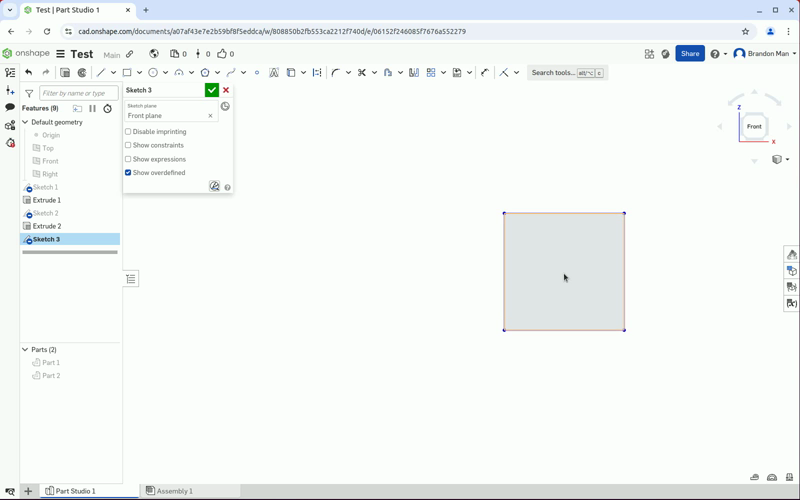
scroll(6)
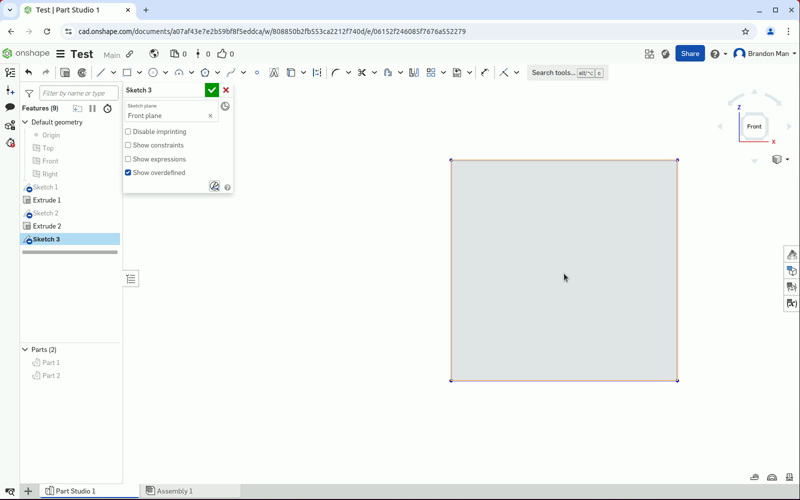
click(564, 273)
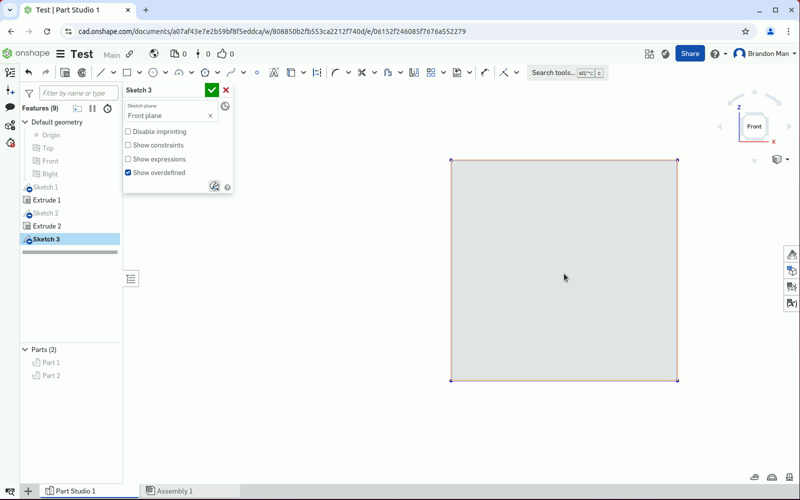
scroll(-6)
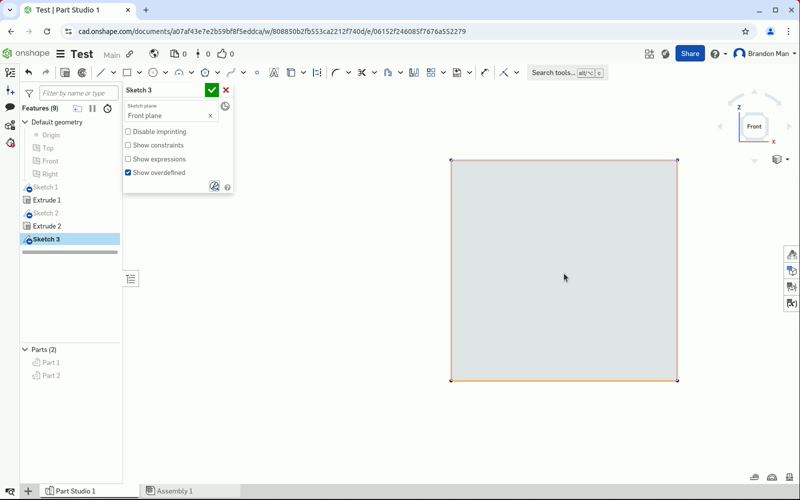
scroll(-6)
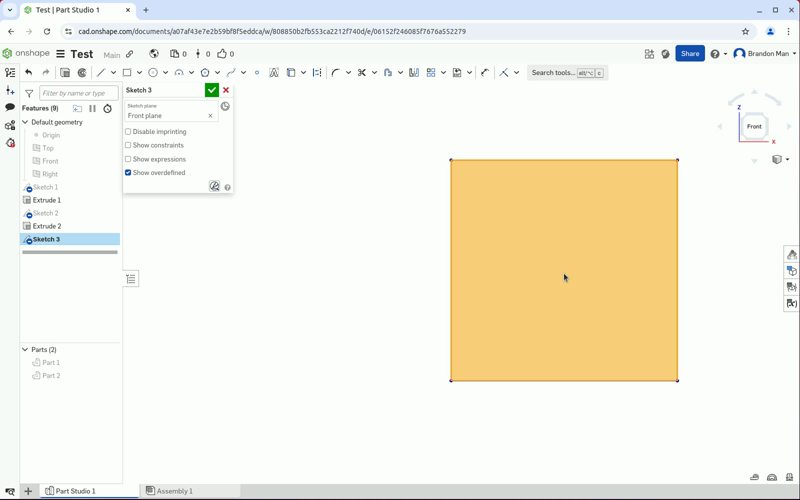
scroll(-6)
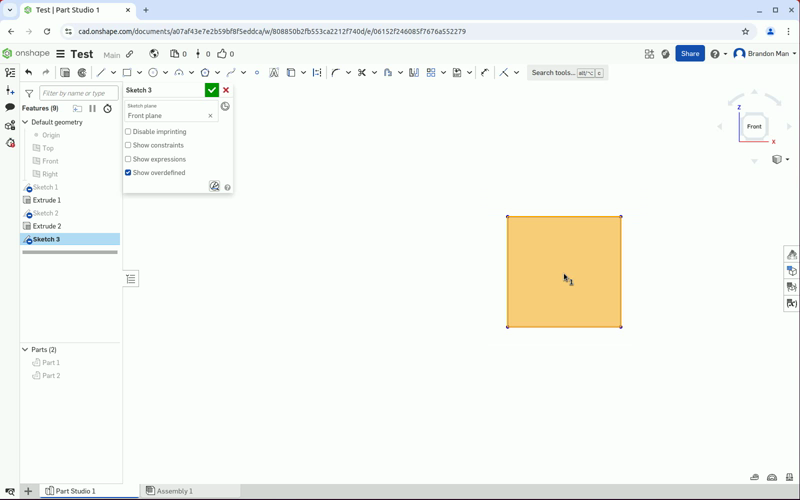
scroll(-6)
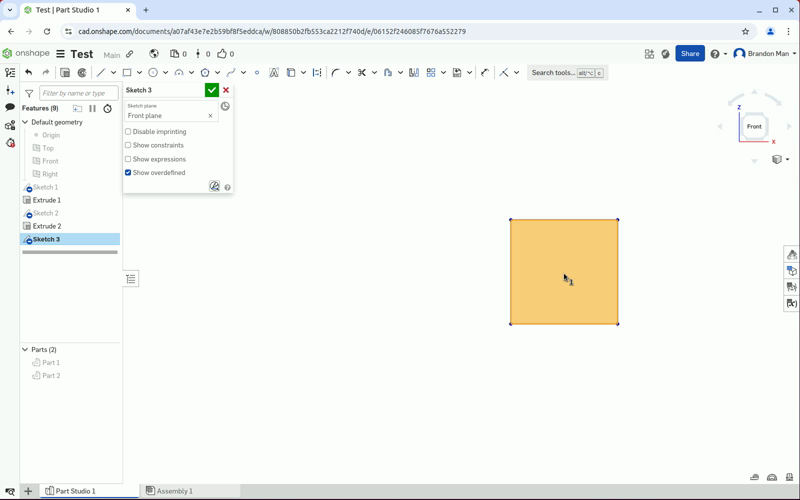
scroll(-6)
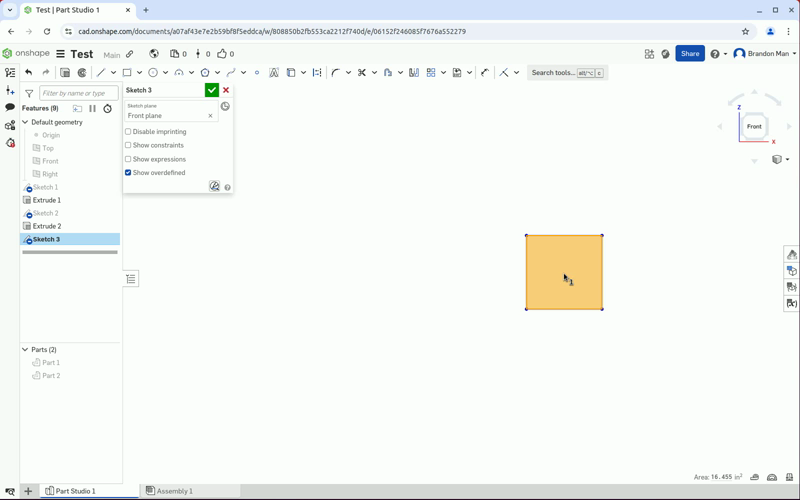
scroll(-6)
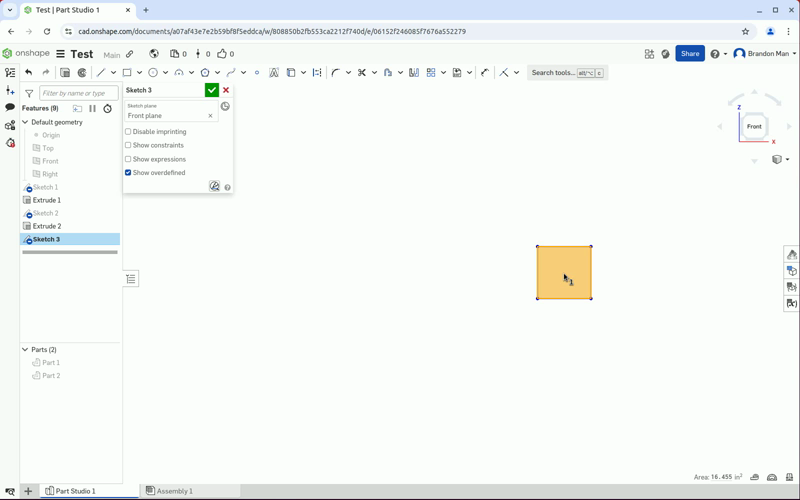
scroll(-6)
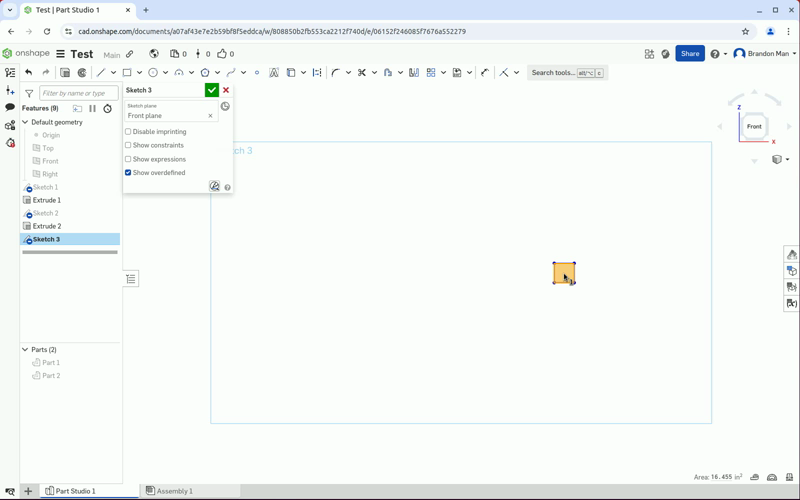
mouse_move(73, 352)
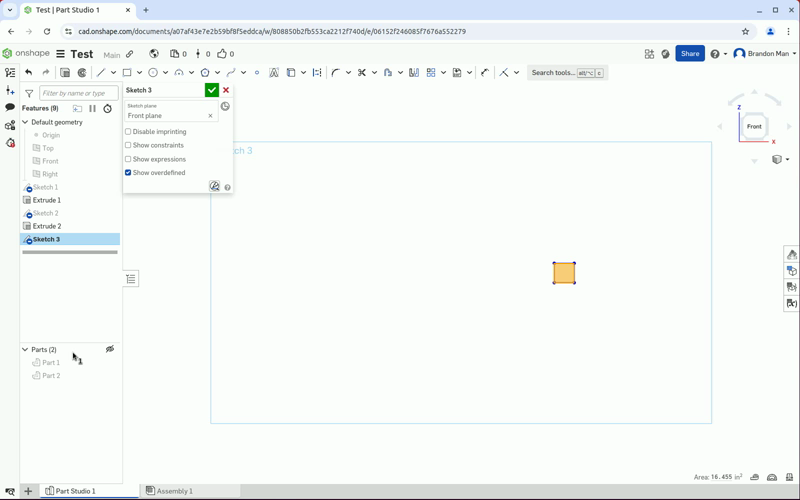
key(shift+y)
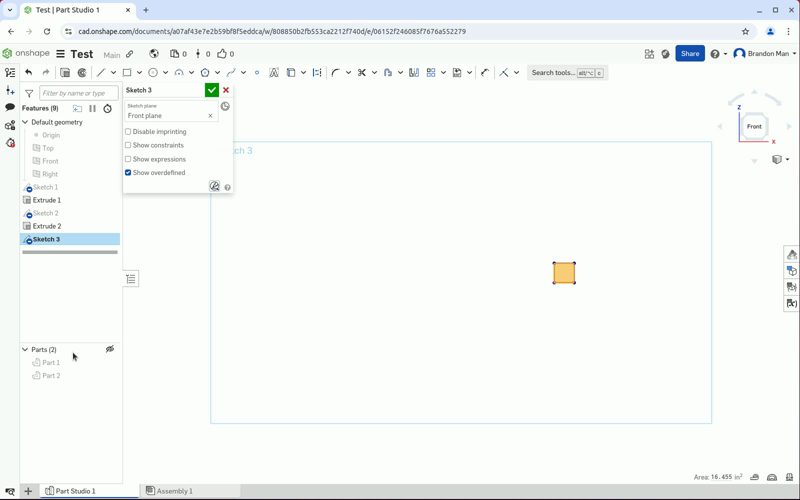
key(shift+e)
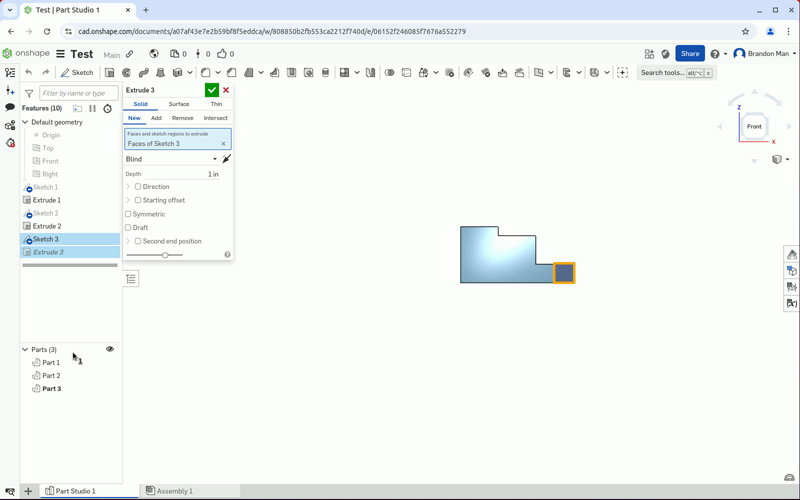
mouse_move(143, 106)
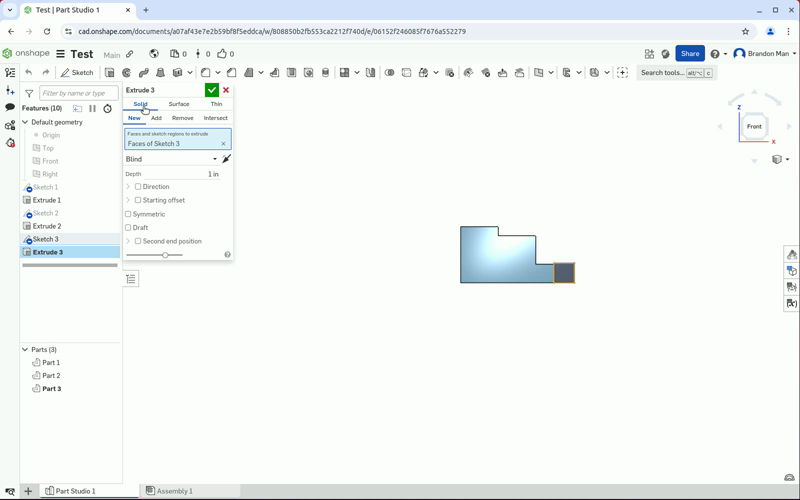
click(143, 106)
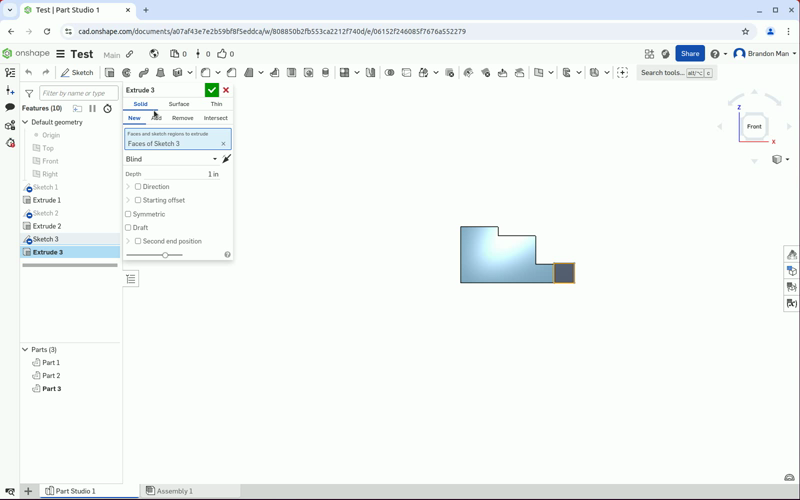
mouse_move(186, 120)
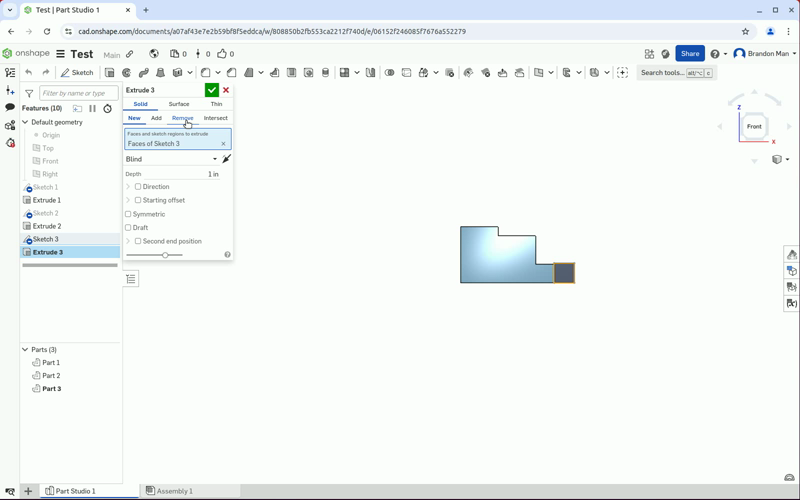
click(186, 120)
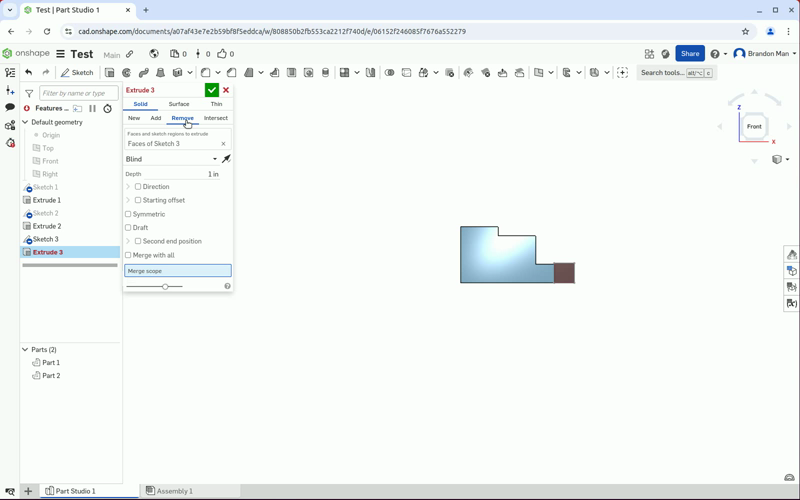
key(tab, 4)
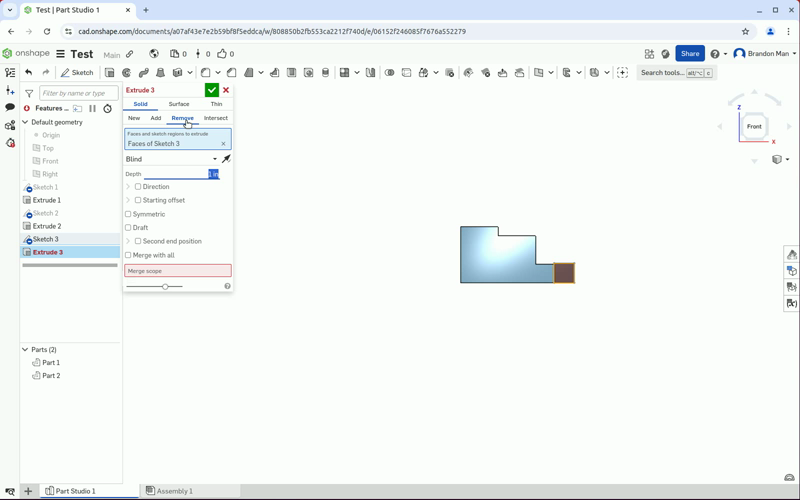
text(3.851)
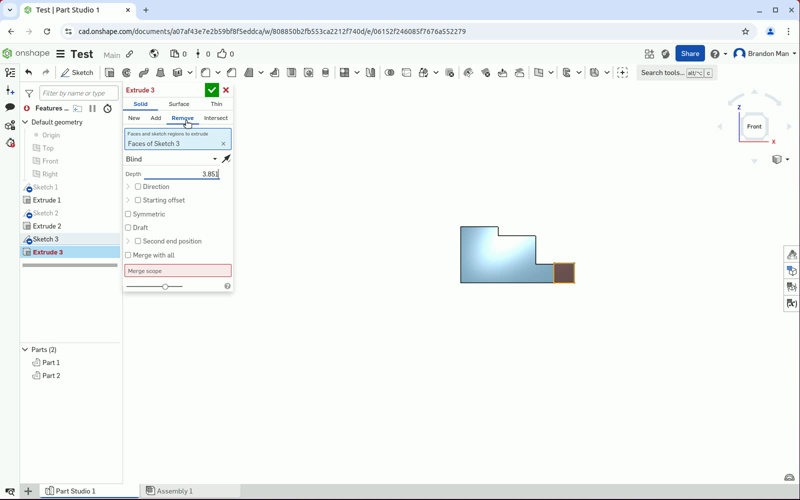
key(tab, 6)
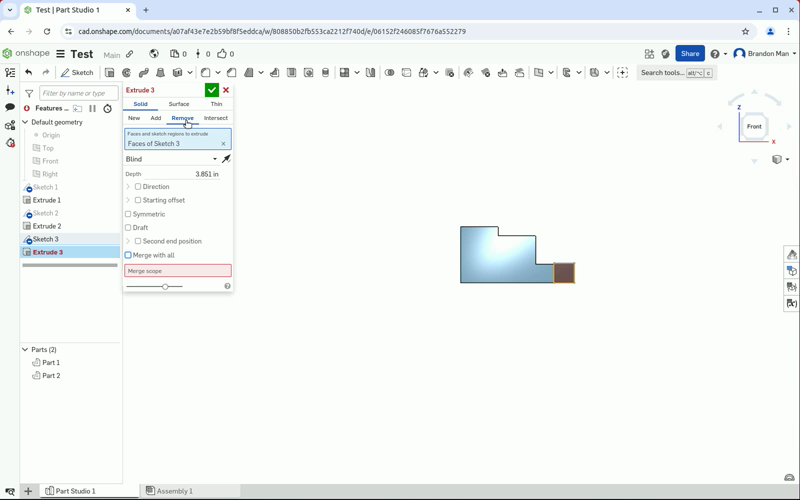
key(space)
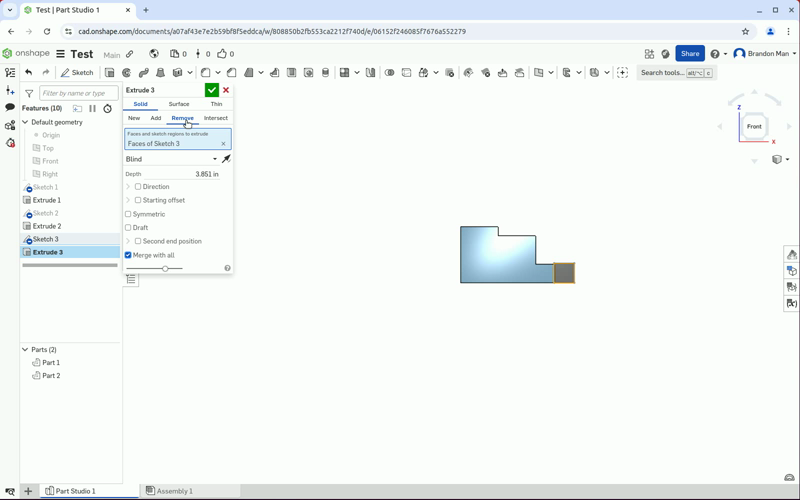
key(enter)
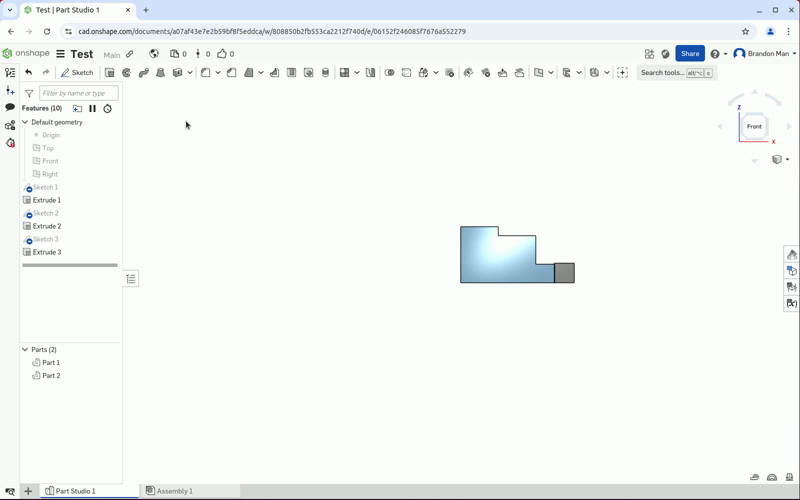
key(shift+h)
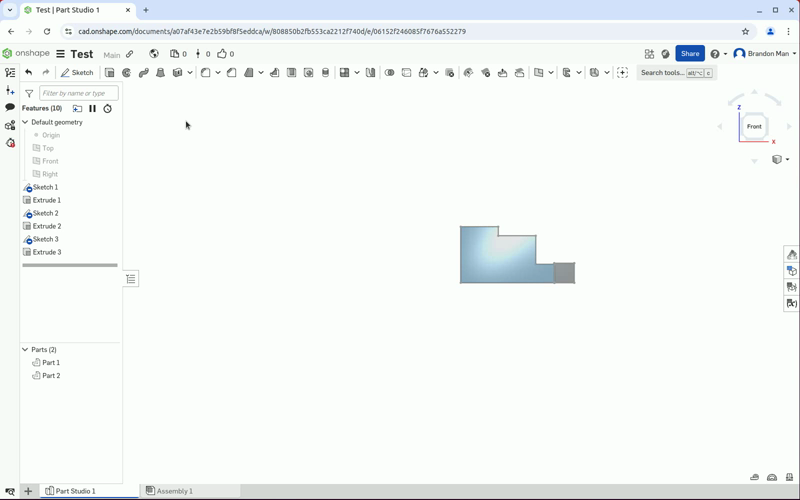
key(shift+h)
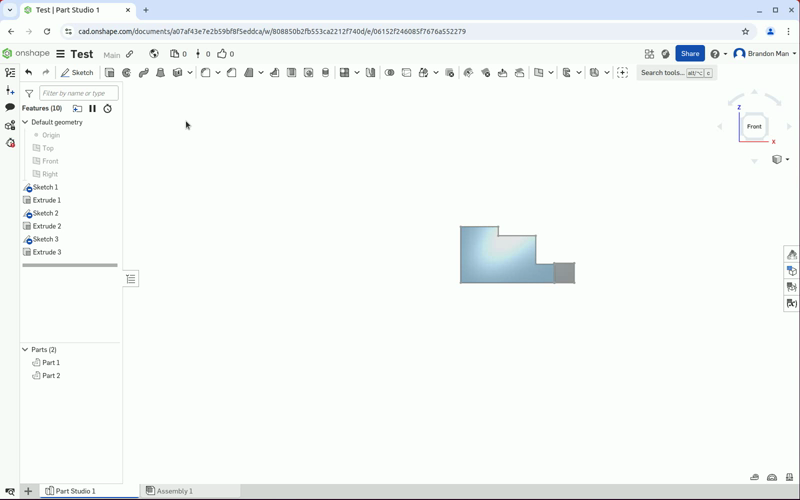
key(shift+7)
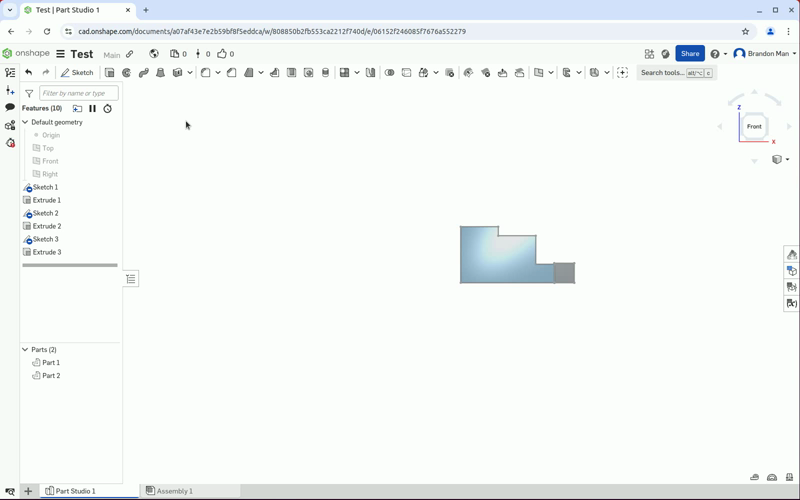
key(left, 2)
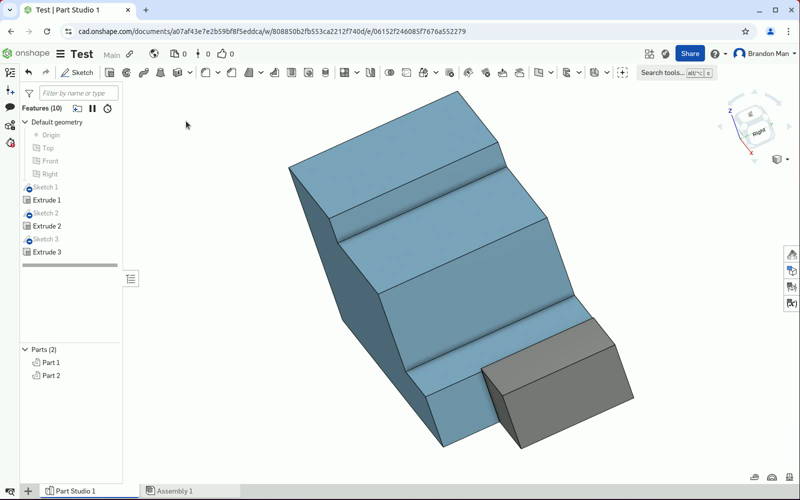
key(down, 2)
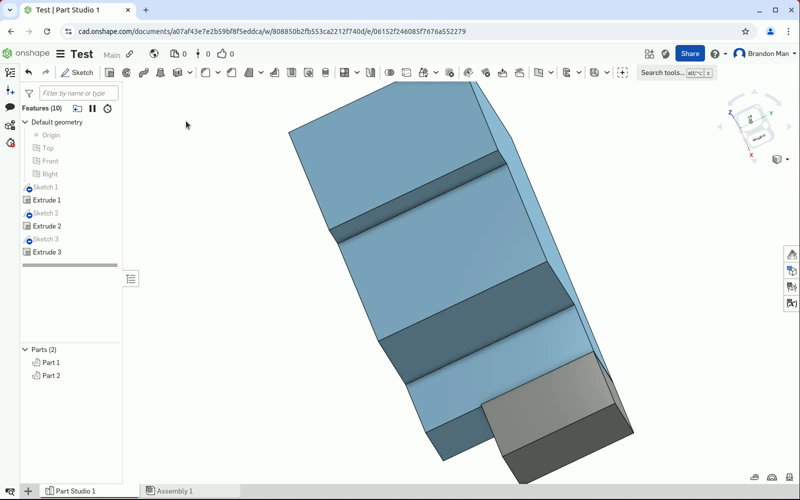
key(up, 2)
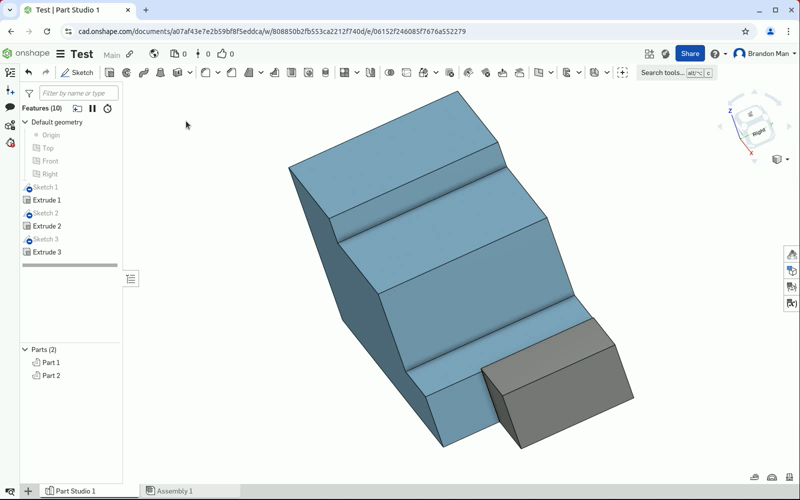
key(right, 2)
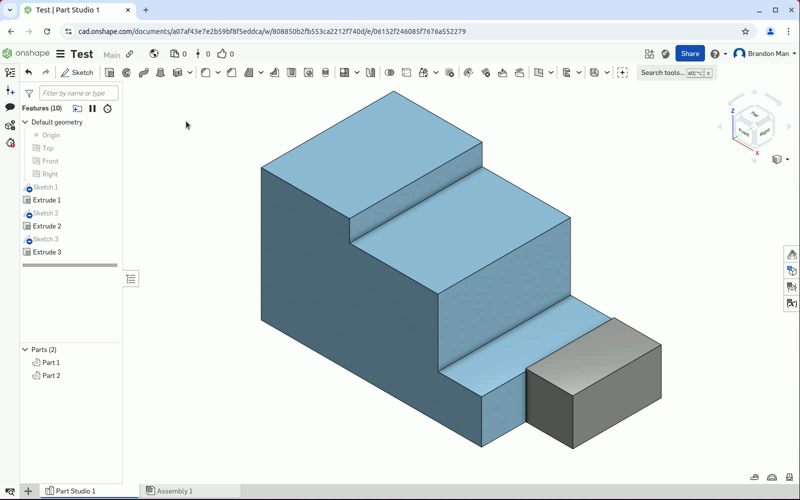
mouse_move(73, 189)
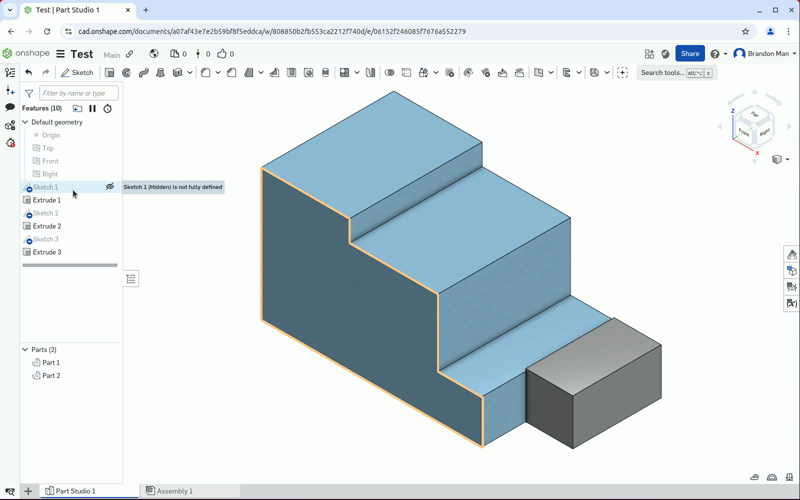
click(73, 189)